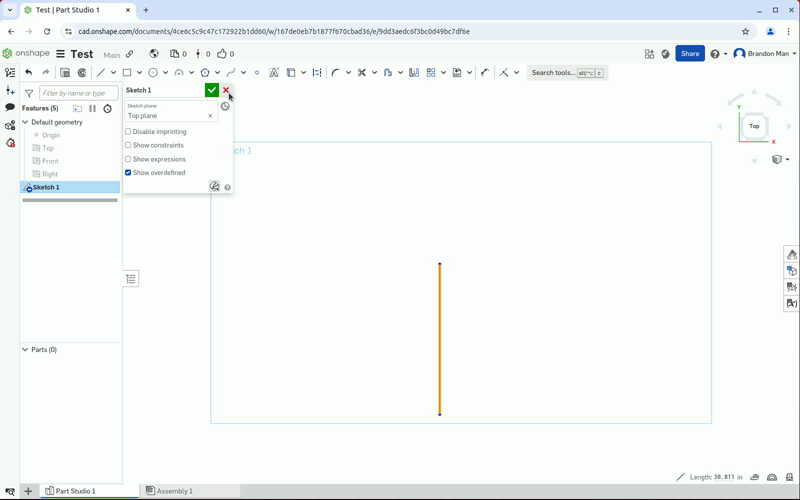
key(shift+h)
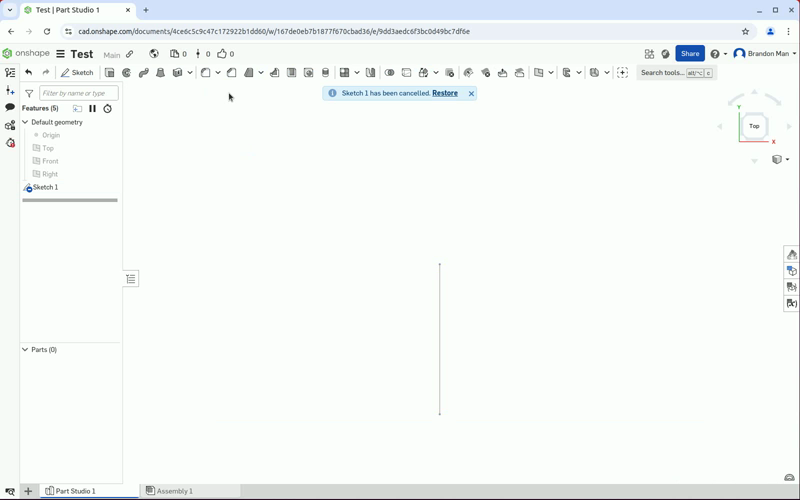
key(shift+s)
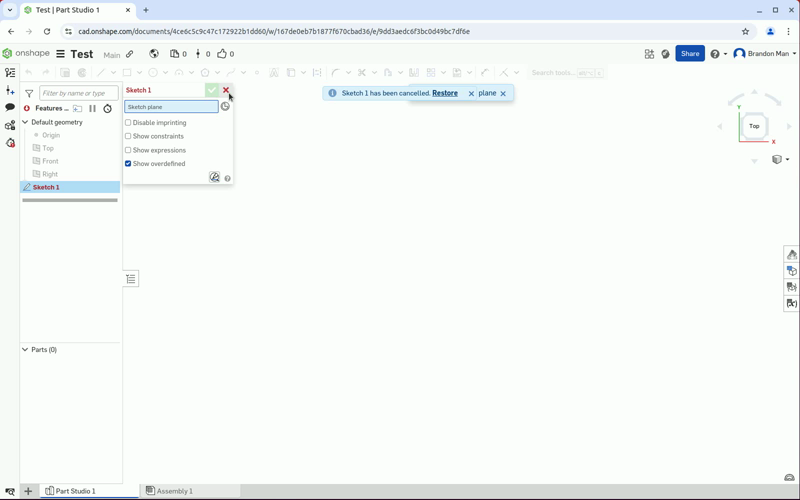
mouse_move(73, 150)
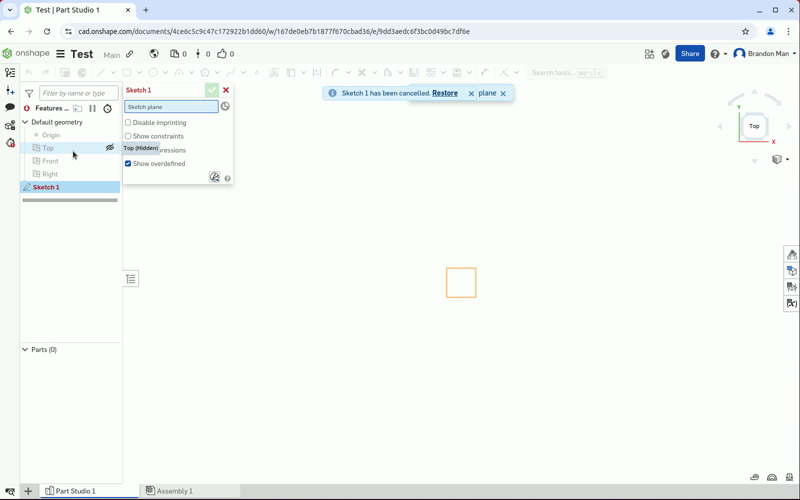
click(73, 150)
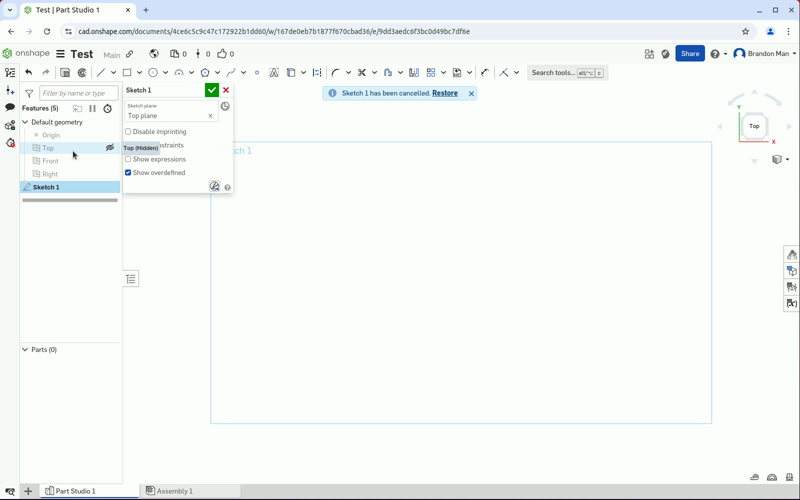
mouse_move(73, 352)
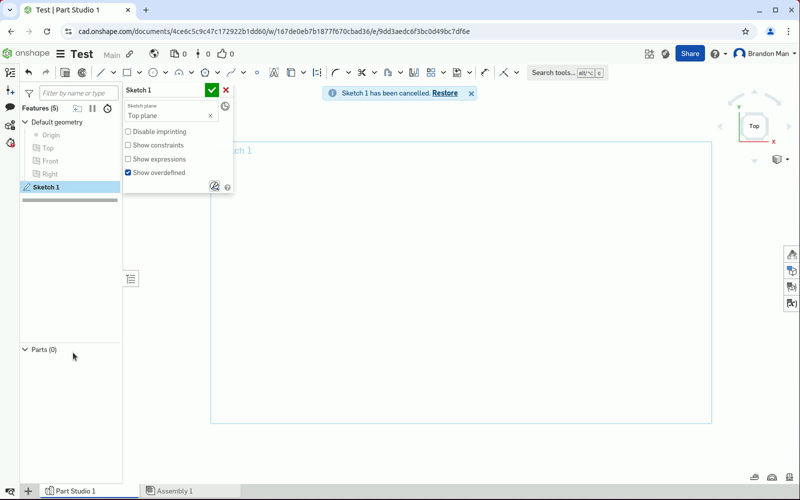
key(y)
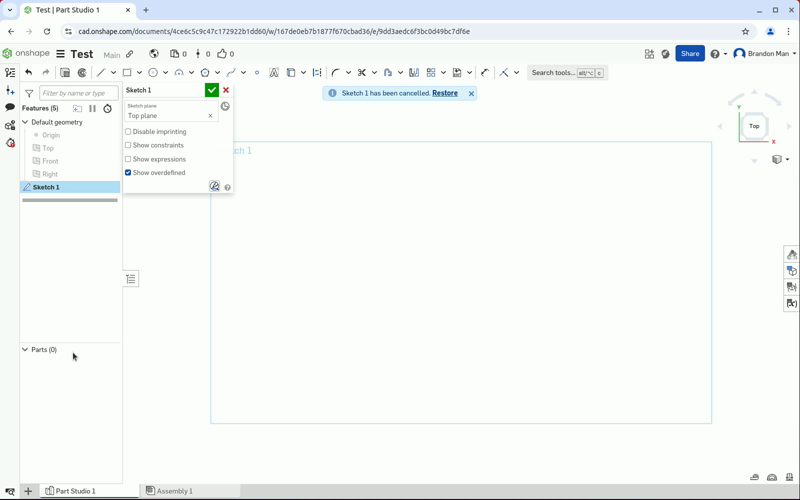
key(l)
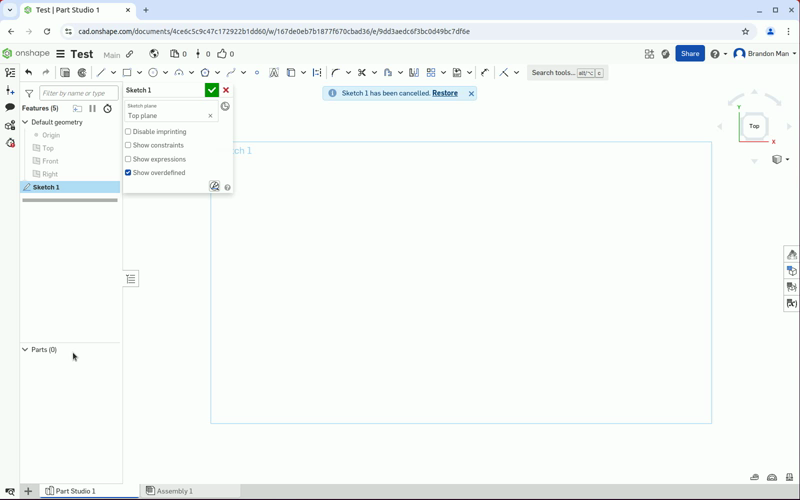
key_down(shift)
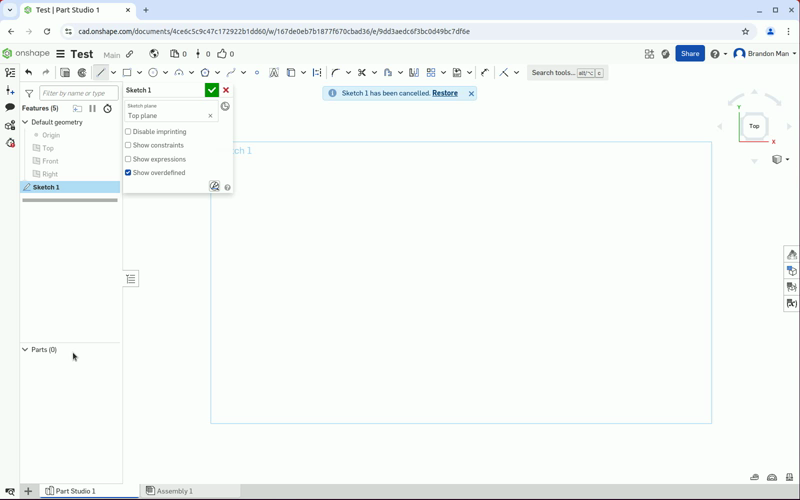
mouse_move(430, 395)
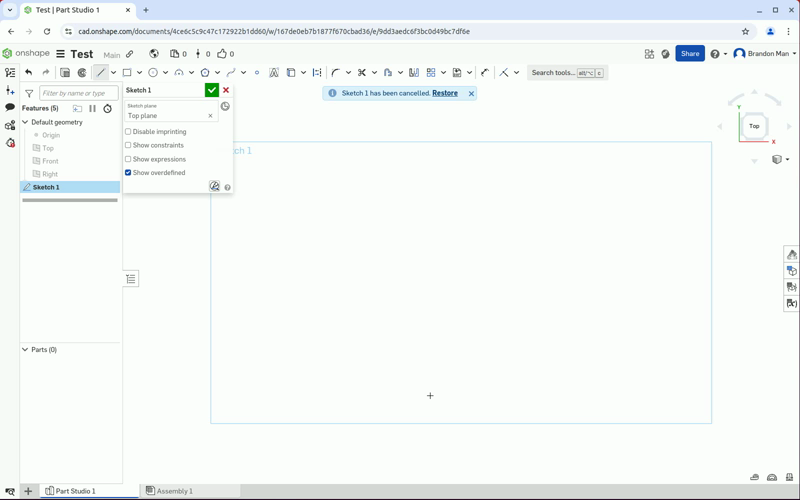
click(430, 395)
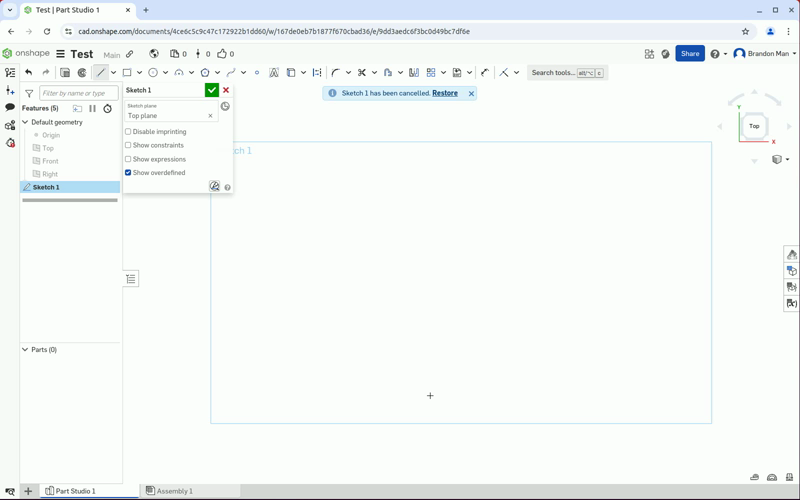
key_up(shift)
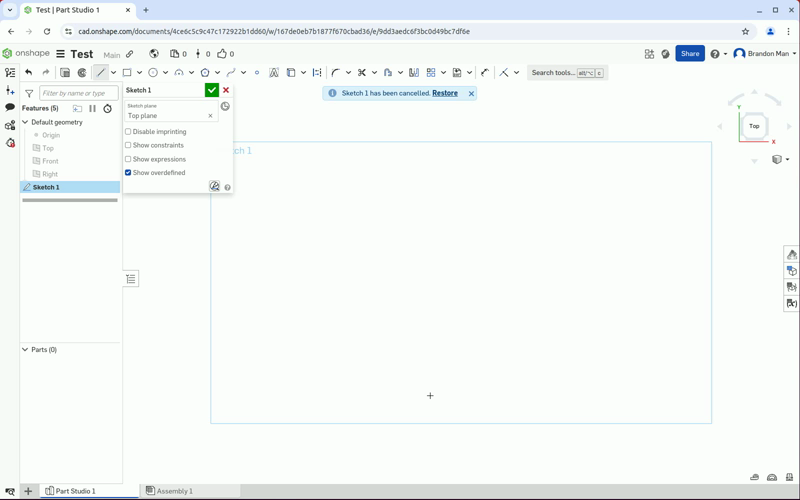
key_down(shift)
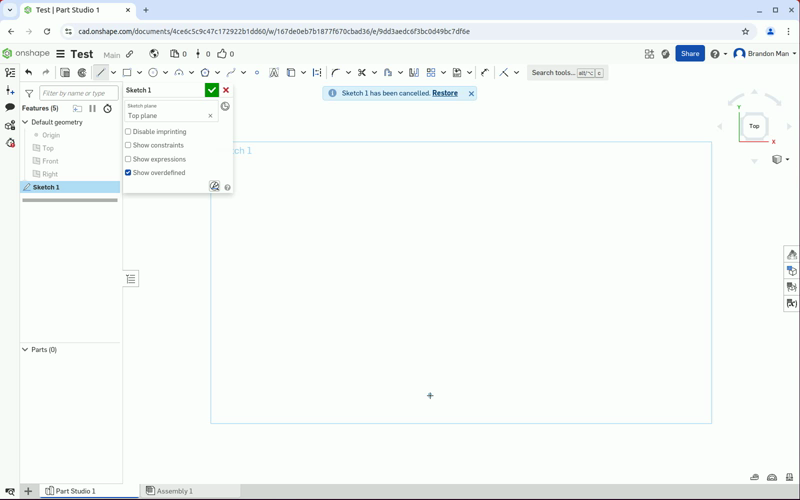
mouse_move(491, 395)
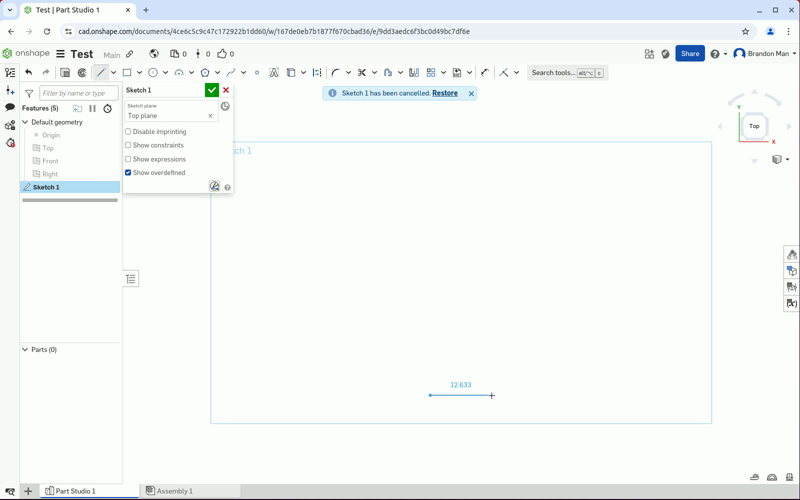
click(491, 395)
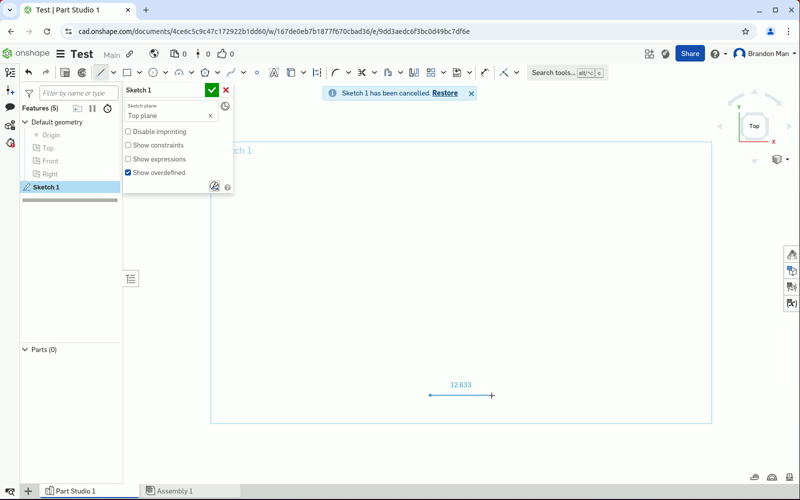
key_up(shift)
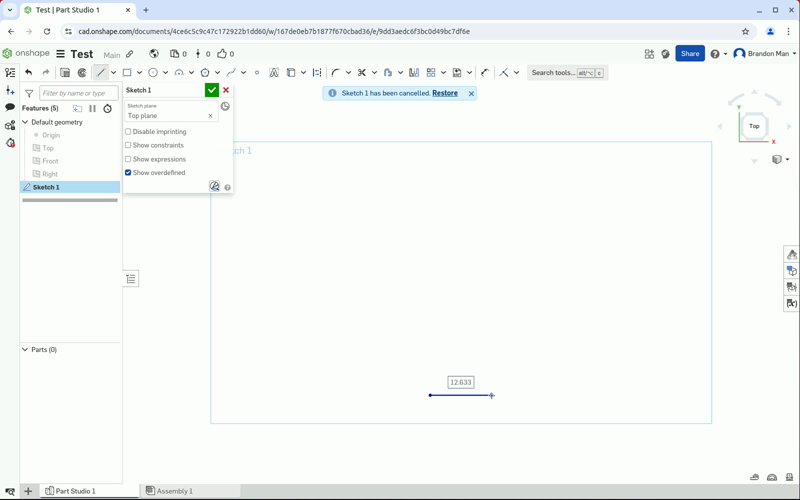
key_down(shift)
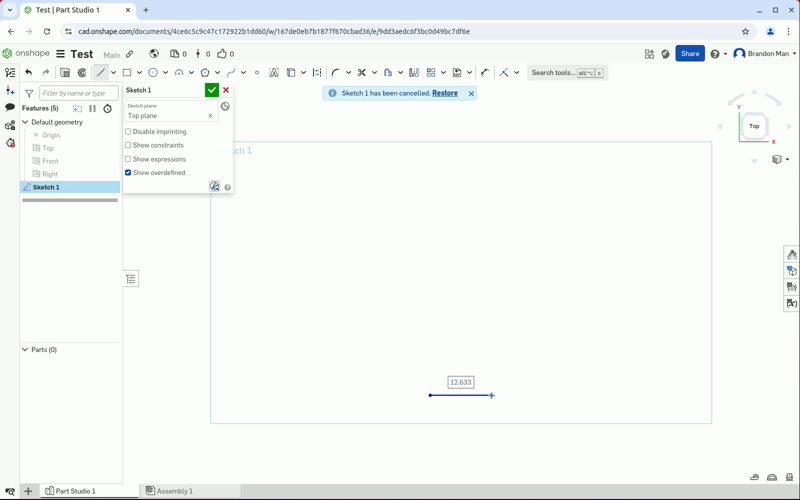
mouse_move(521, 395)
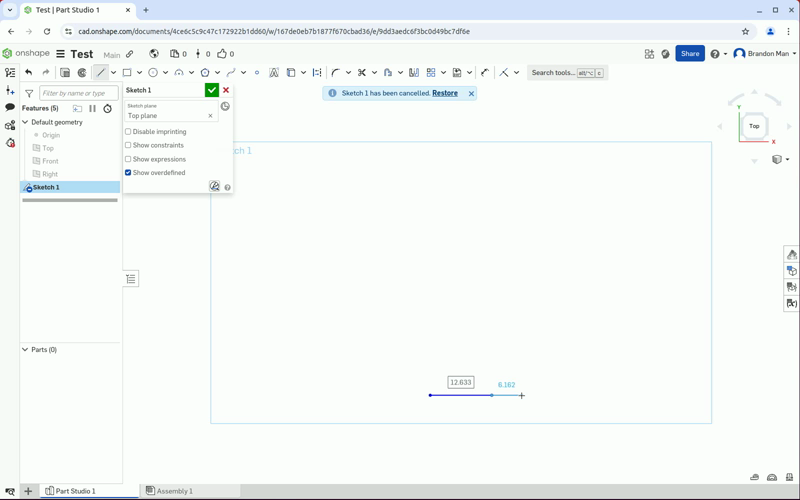
mouse_move(491, 378)
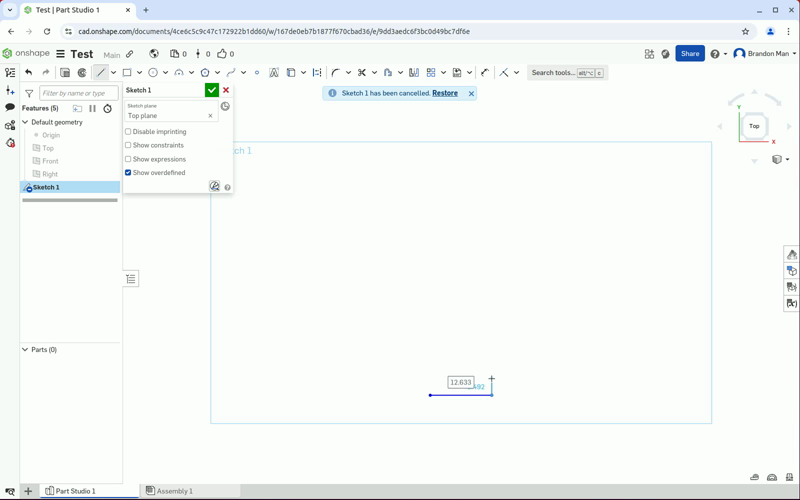
click(491, 378)
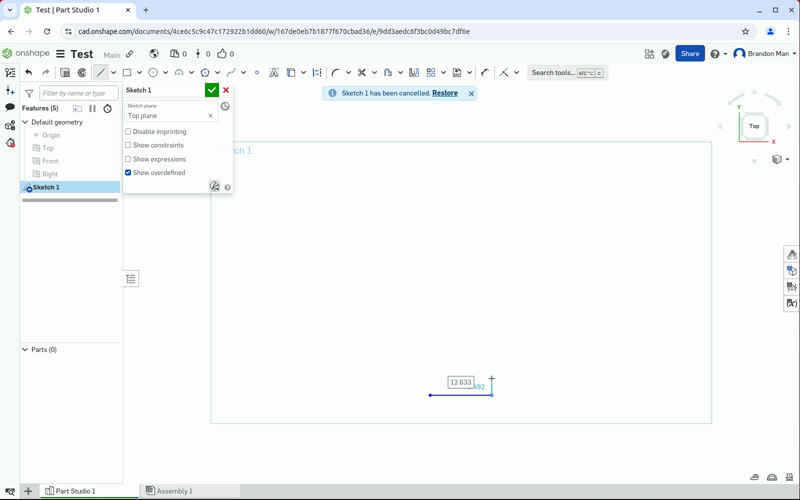
key_up(shift)
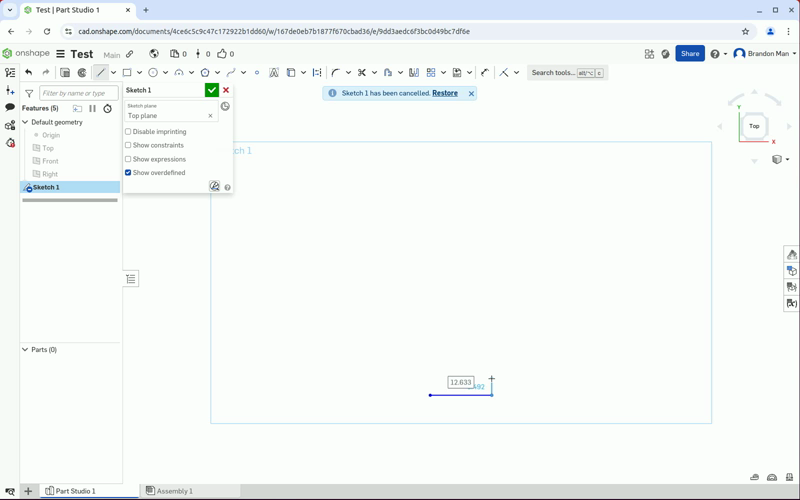
key_down(shift)
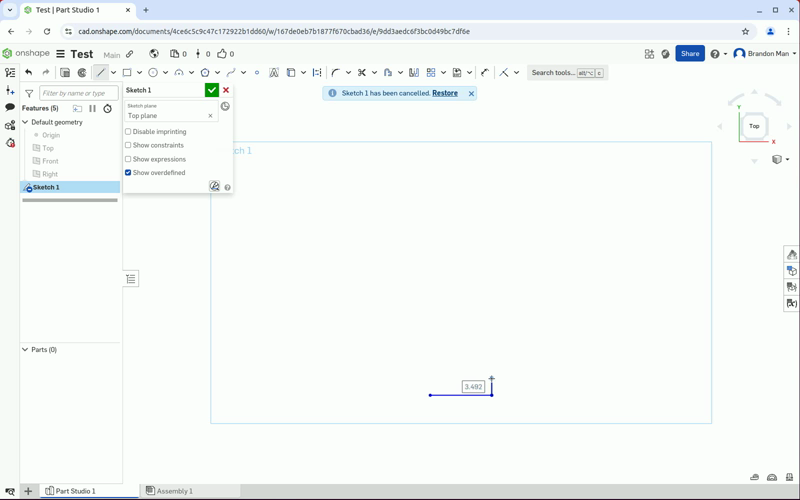
mouse_move(430, 378)
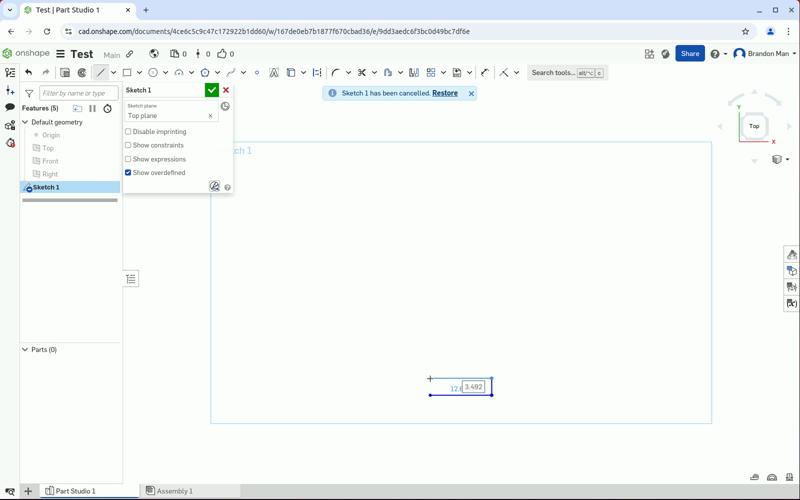
click(430, 378)
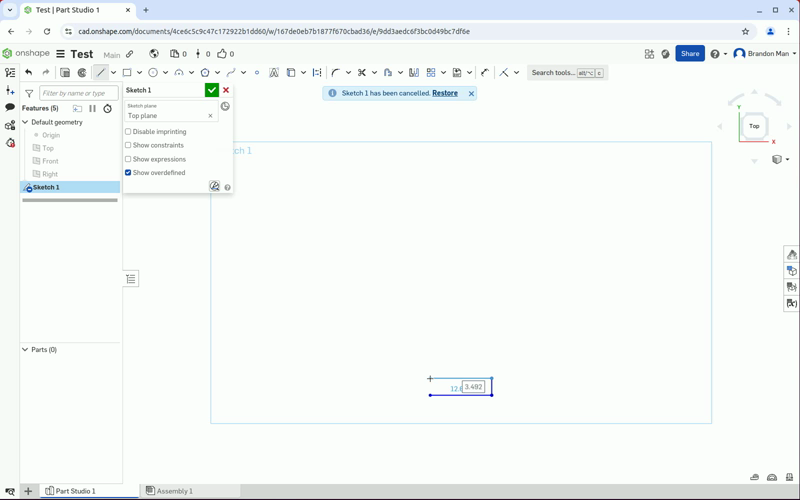
key_up(shift)
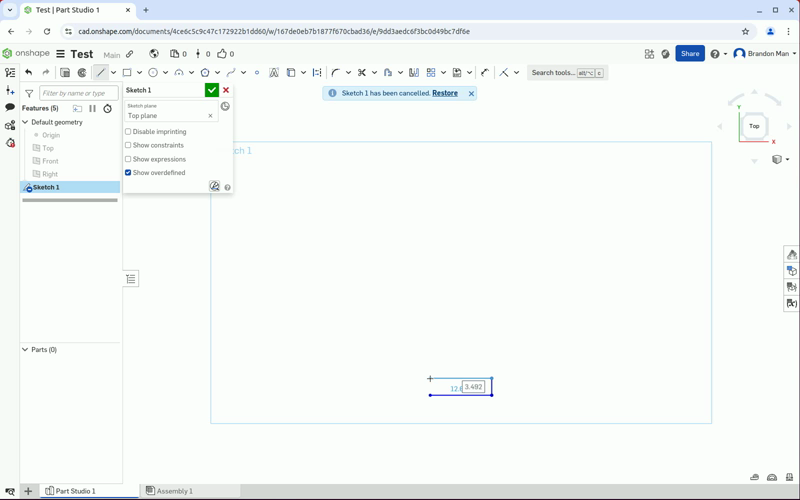
mouse_move(460, 378)
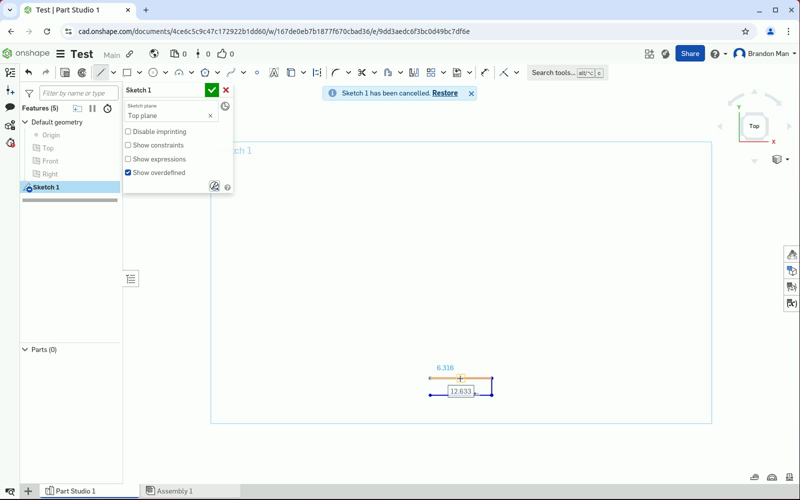
key_down(shift)
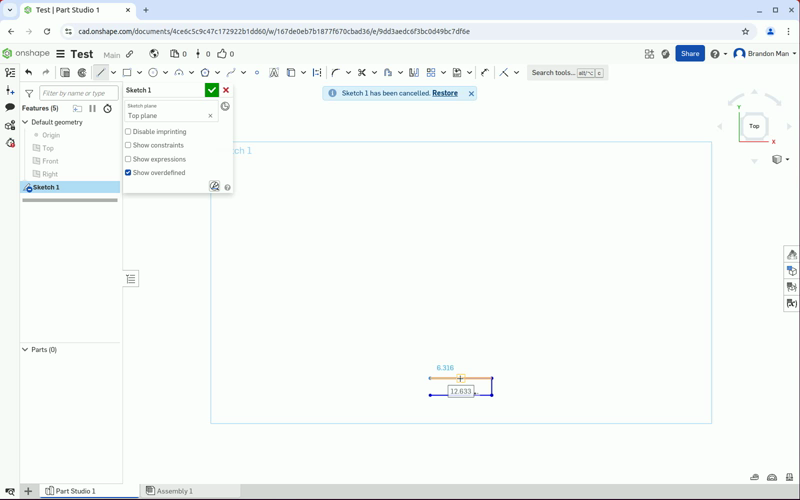
mouse_move(430, 395)
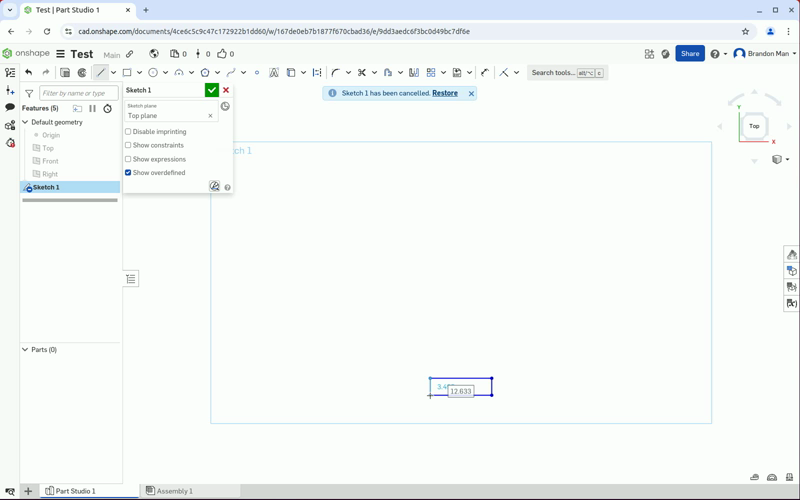
key_up(shift)
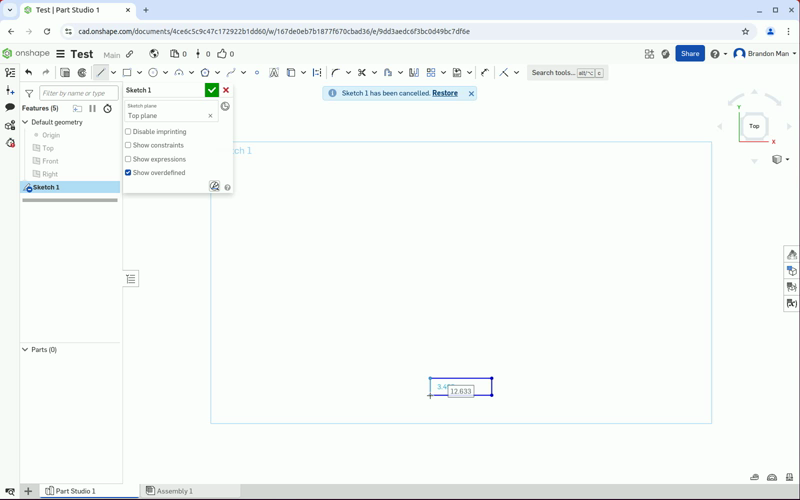
click(430, 395)
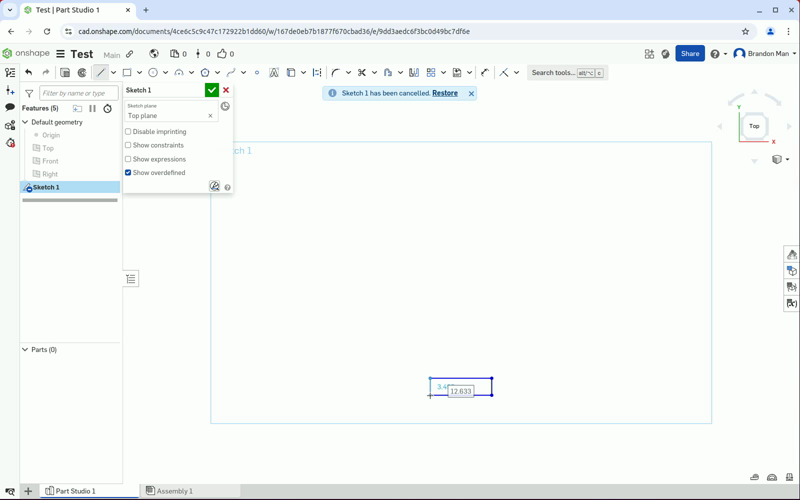
key(esc)
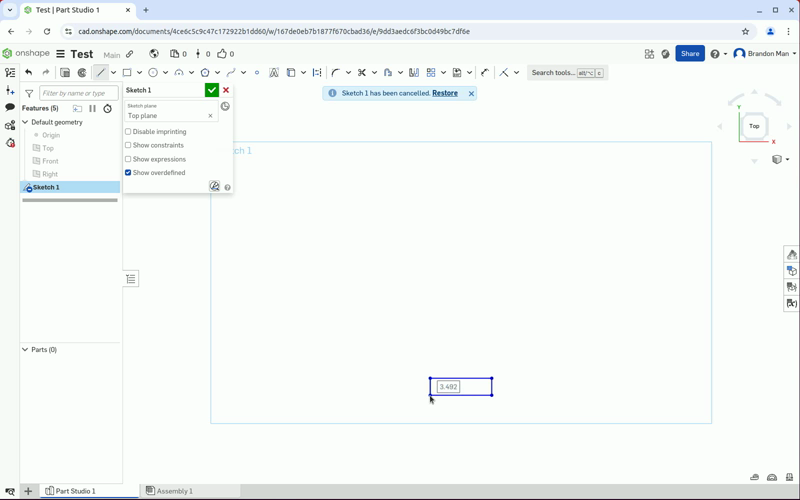
mouse_move(460, 388)
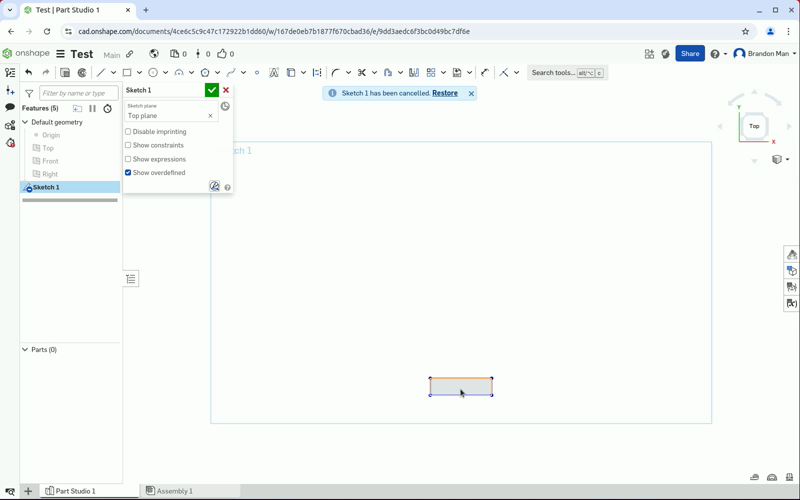
scroll(6)
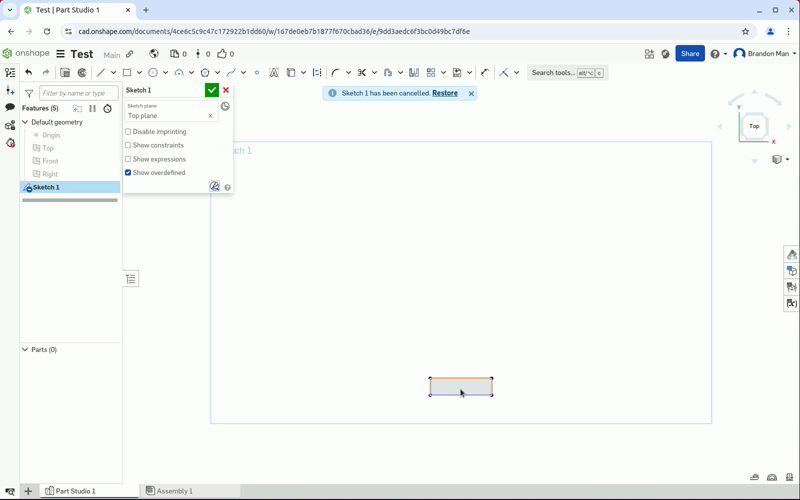
scroll(6)
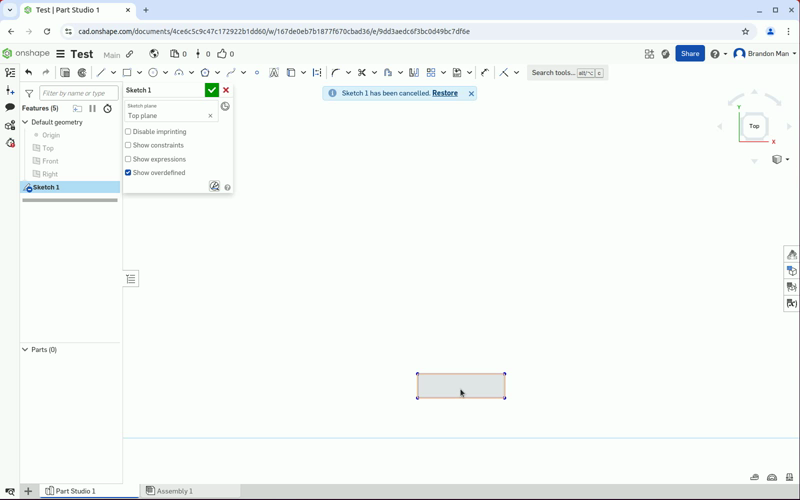
scroll(6)
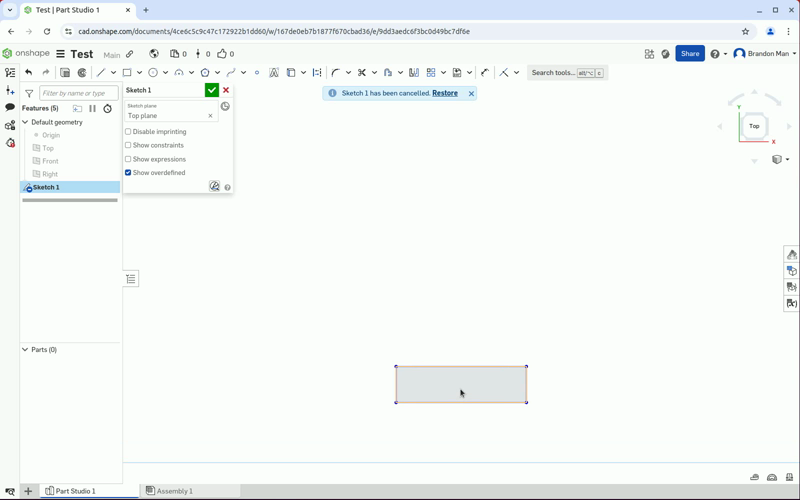
scroll(6)
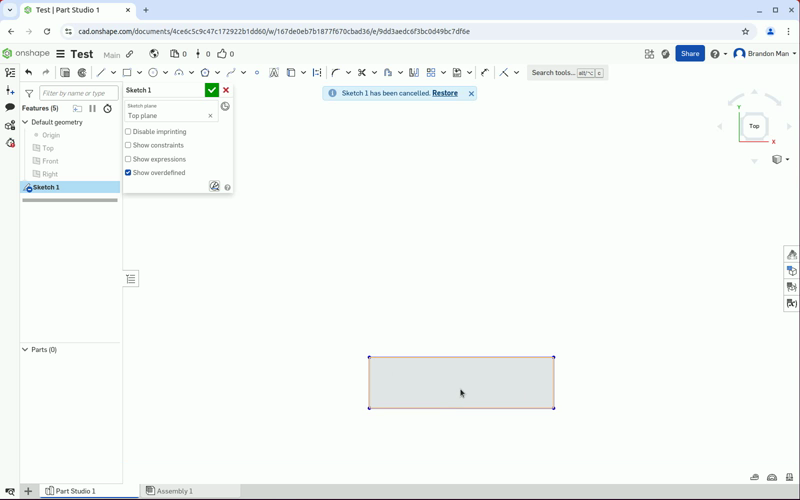
scroll(6)
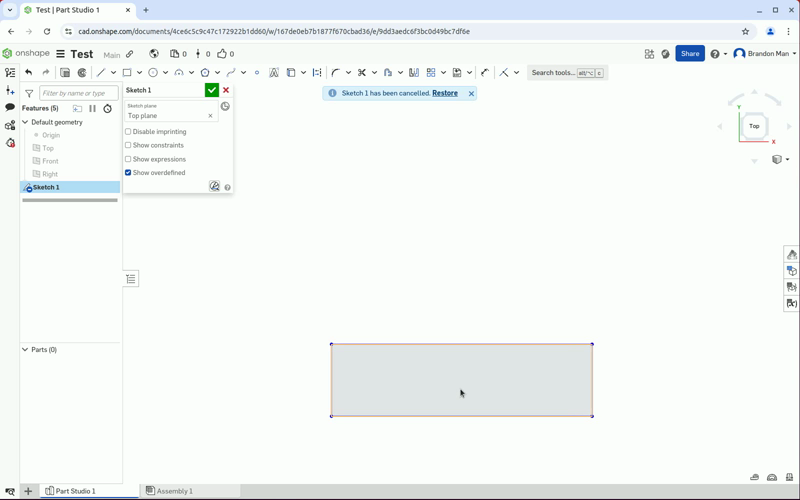
scroll(6)
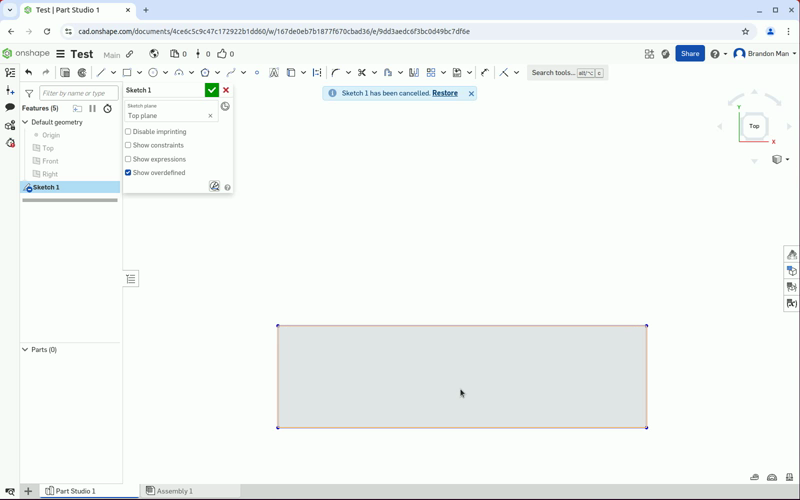
scroll(6)
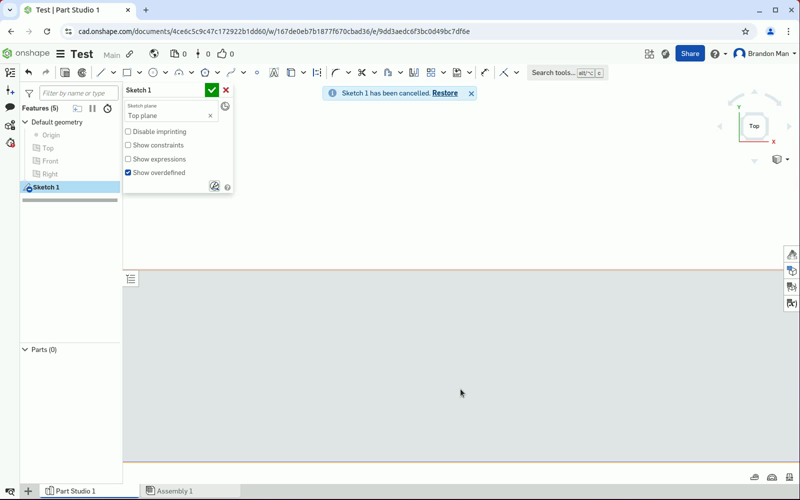
click(460, 388)
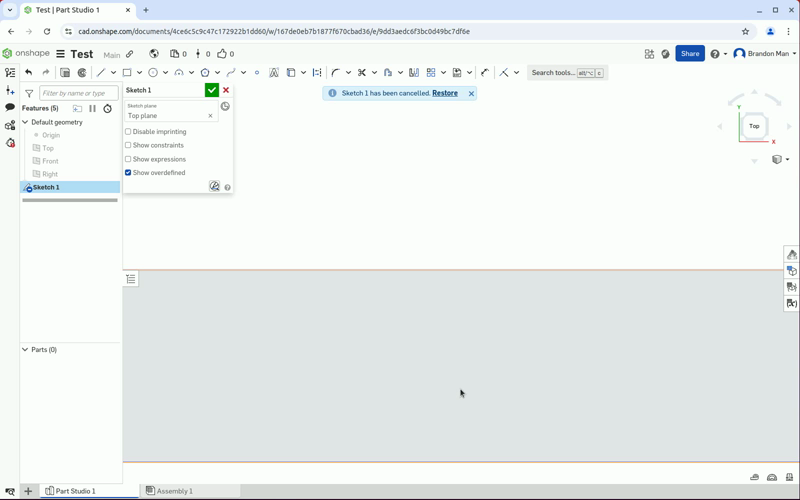
scroll(-6)
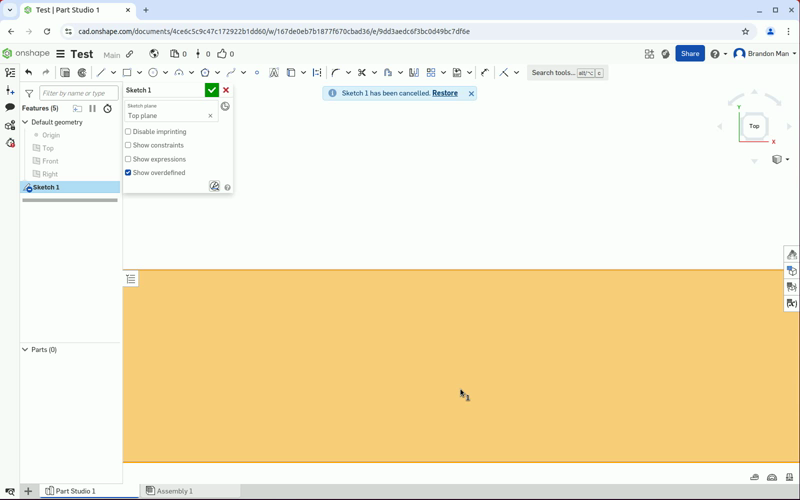
scroll(-6)
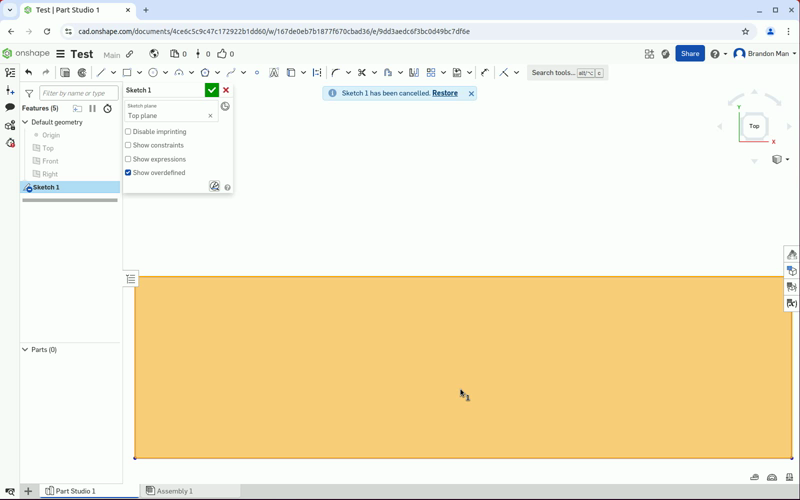
scroll(-6)
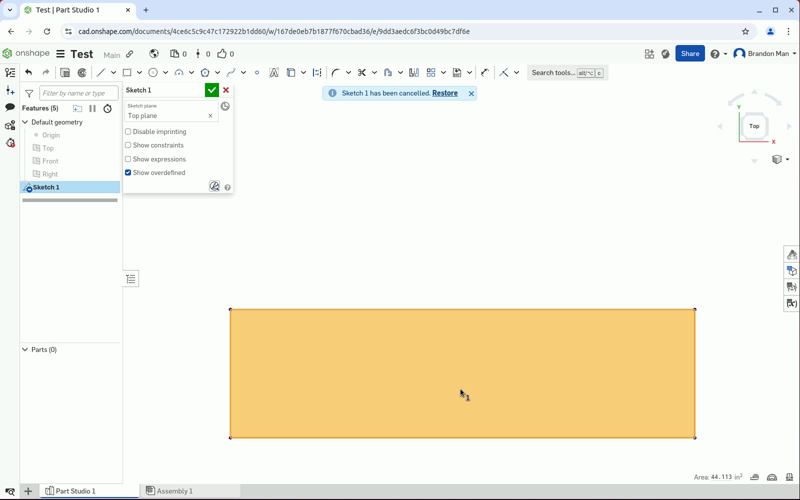
scroll(-6)
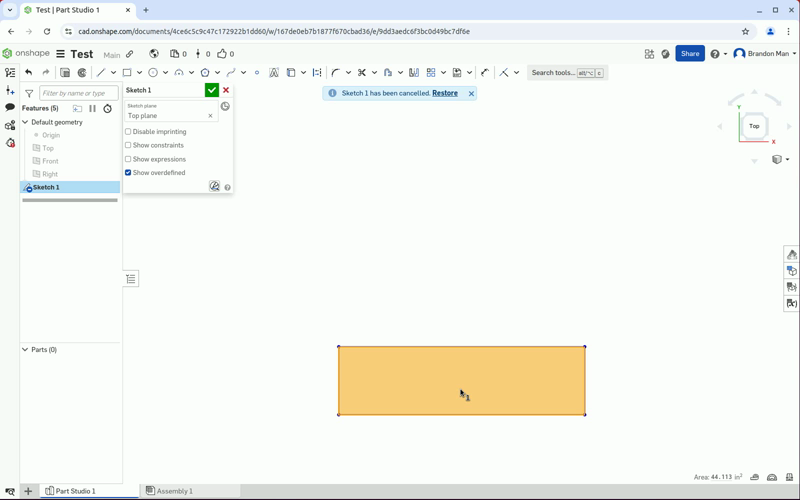
scroll(-6)
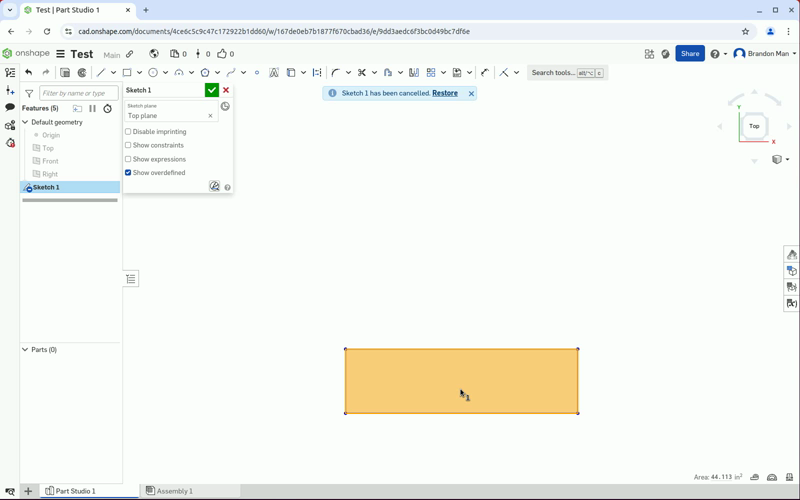
scroll(-6)
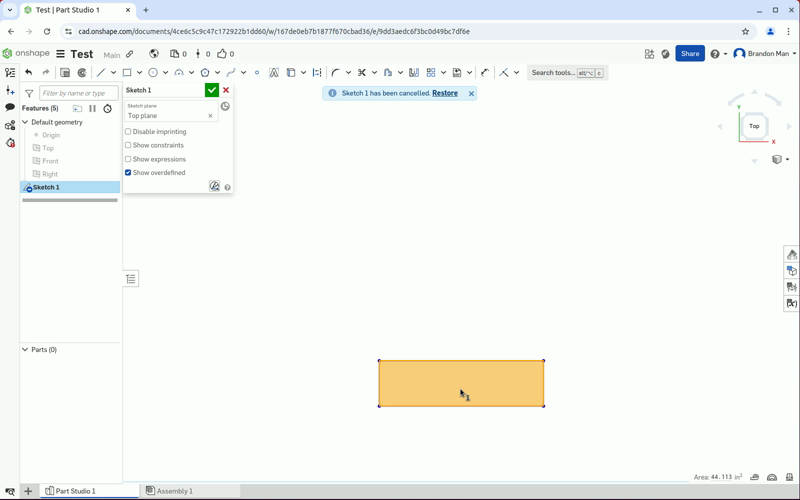
scroll(-6)
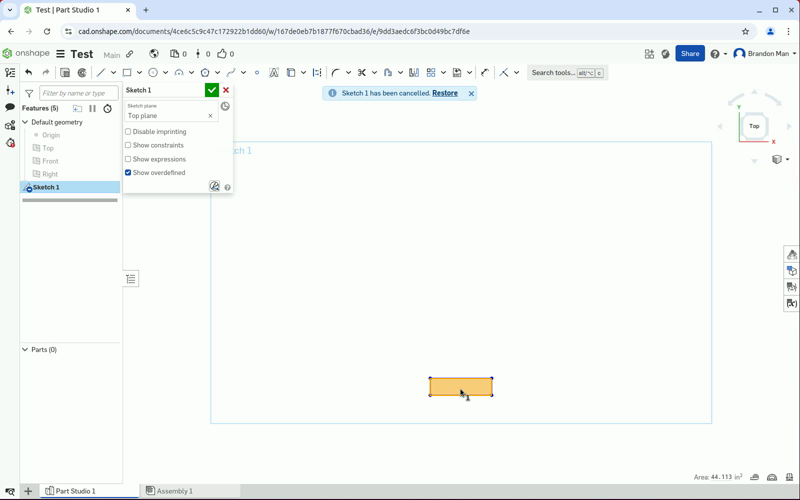
mouse_move(73, 352)
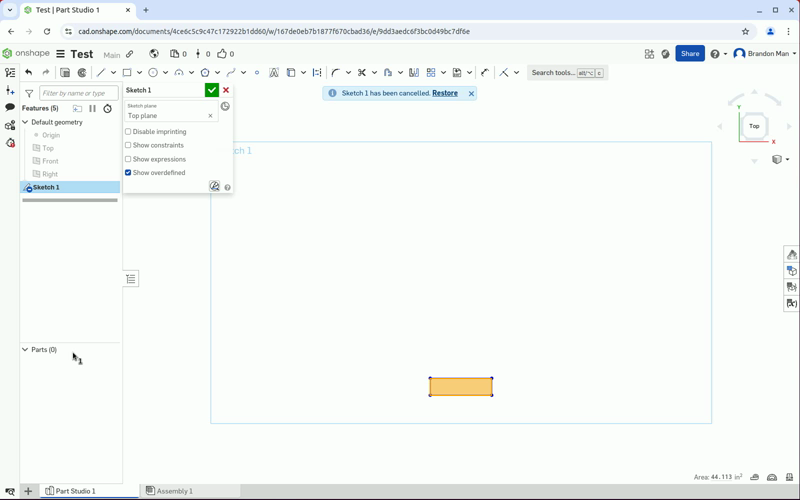
key(shift+y)
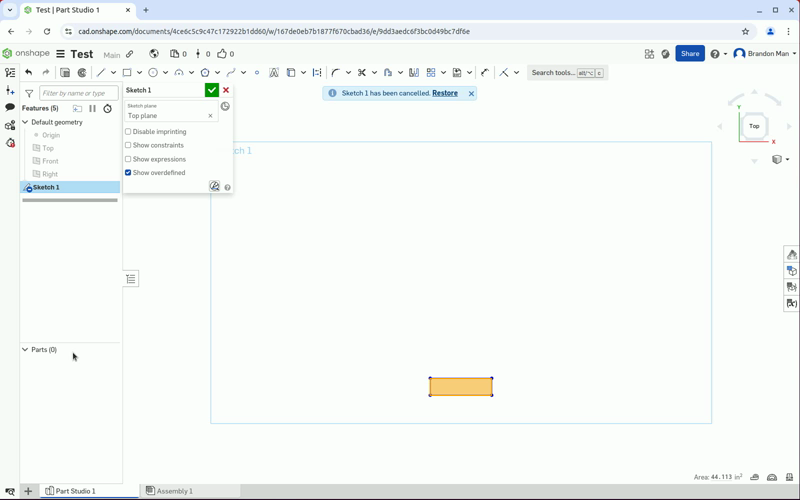
key(shift+e)
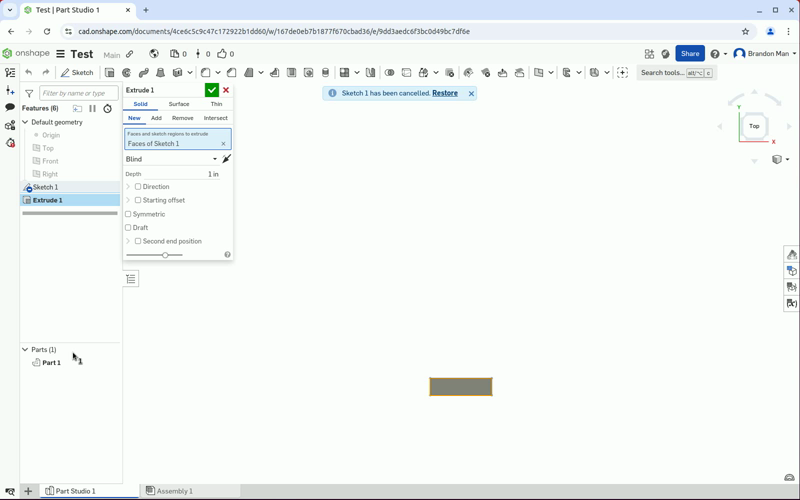
mouse_move(143, 106)
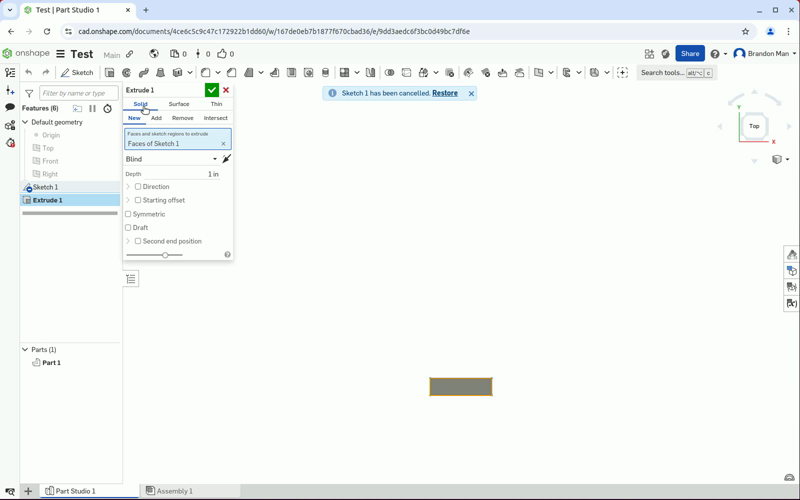
click(143, 106)
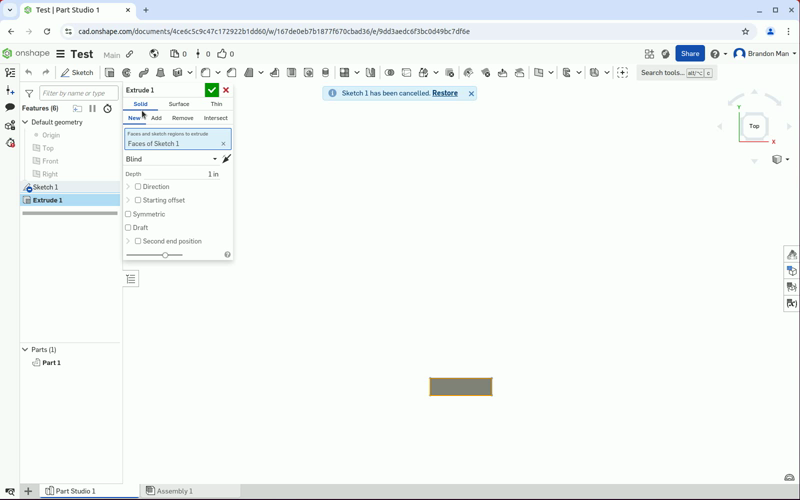
mouse_move(137, 120)
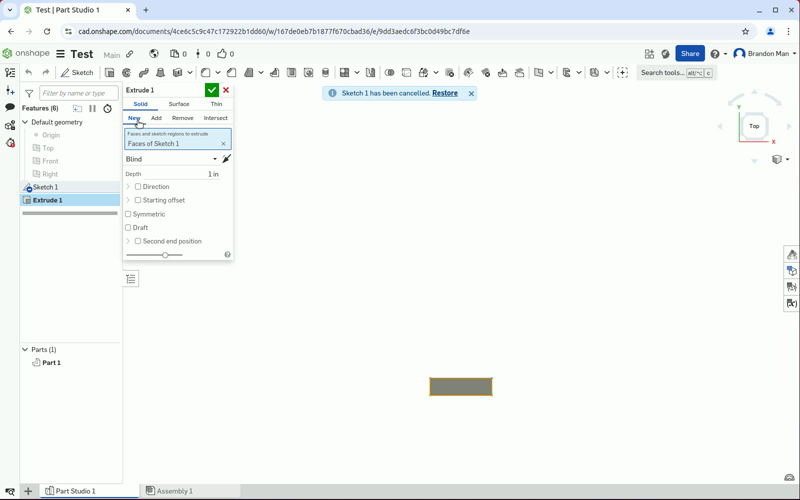
click(137, 120)
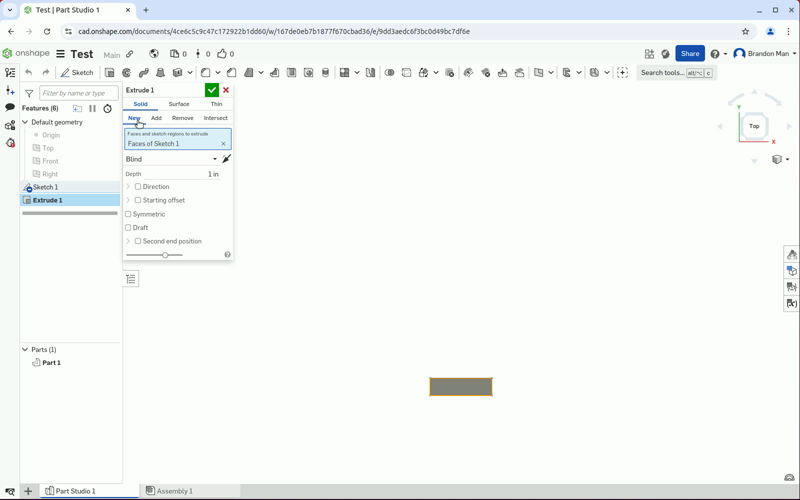
key(tab, 4)
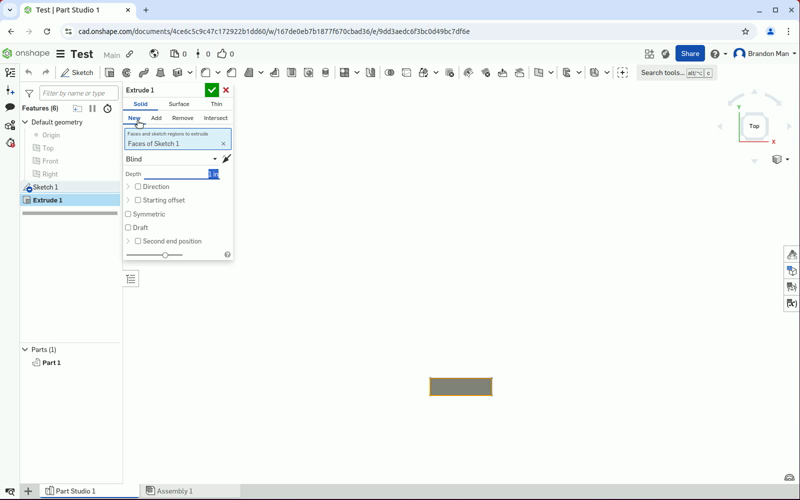
text(4.574)
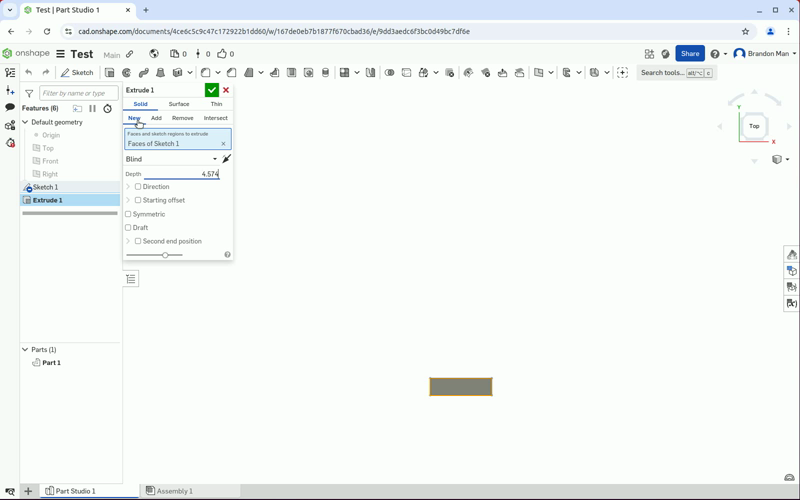
key(enter)
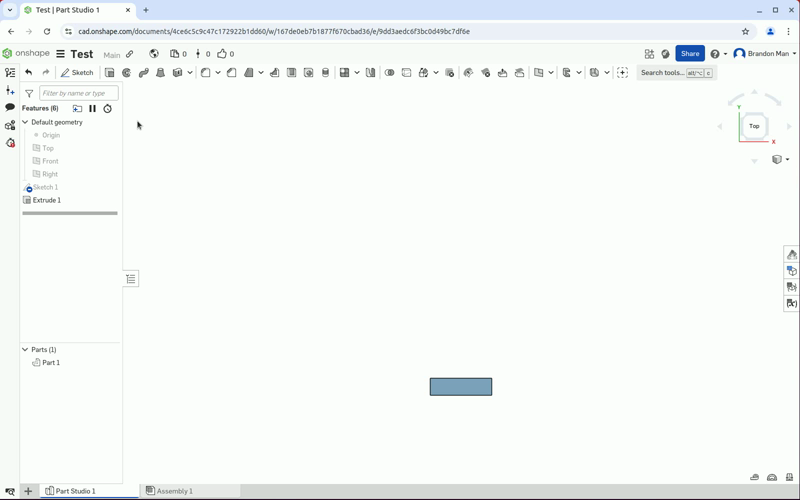
key(shift+h)
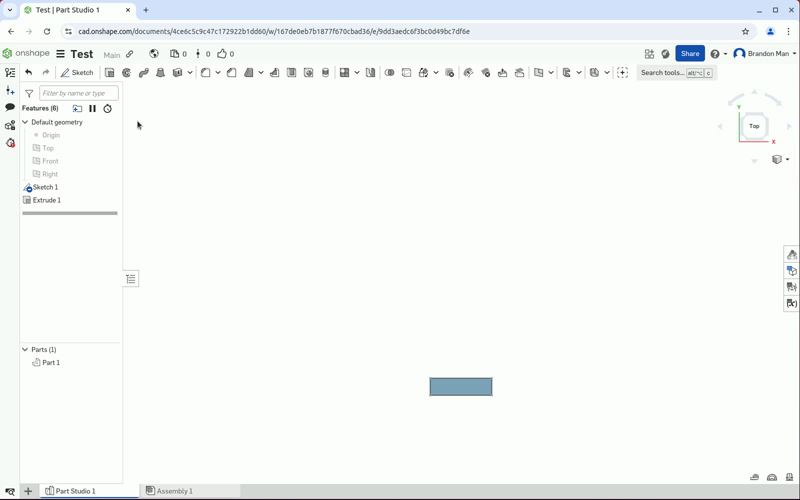
key(shift+h)
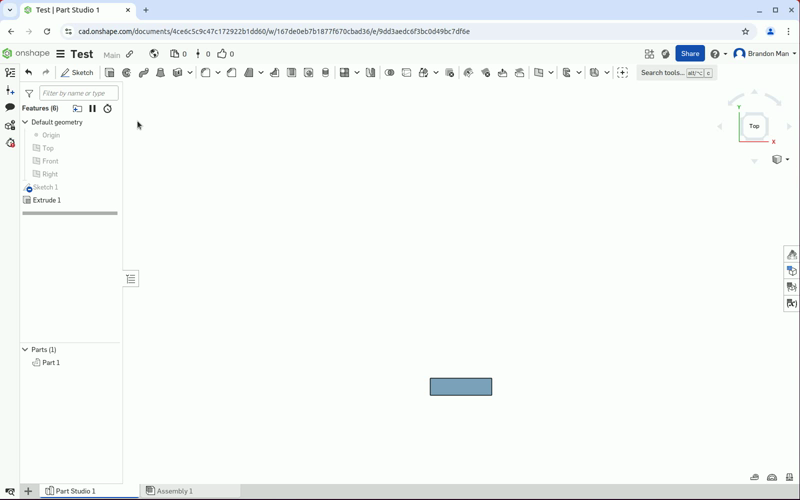
mouse_move(73, 189)
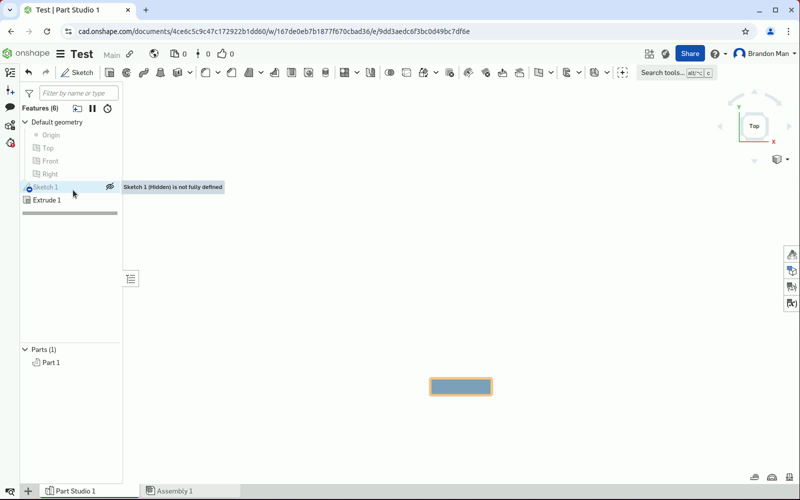
click(73, 189)
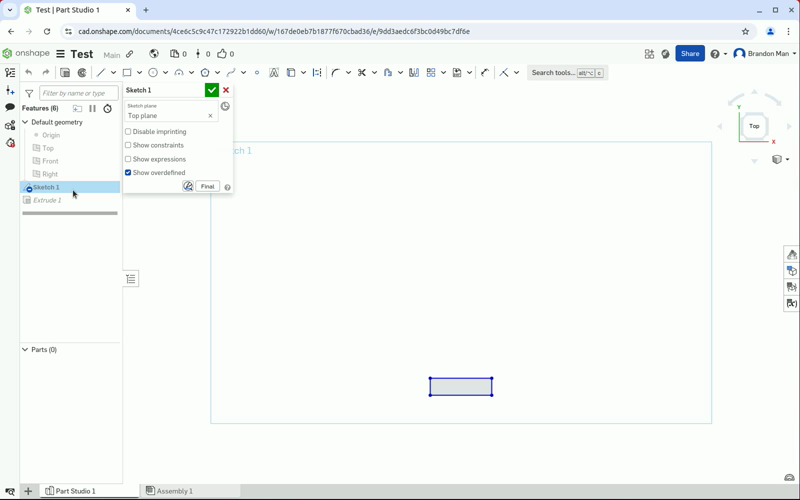
mouse_move(229, 92)
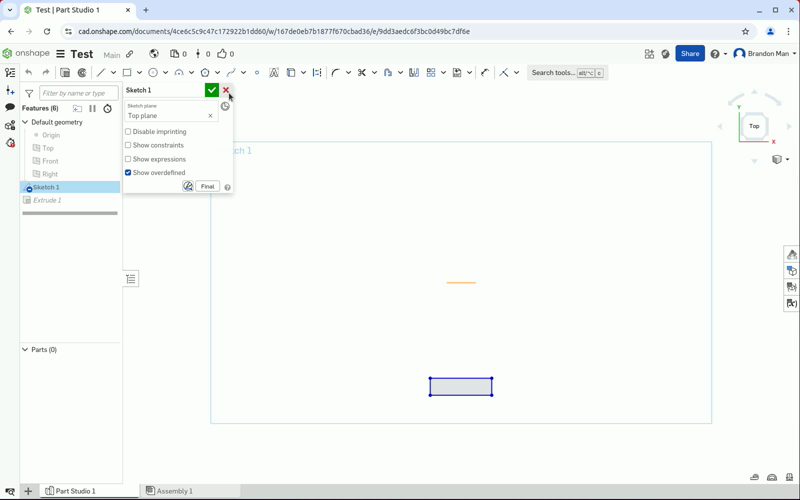
click(229, 92)
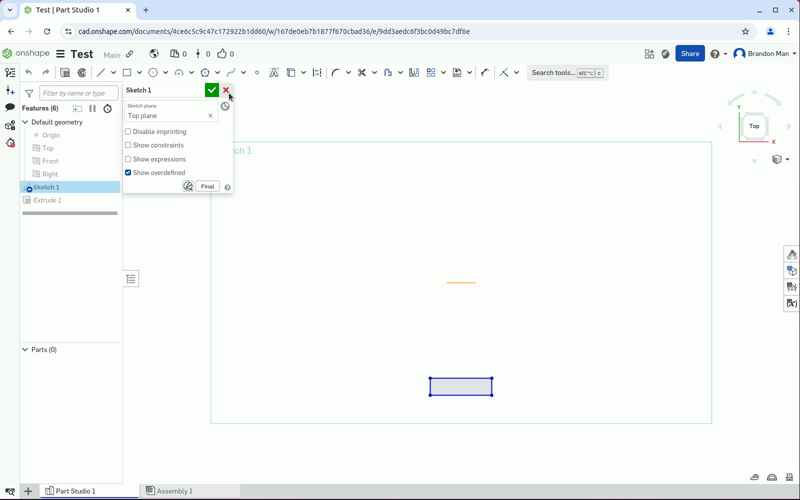
key(shift+s)
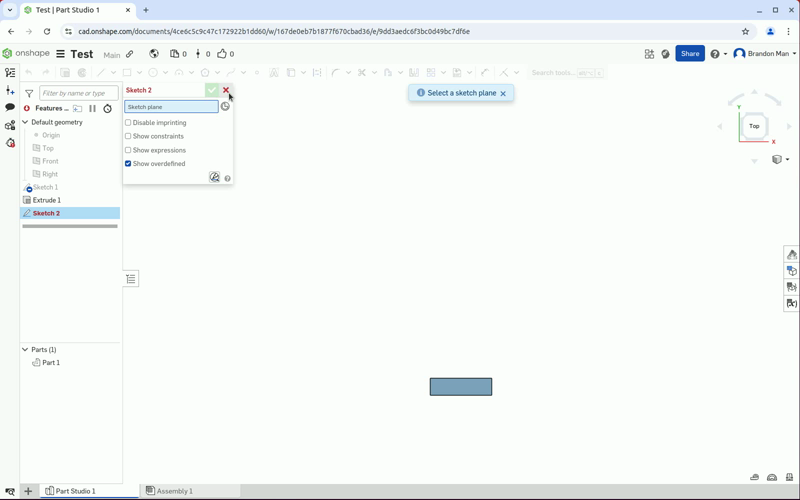
mouse_move(73, 150)
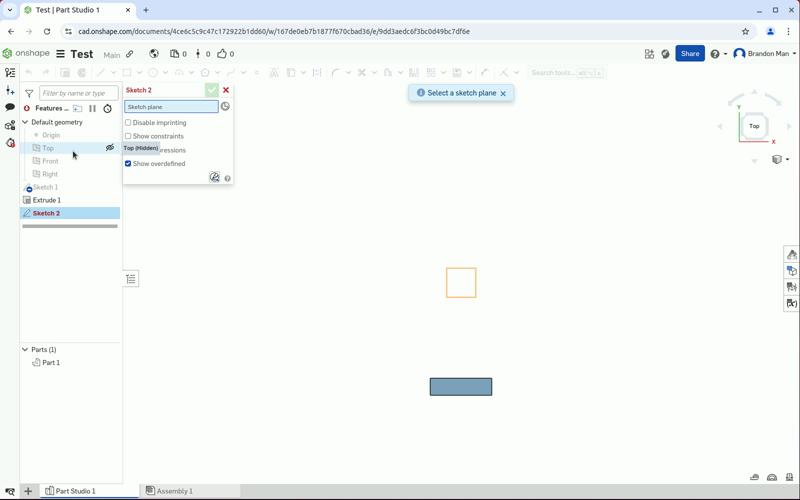
click(73, 150)
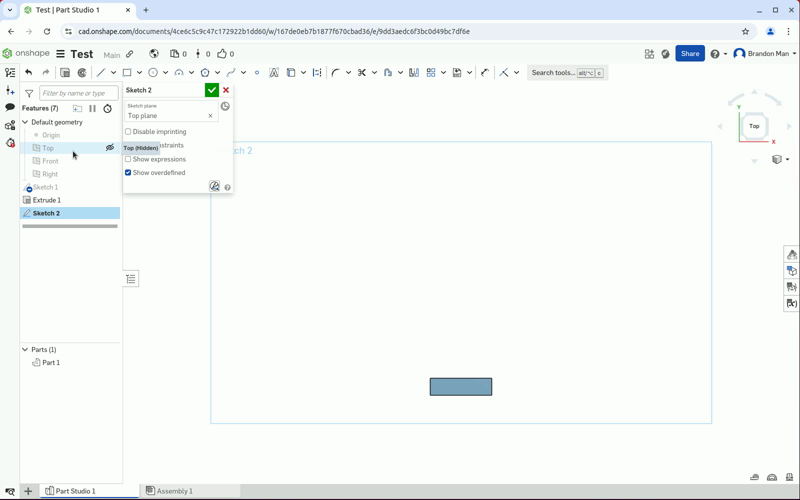
mouse_move(73, 352)
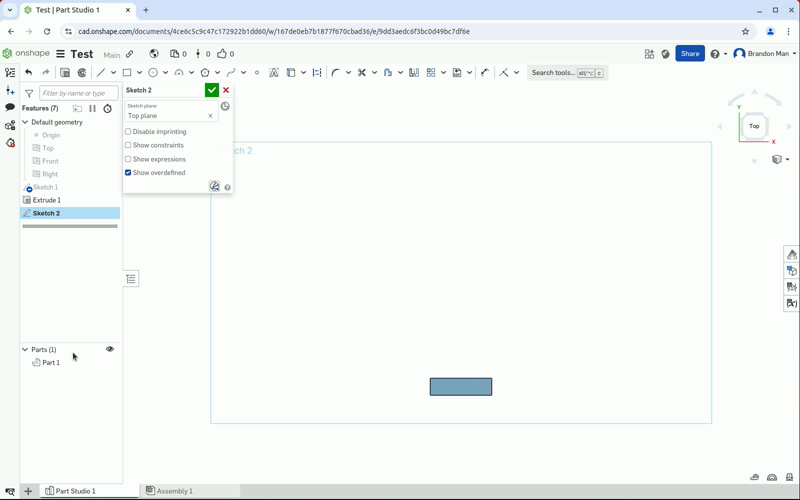
key(y)
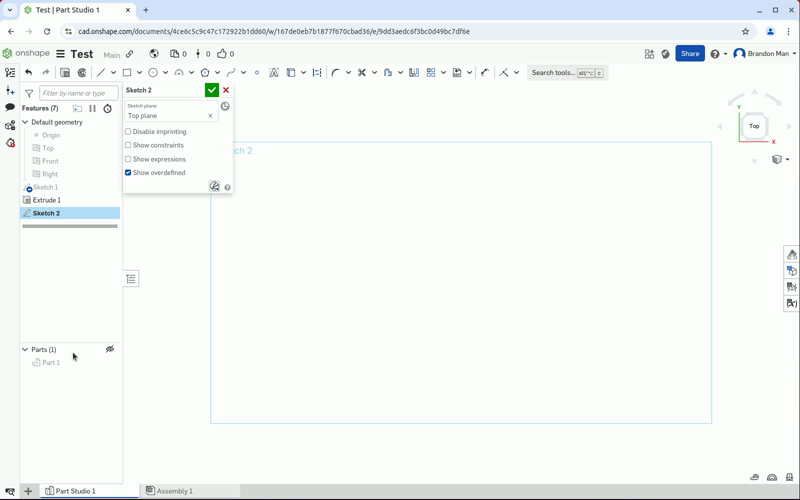
key(l)
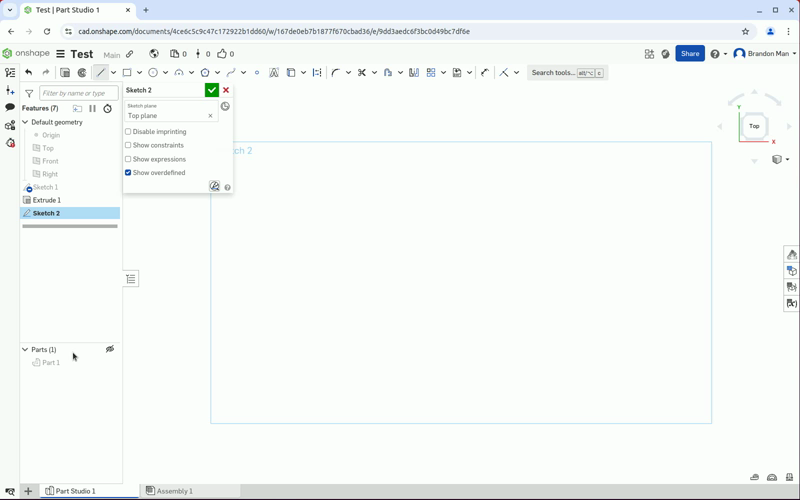
key_down(shift)
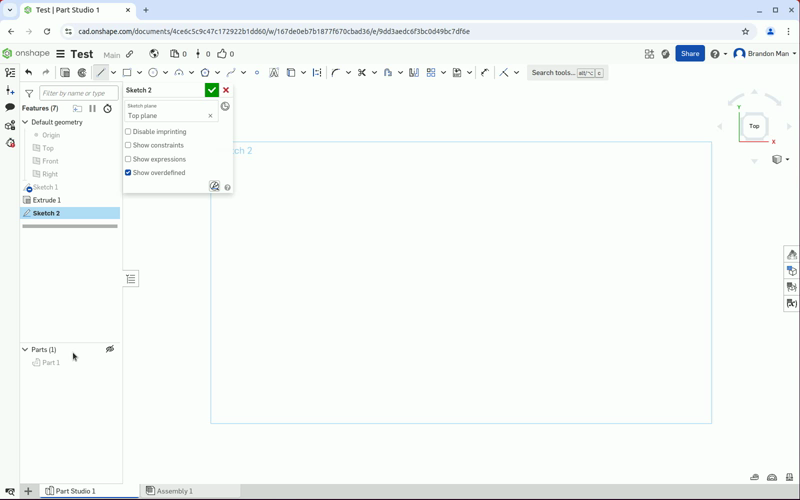
mouse_move(365, 378)
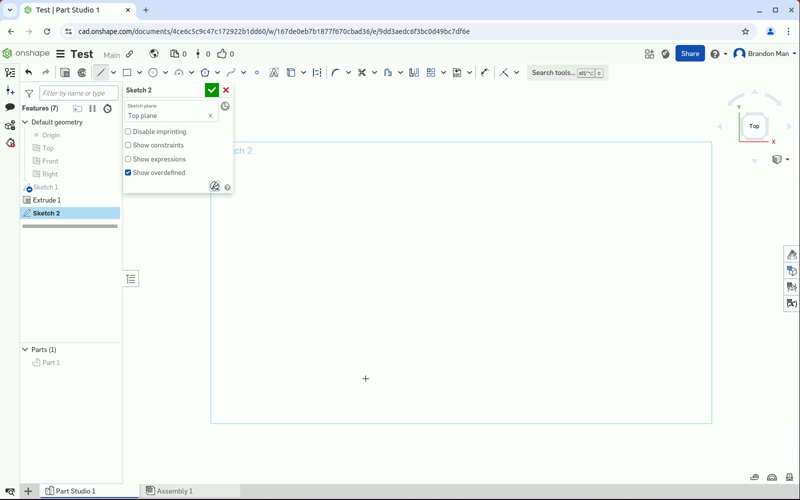
click(365, 378)
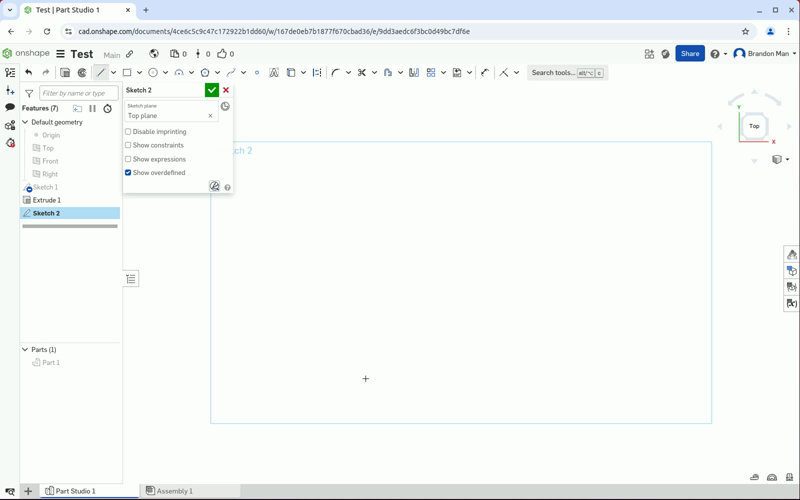
key_up(shift)
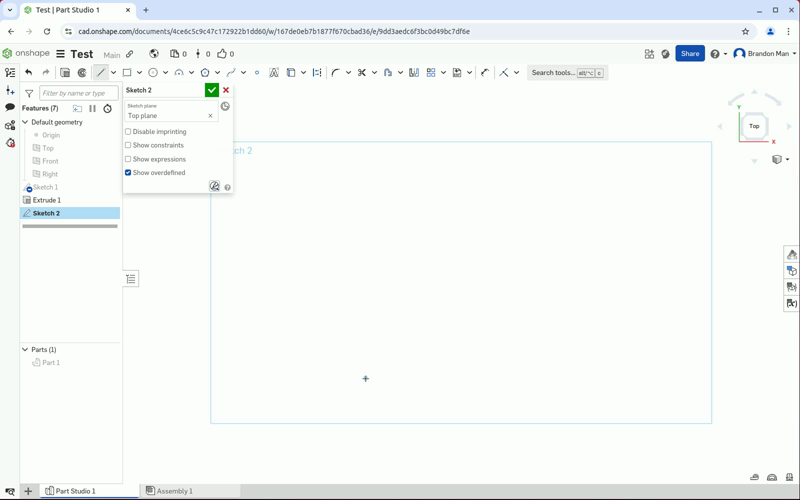
key_down(shift)
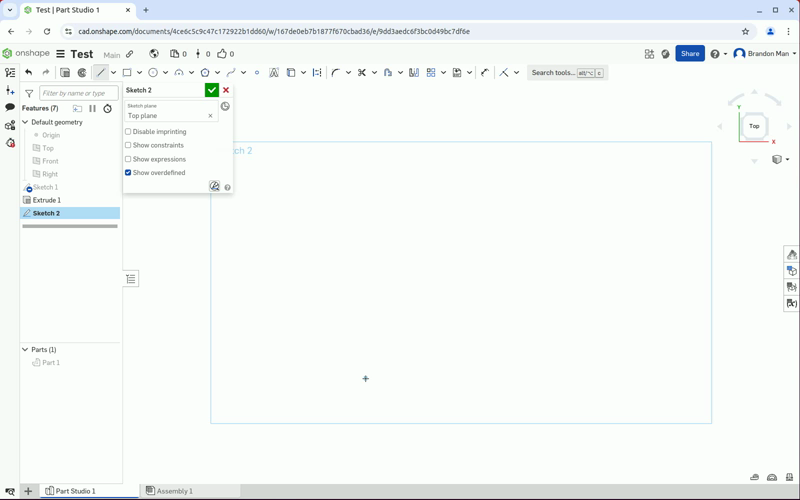
mouse_move(429, 378)
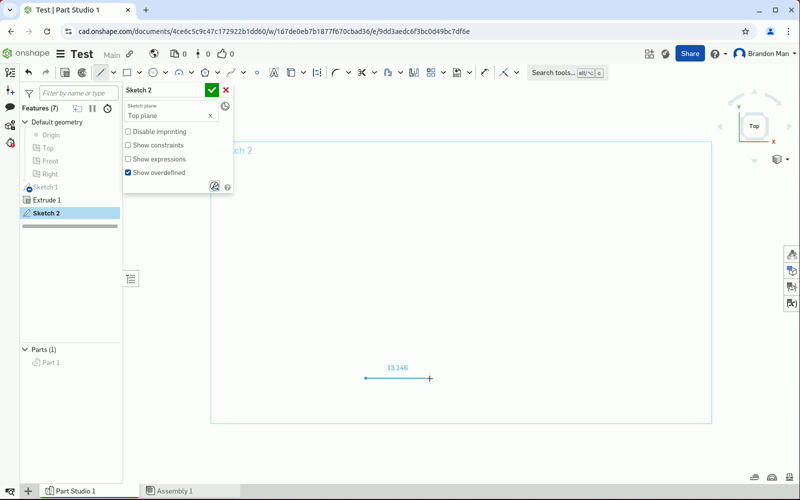
click(429, 378)
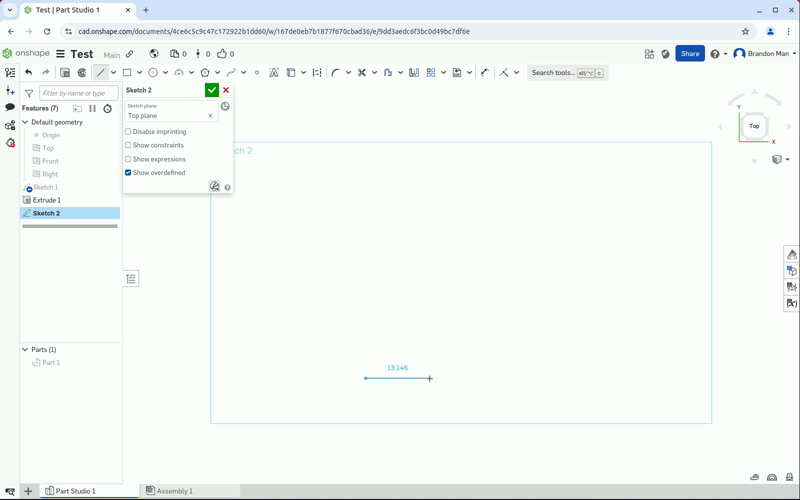
key_up(shift)
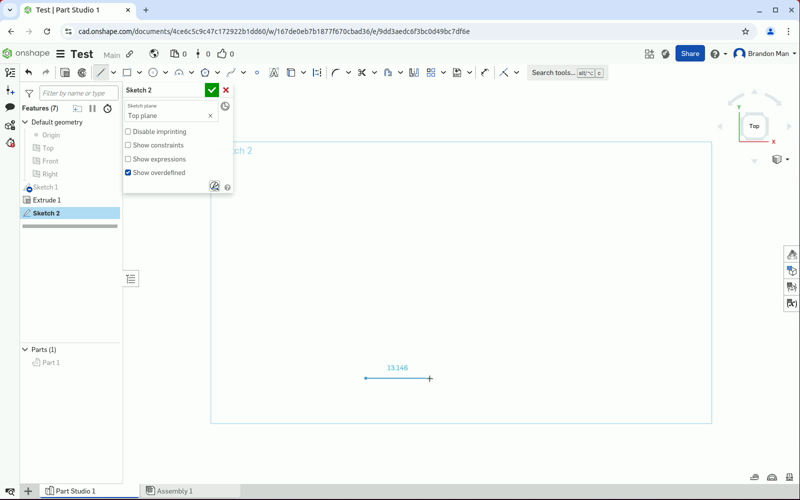
key_down(shift)
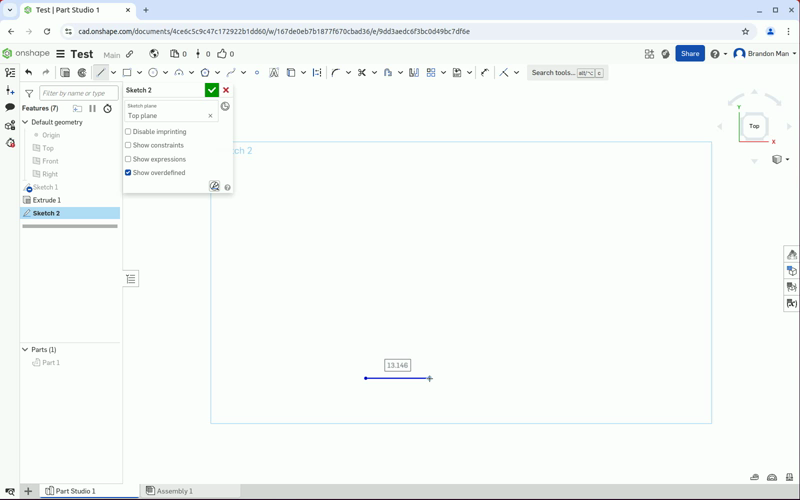
mouse_move(459, 378)
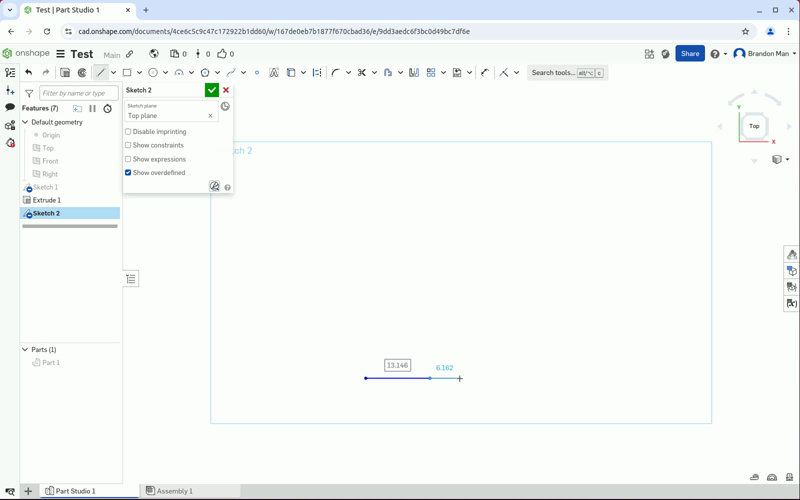
mouse_move(429, 360)
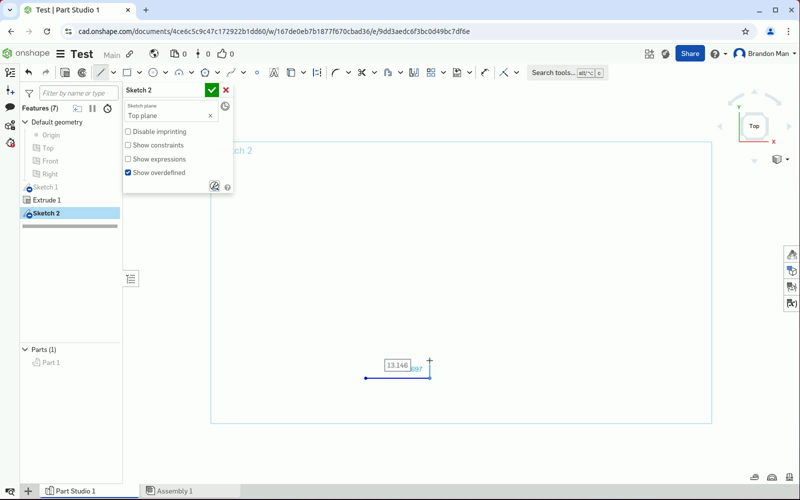
click(429, 360)
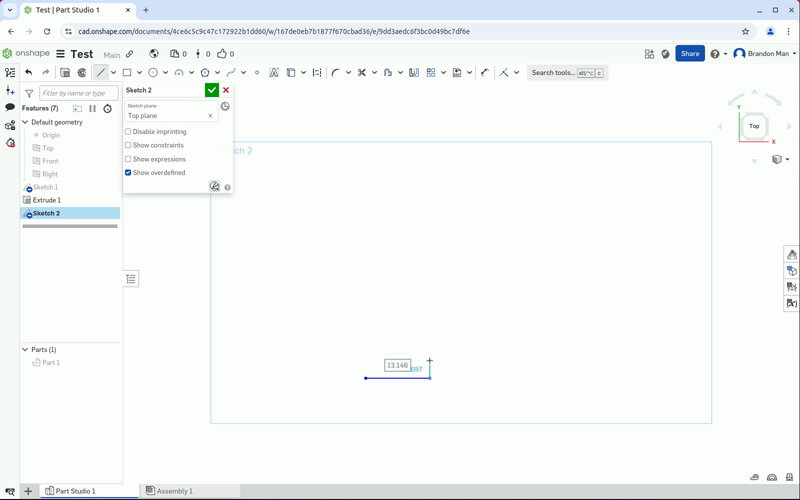
key_up(shift)
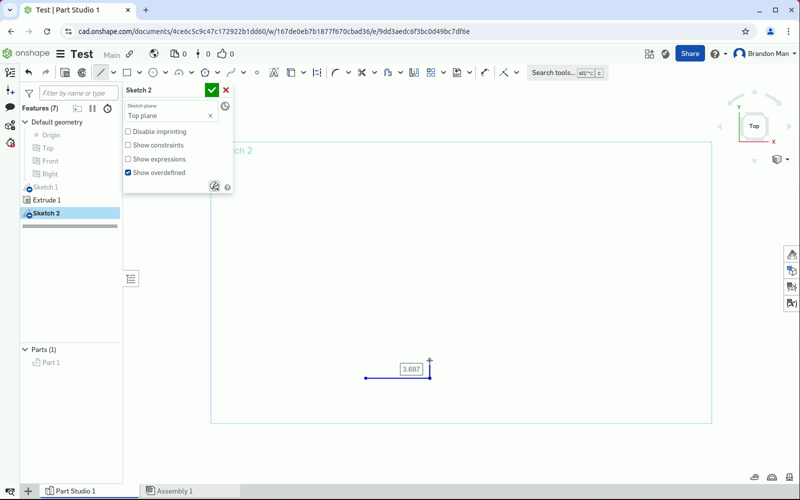
key_down(shift)
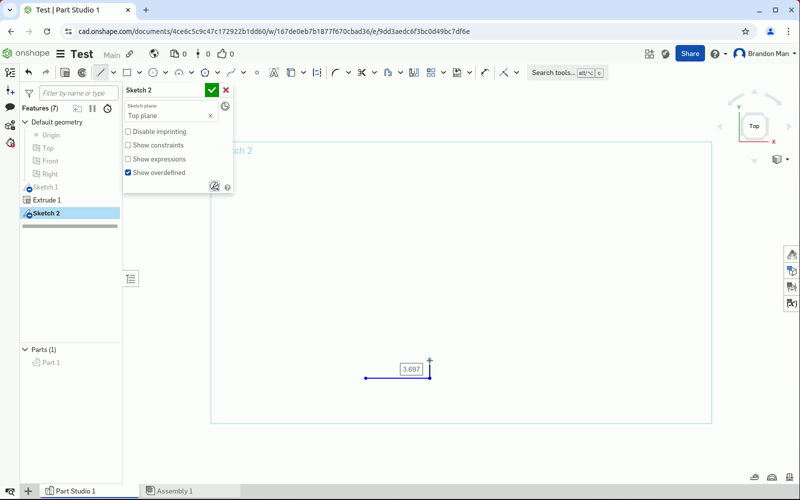
mouse_move(491, 360)
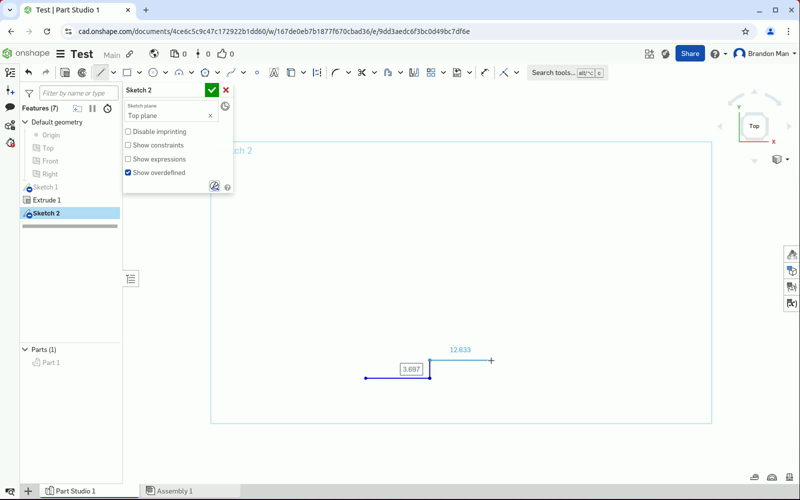
click(491, 360)
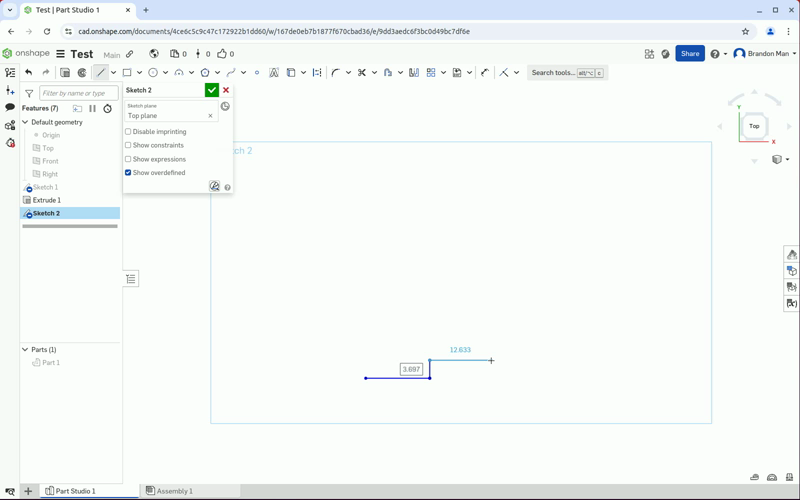
key_up(shift)
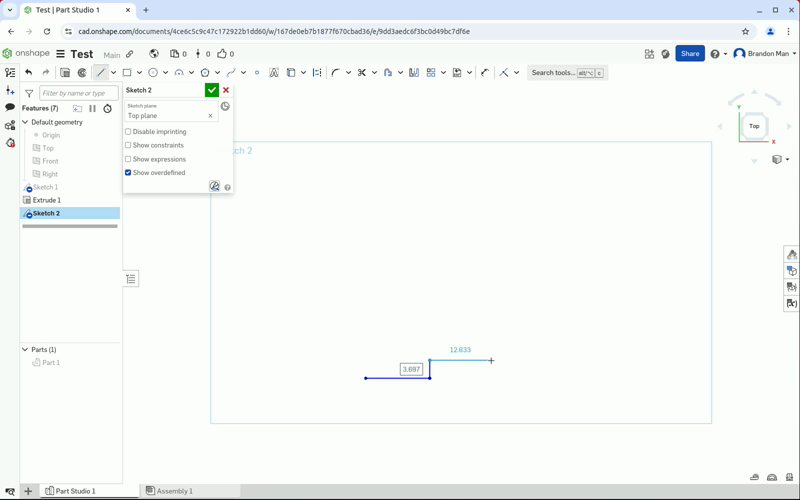
key_down(shift)
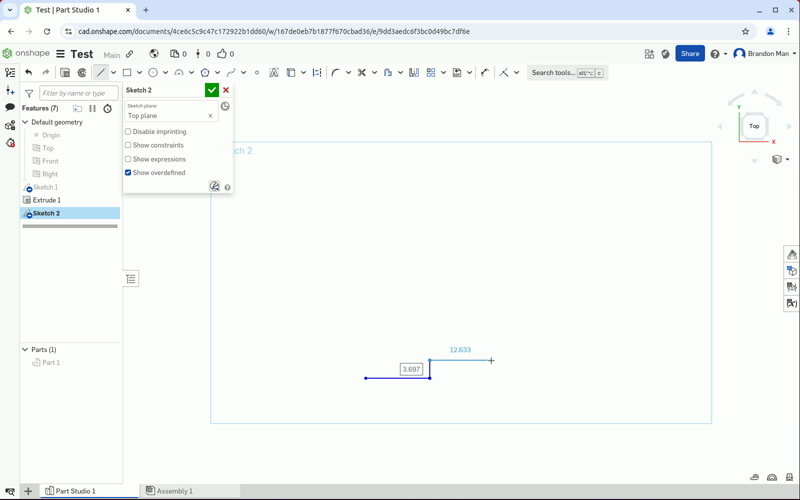
mouse_move(521, 360)
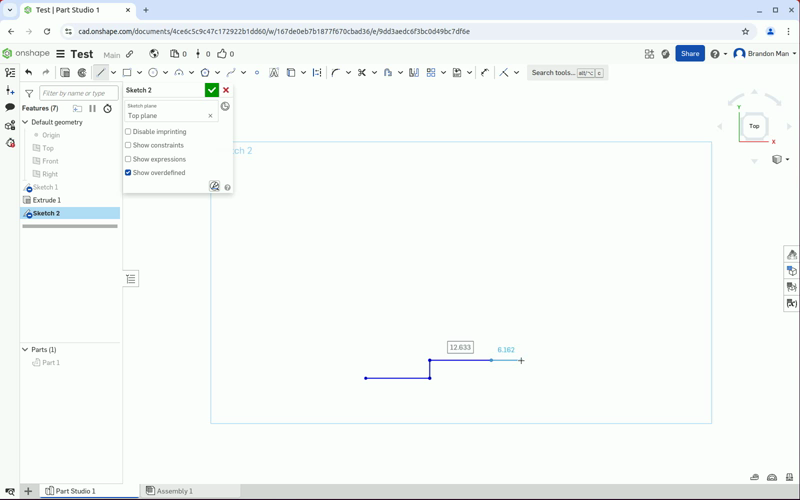
mouse_move(491, 378)
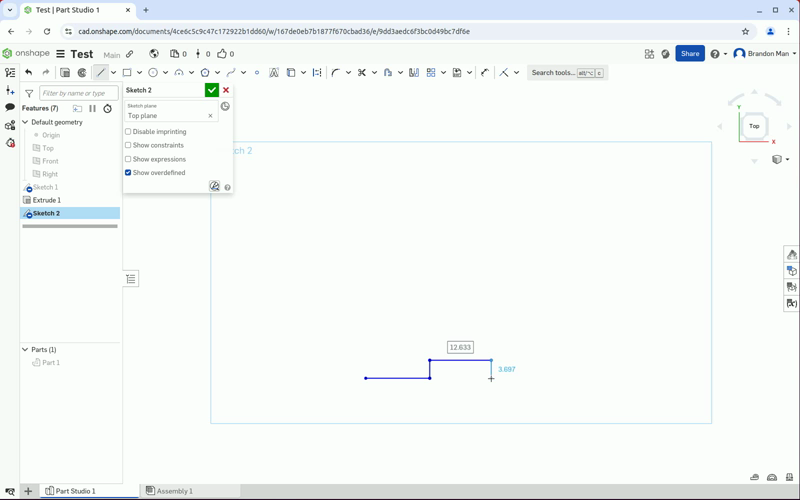
click(491, 378)
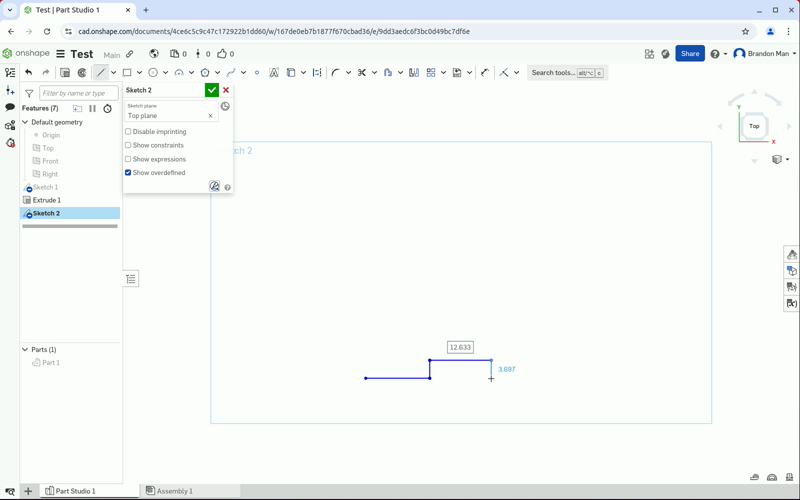
key_up(shift)
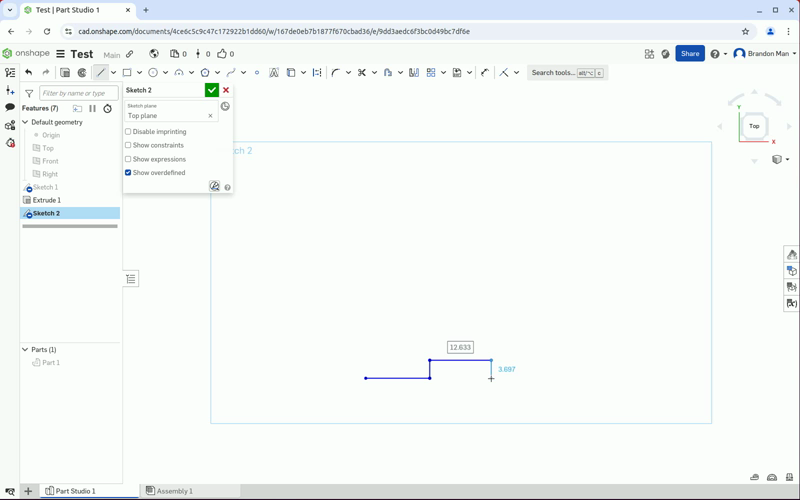
key_down(shift)
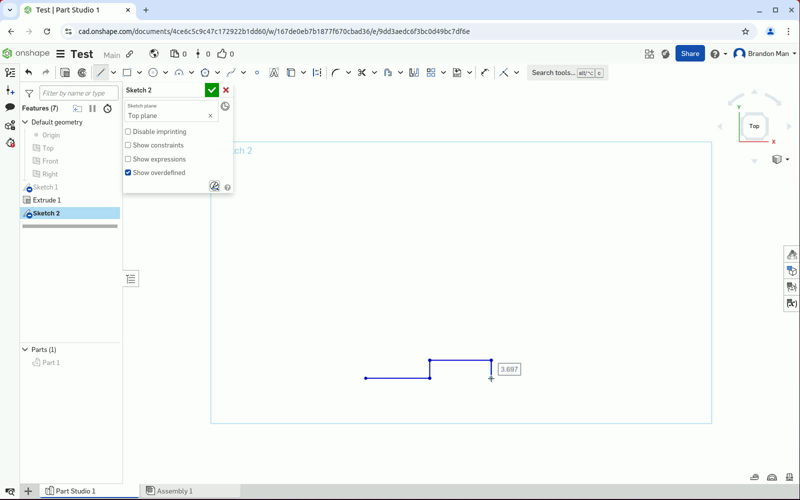
mouse_move(555, 378)
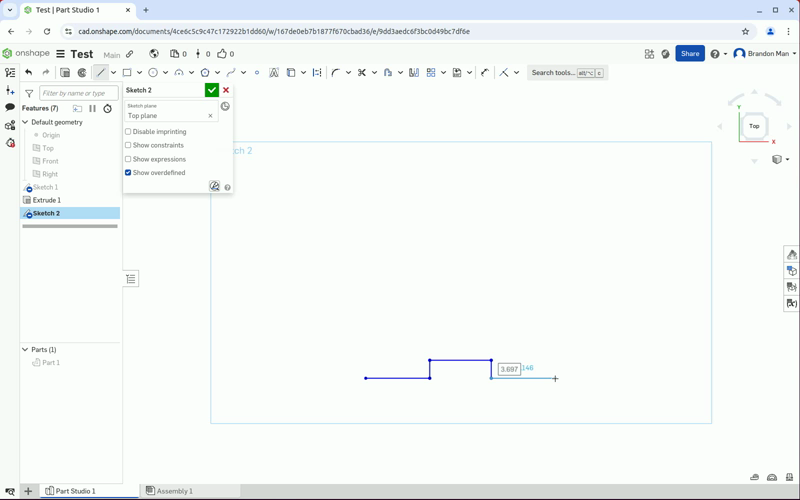
click(555, 378)
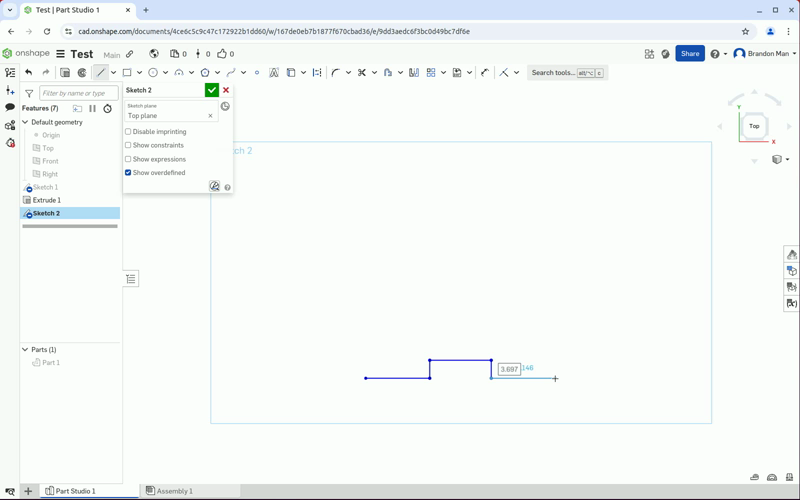
key_up(shift)
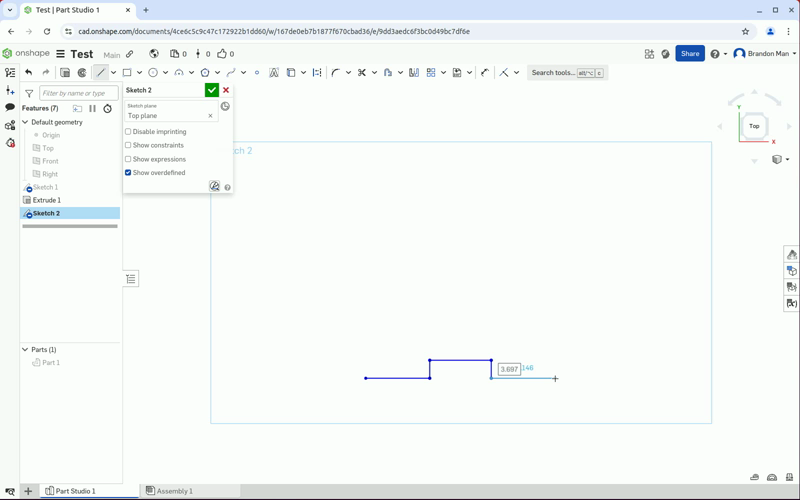
key_down(shift)
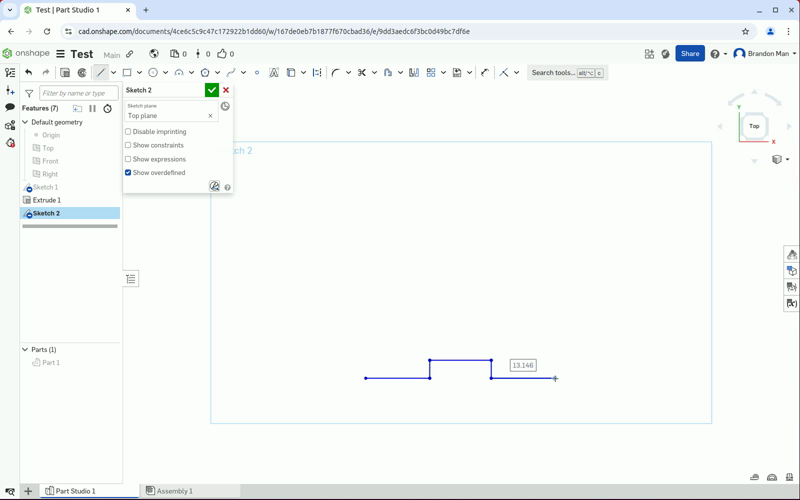
mouse_move(555, 316)
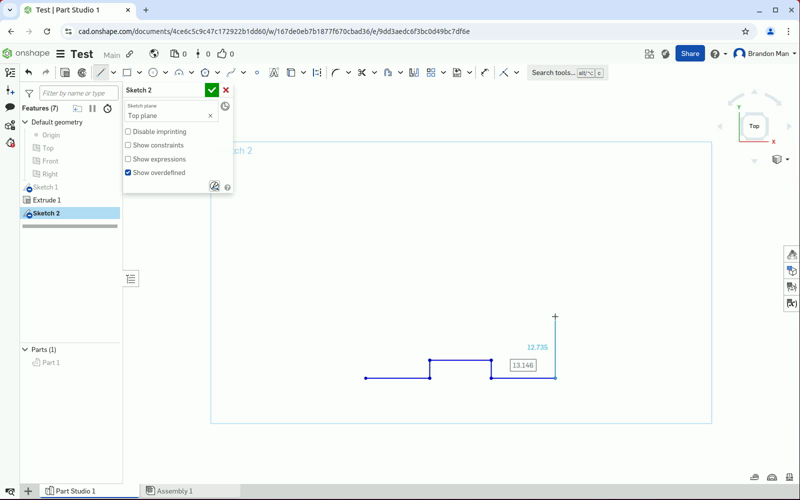
click(555, 316)
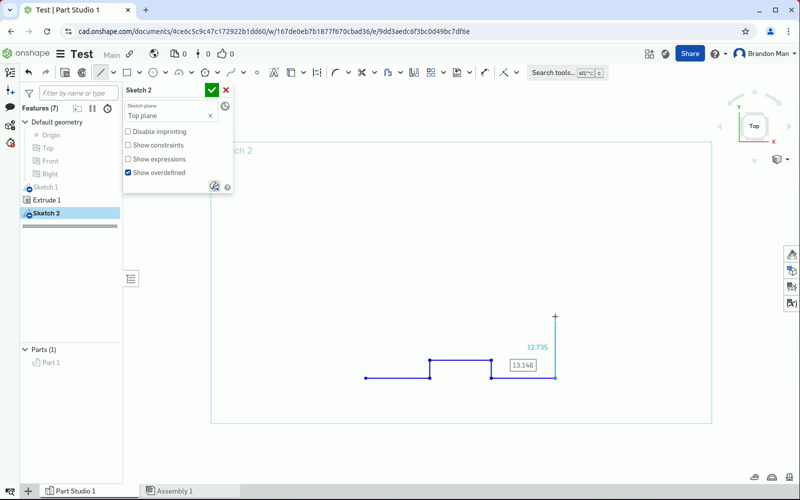
key_up(shift)
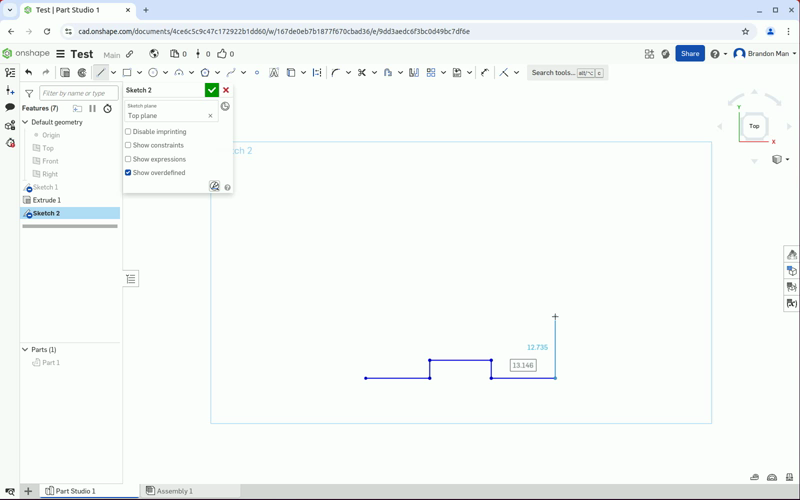
key_down(shift)
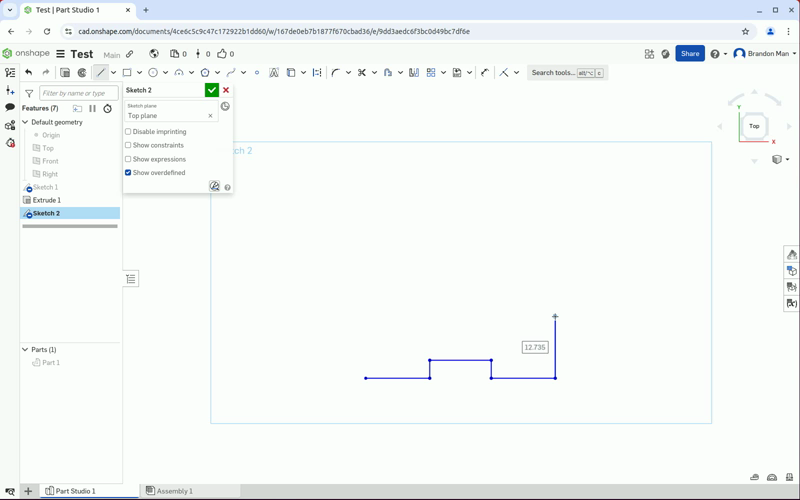
mouse_move(585, 316)
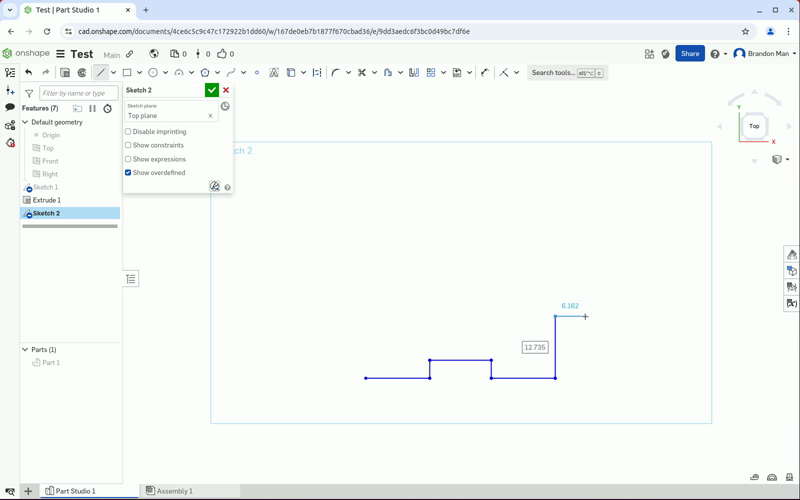
mouse_move(534, 316)
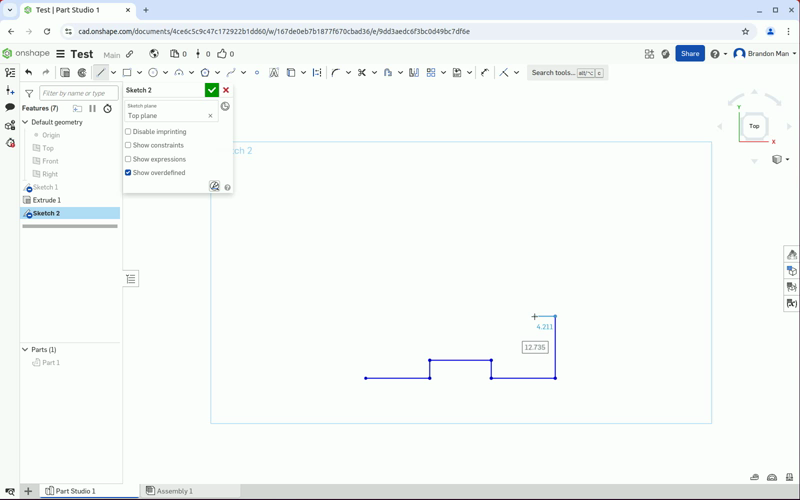
click(534, 316)
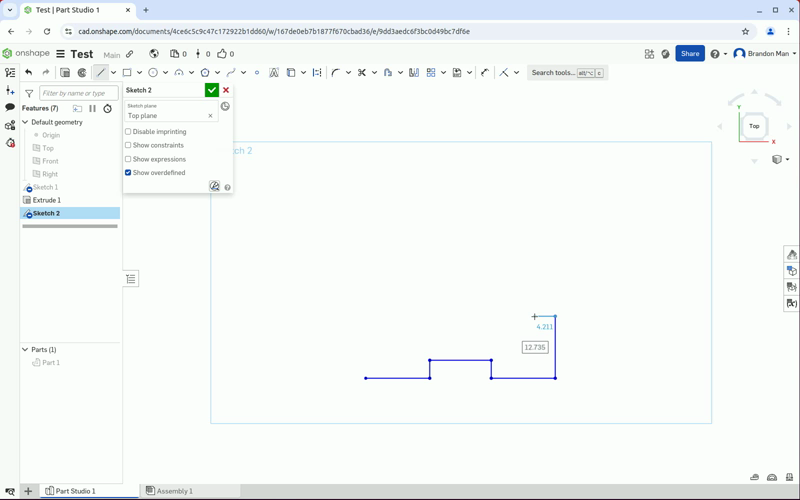
key_up(shift)
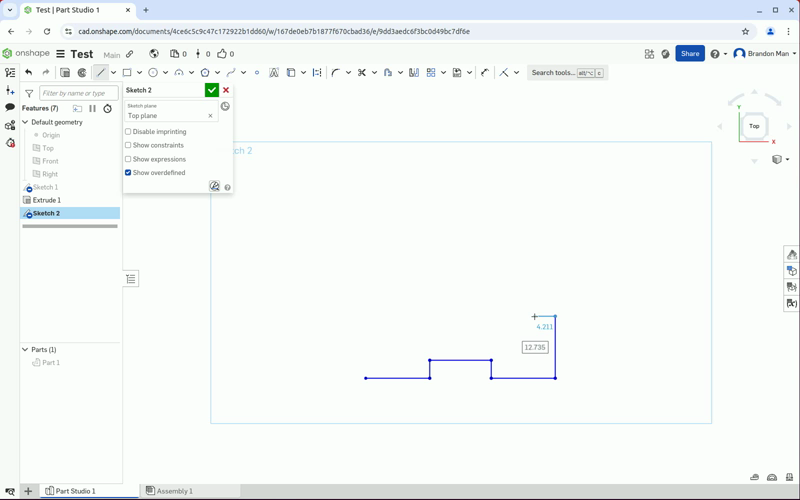
key_down(shift)
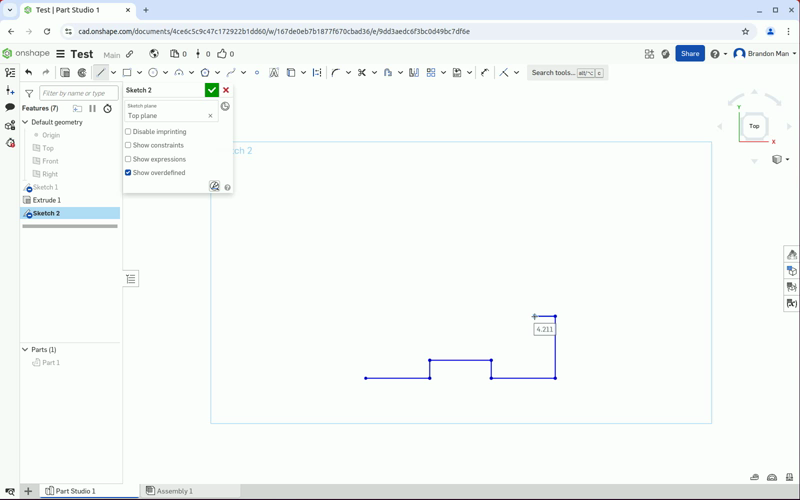
mouse_move(534, 250)
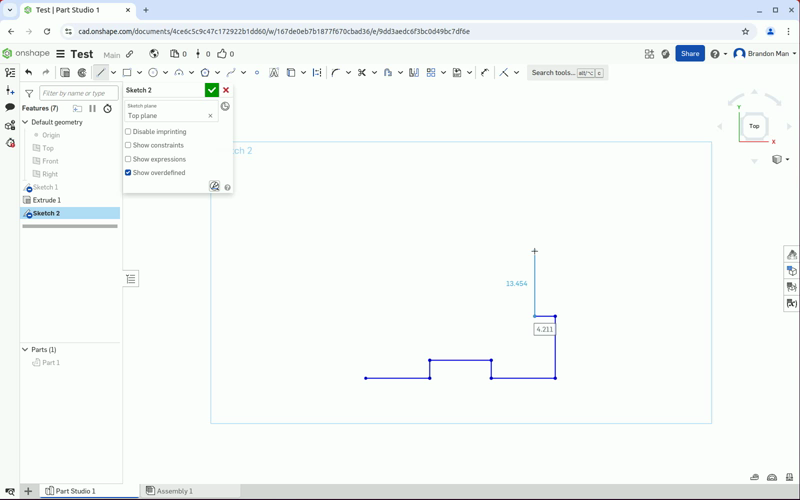
click(534, 250)
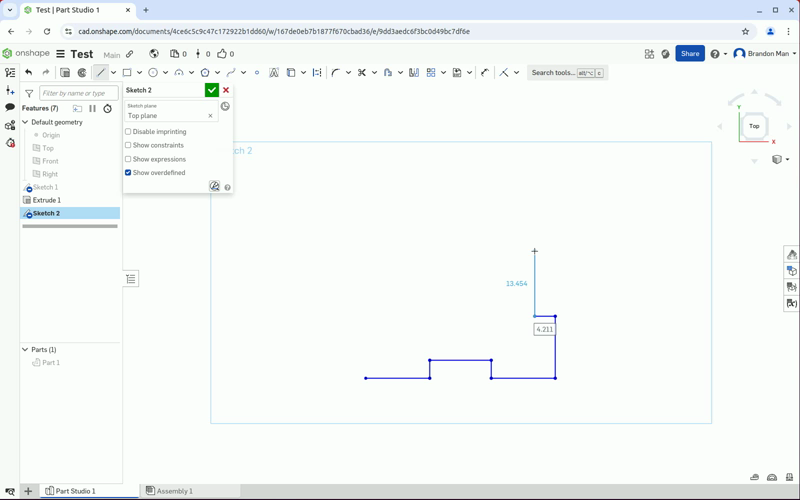
key_up(shift)
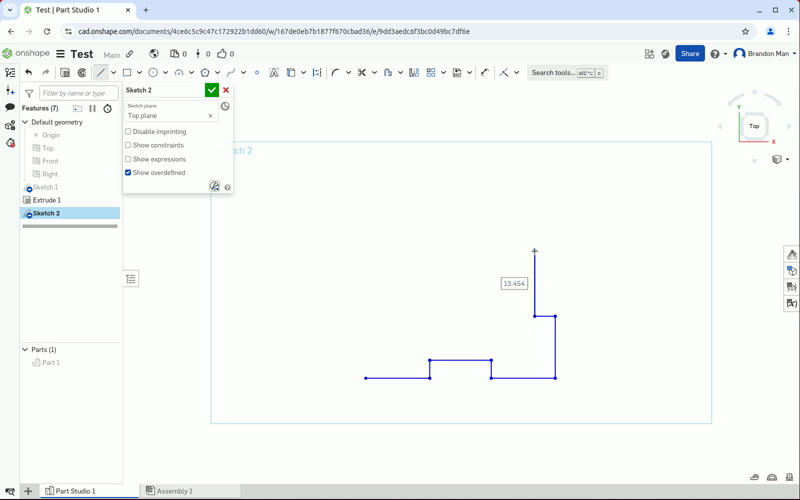
key_down(shift)
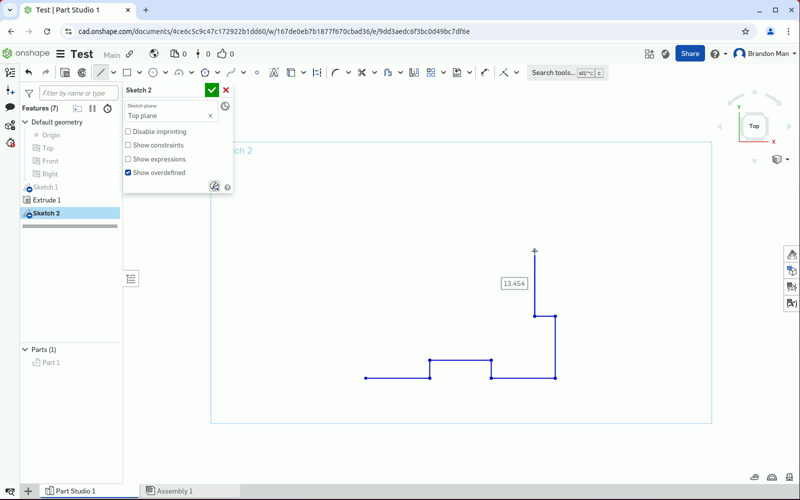
mouse_move(564, 250)
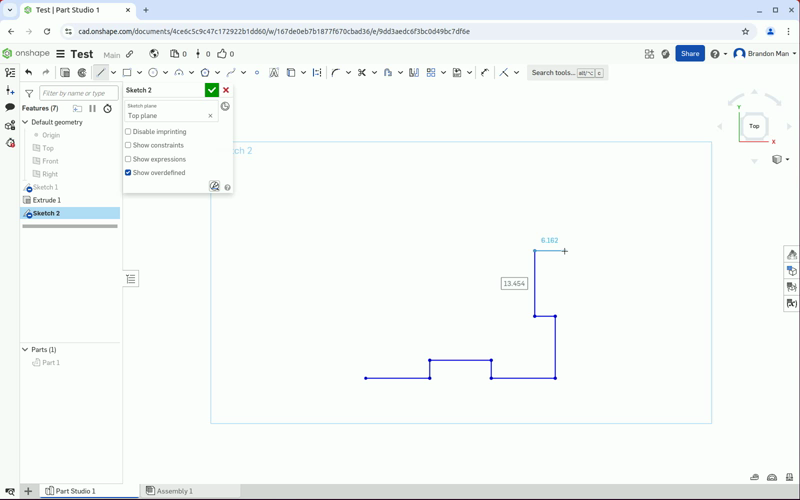
mouse_move(555, 250)
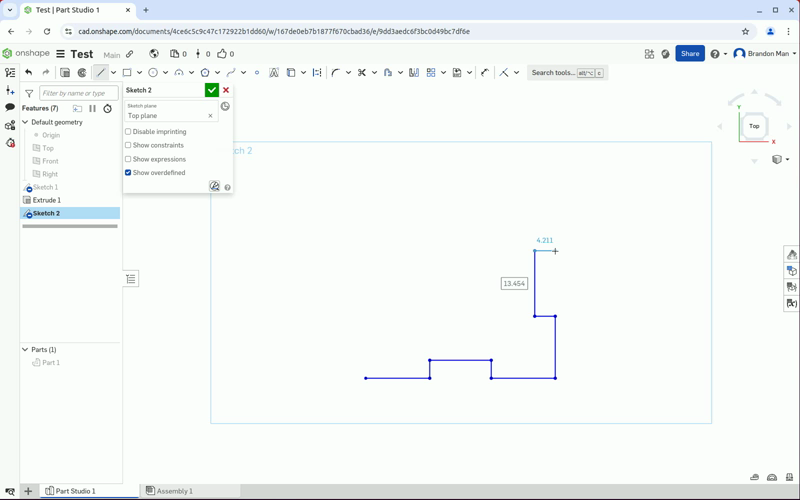
click(555, 250)
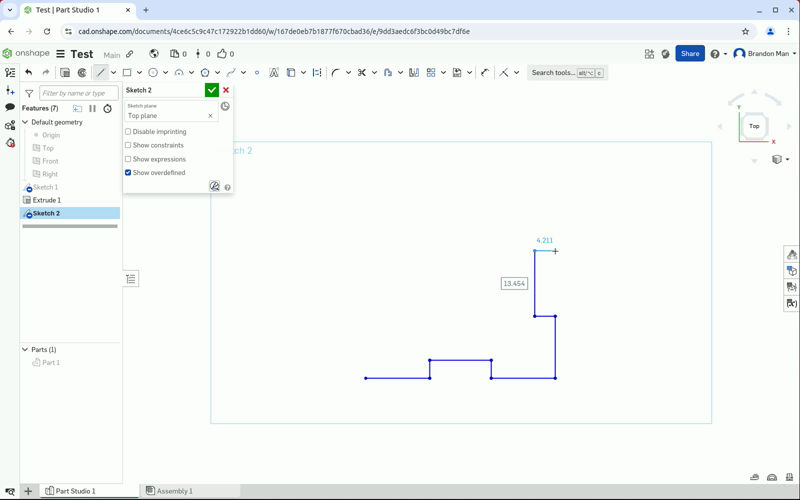
key_up(shift)
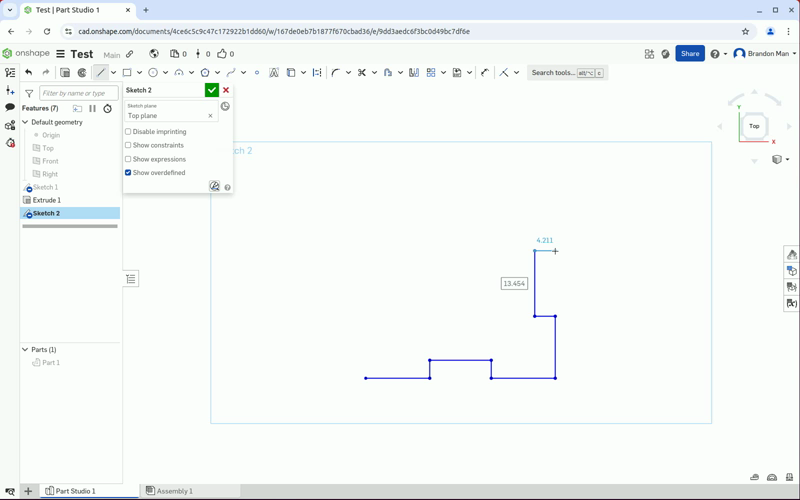
key_down(shift)
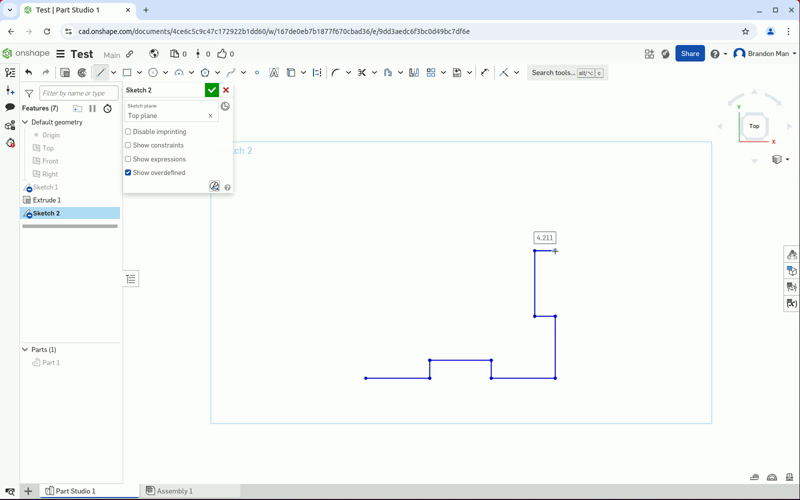
mouse_move(555, 188)
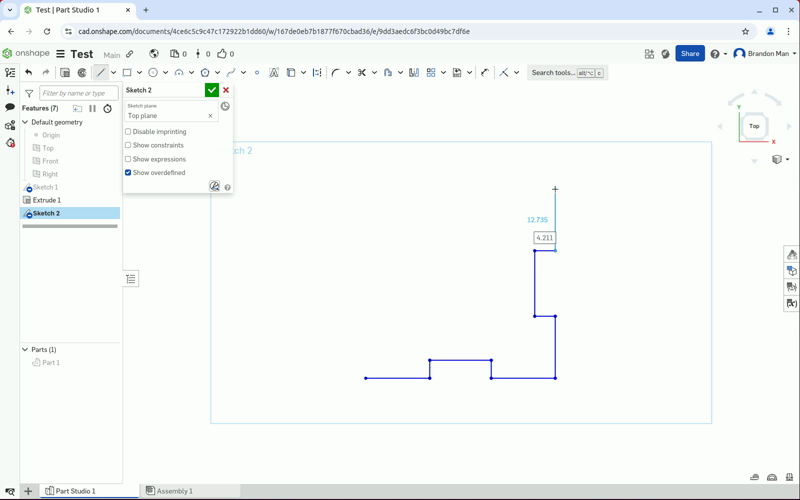
click(555, 188)
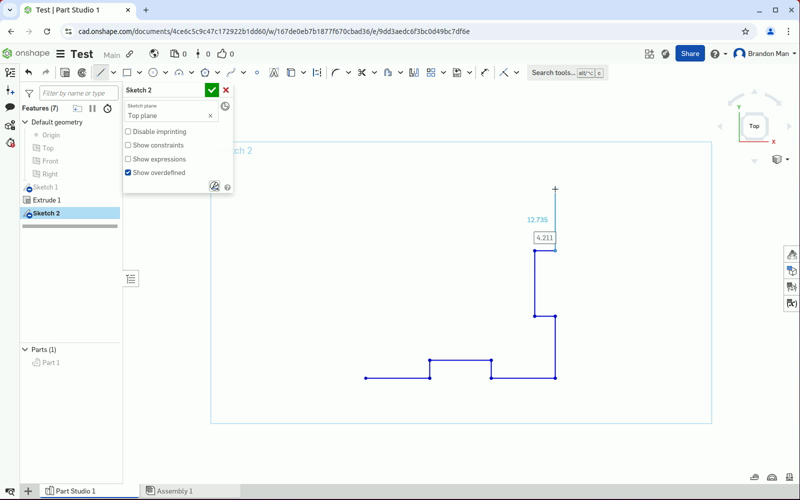
key_up(shift)
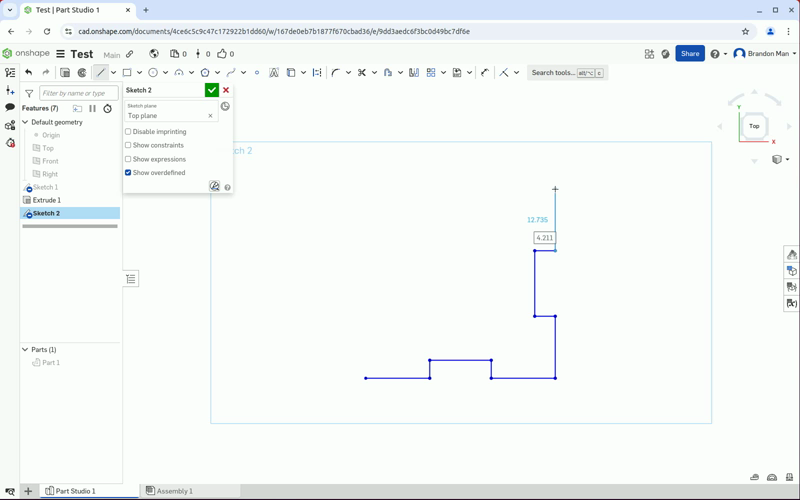
key_down(shift)
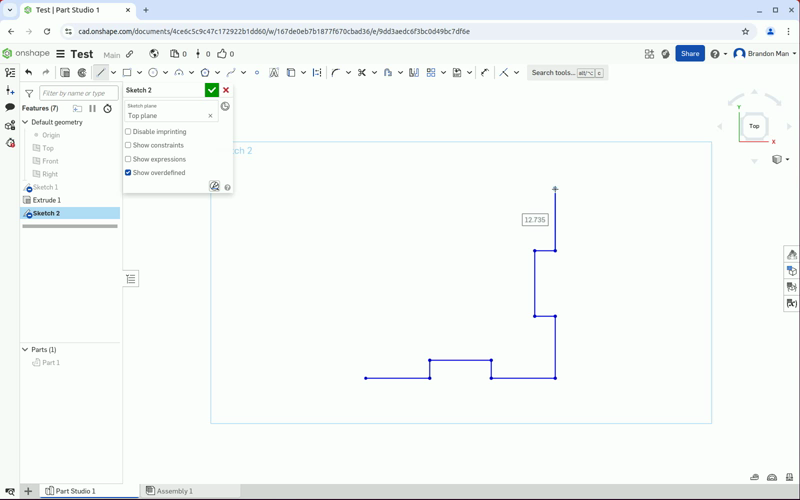
mouse_move(365, 188)
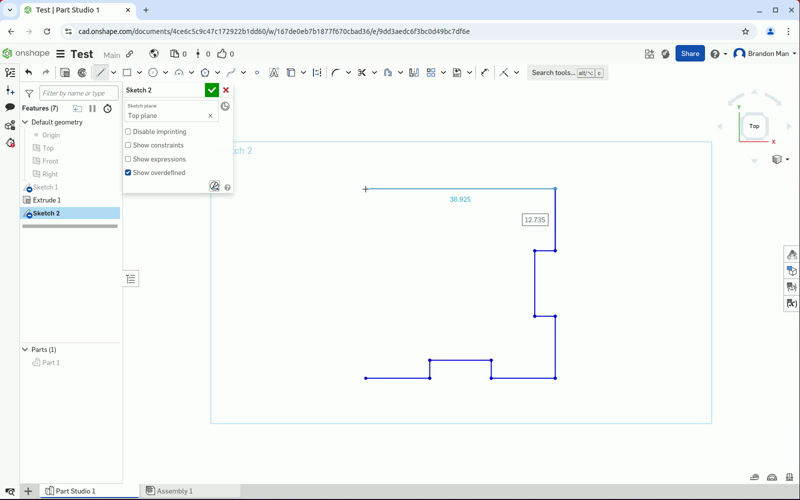
click(365, 188)
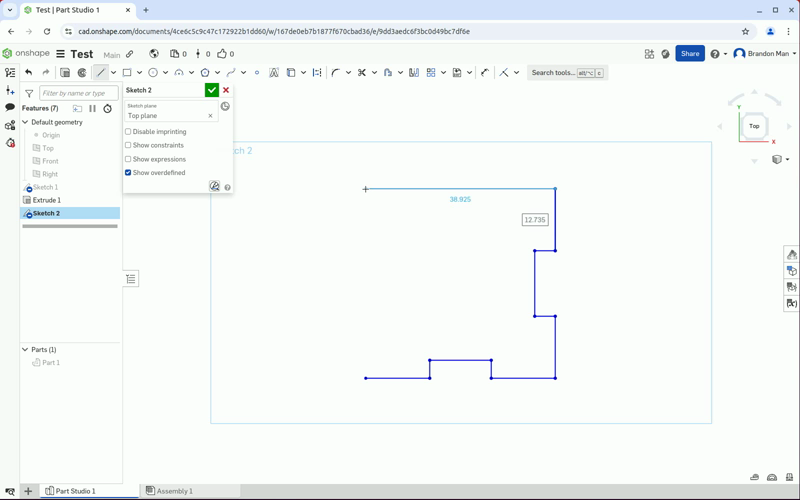
key_up(shift)
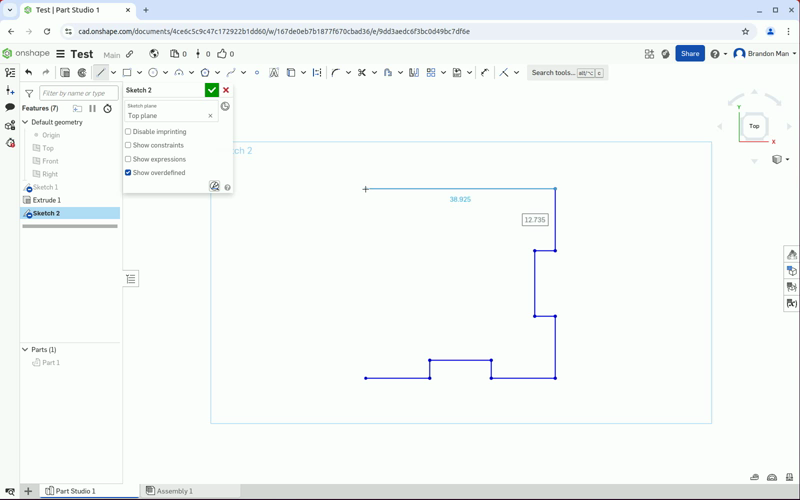
key_down(shift)
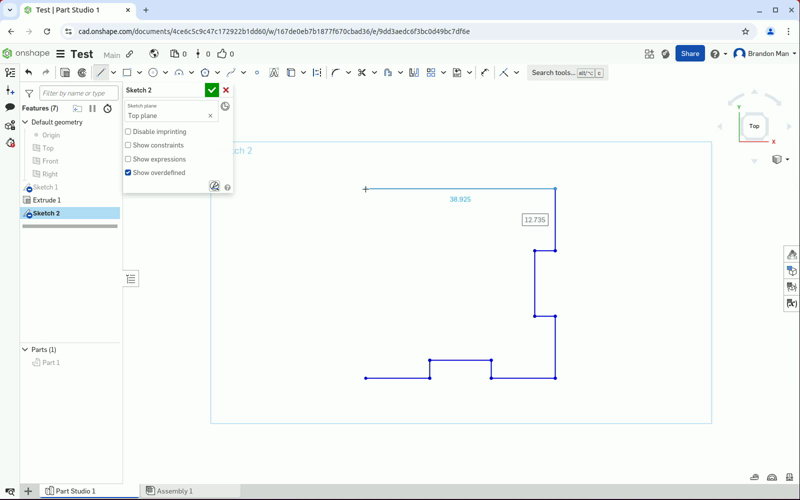
mouse_move(365, 378)
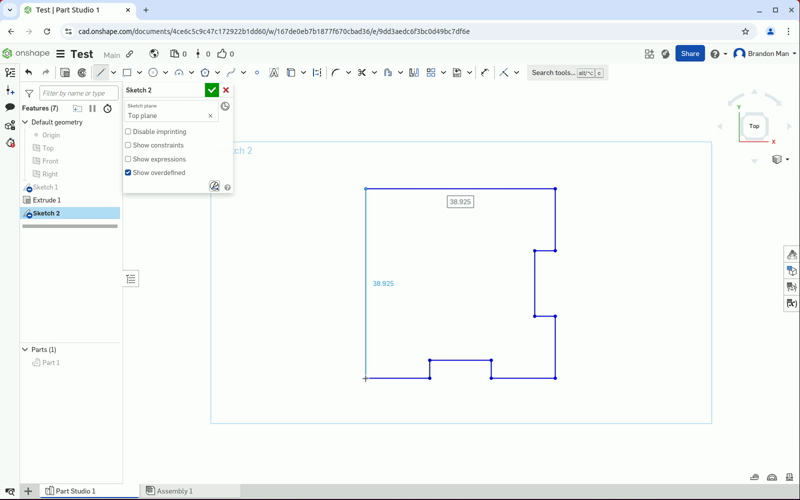
key_up(shift)
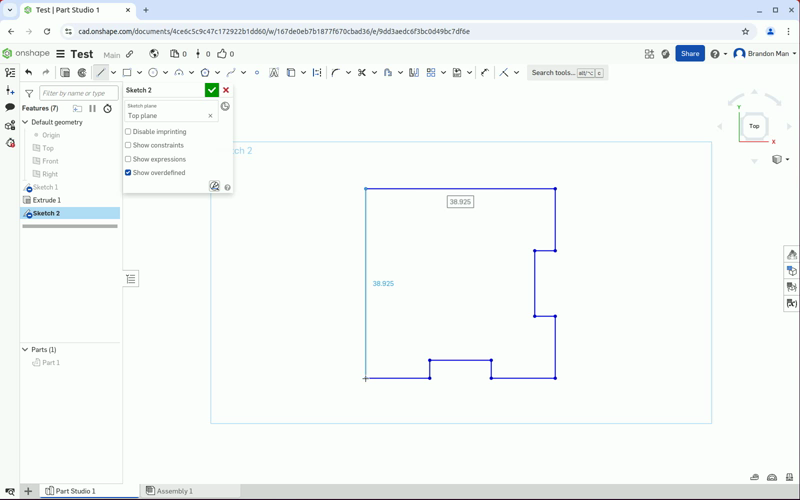
click(365, 378)
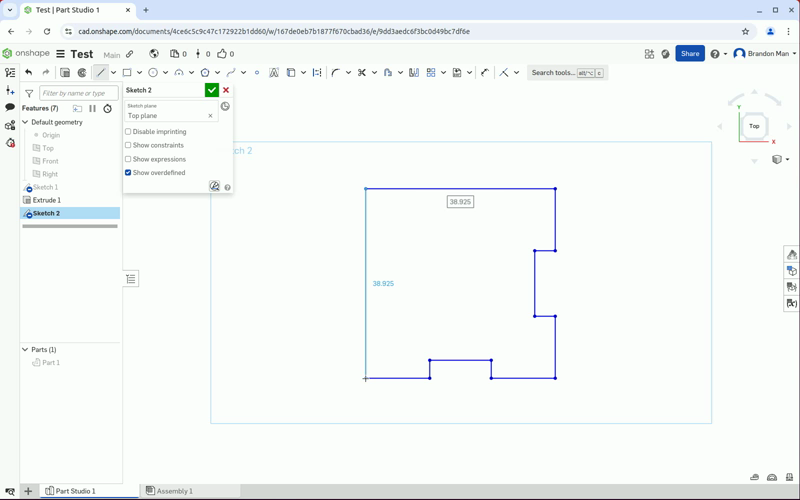
key(esc)
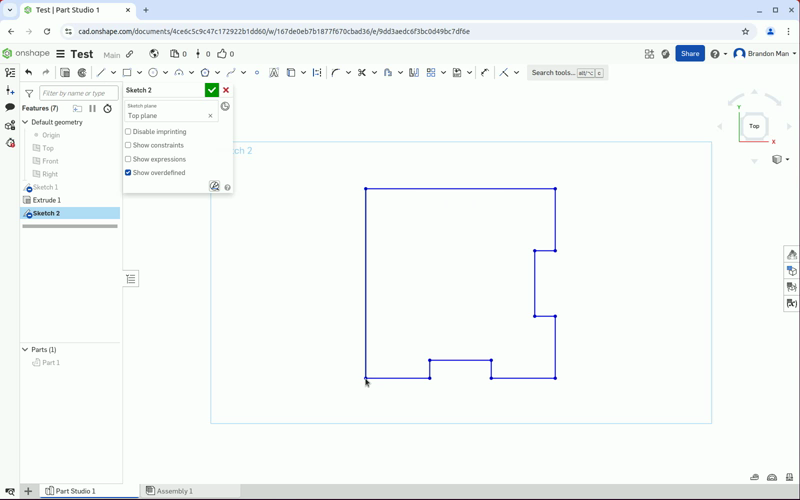
mouse_move(497, 259)
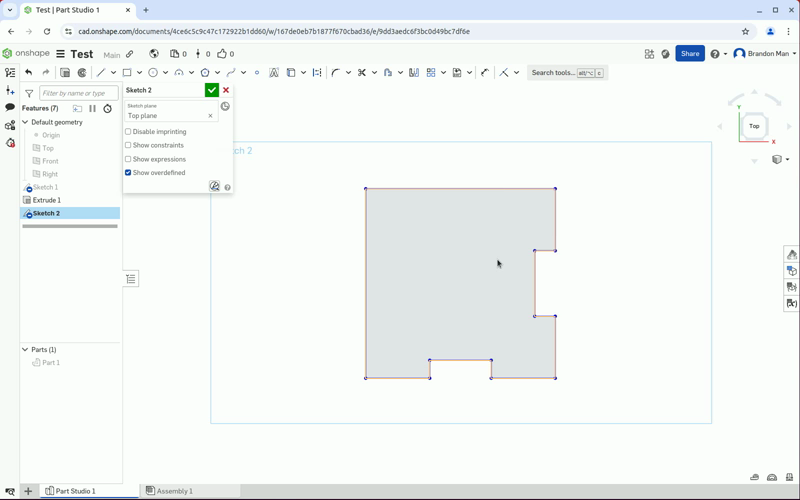
click(497, 259)
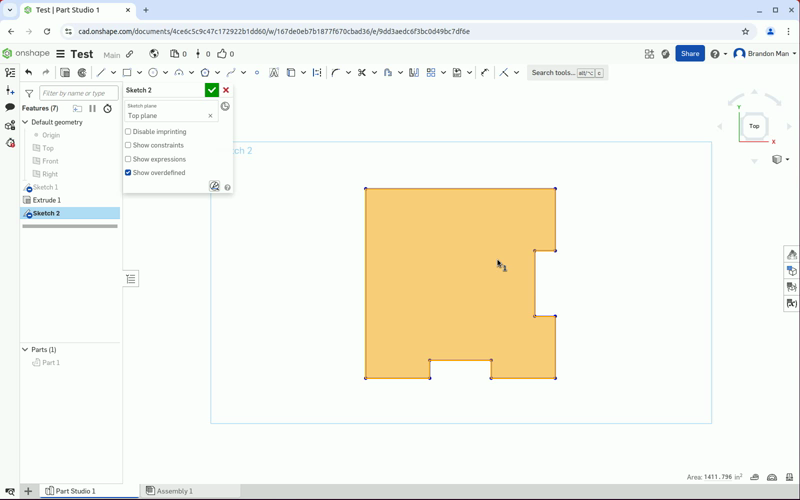
mouse_move(73, 352)
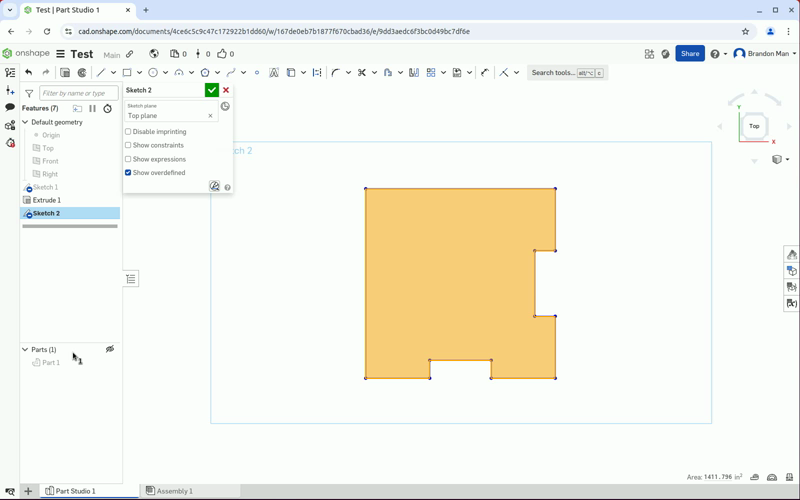
key(shift+y)
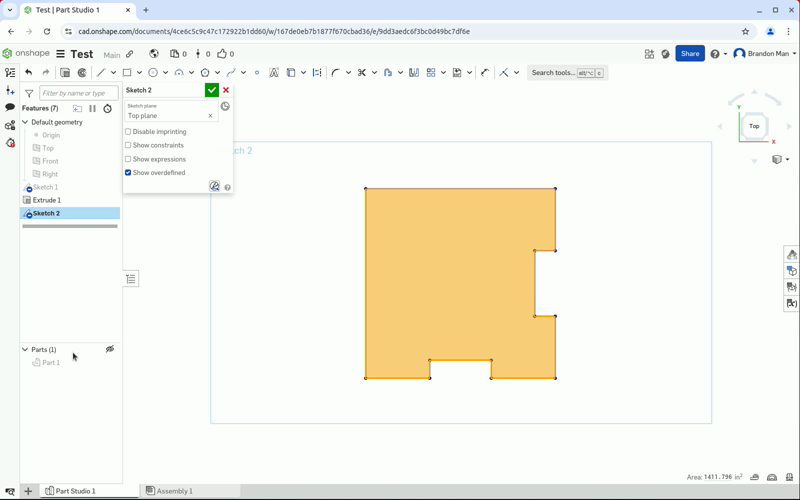
key(shift+e)
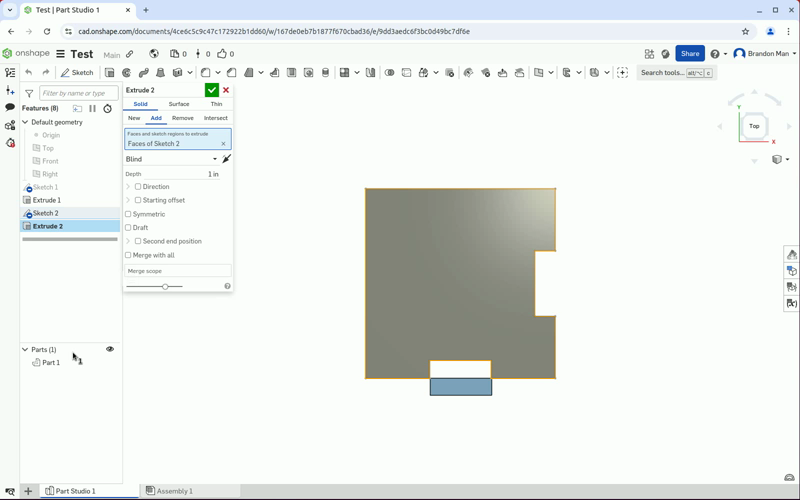
mouse_move(143, 106)
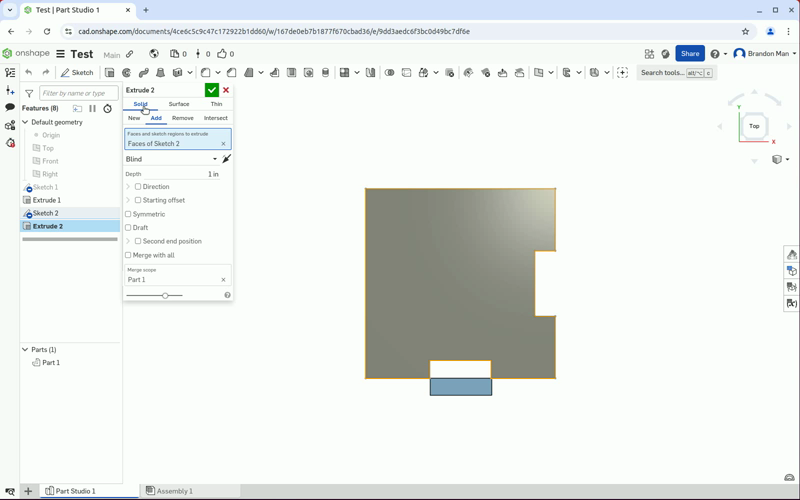
click(143, 106)
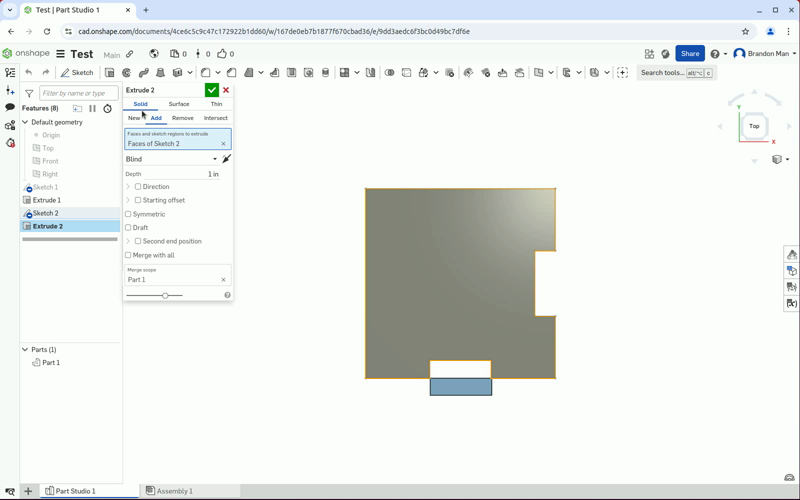
mouse_move(137, 120)
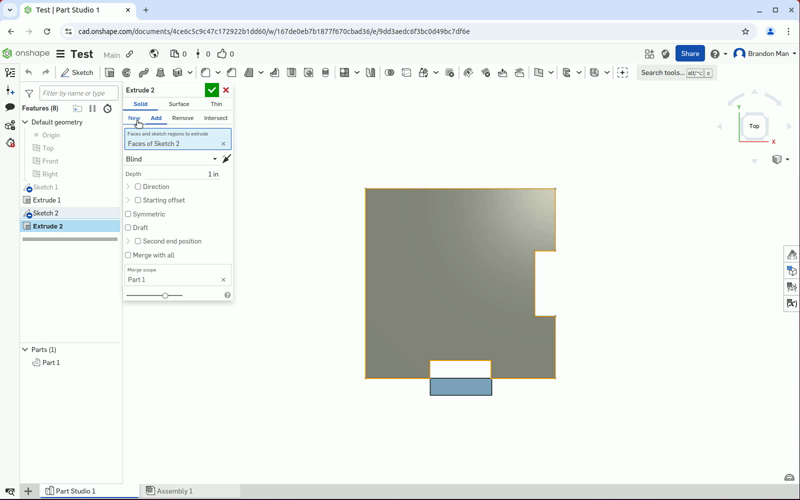
click(137, 120)
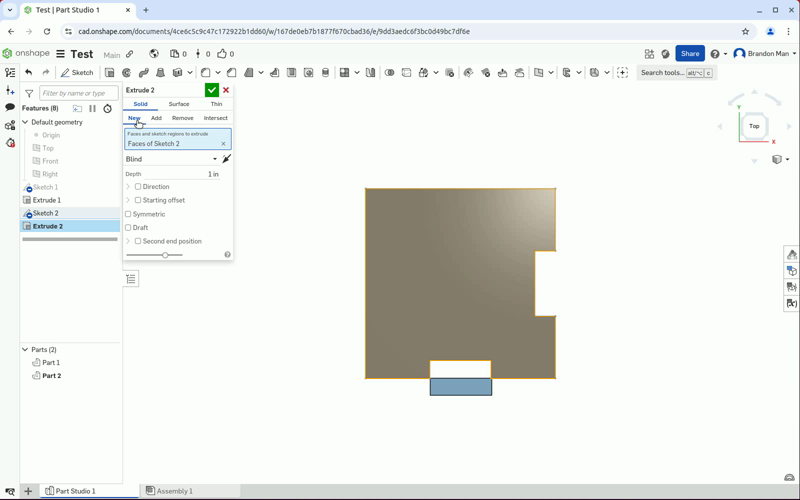
key(tab, 4)
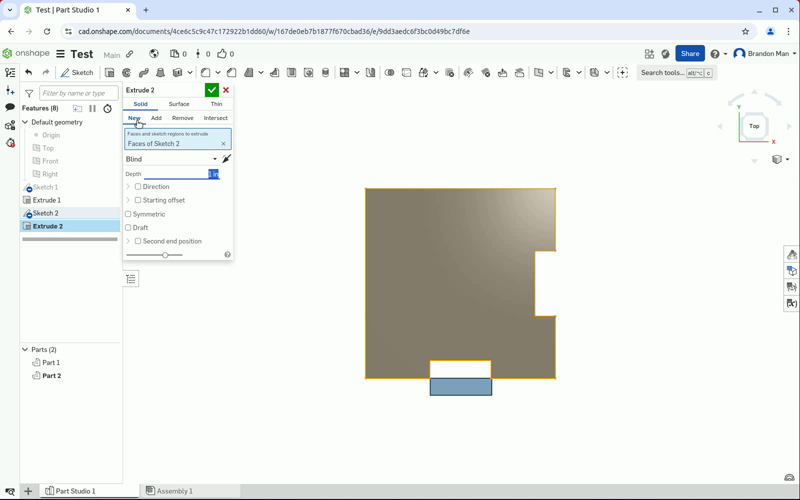
text(4.574)
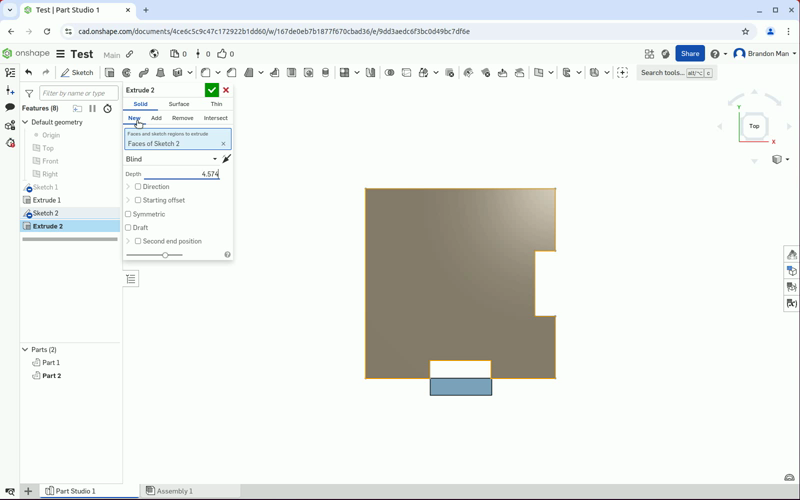
key(enter)
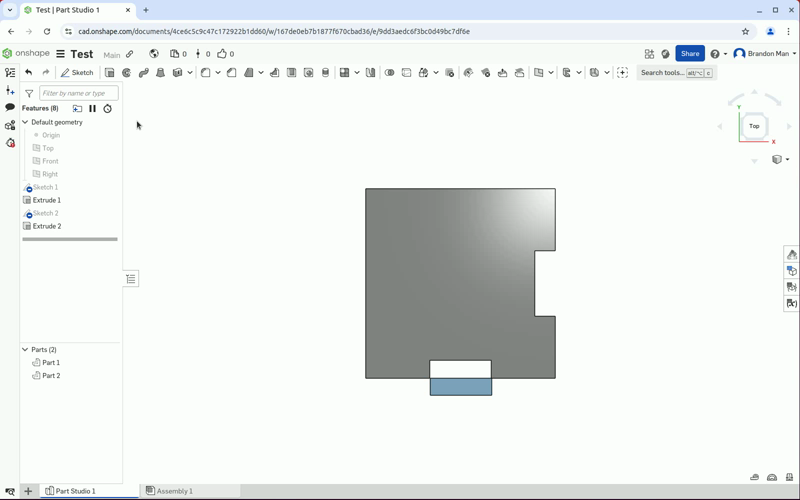
key(shift+h)
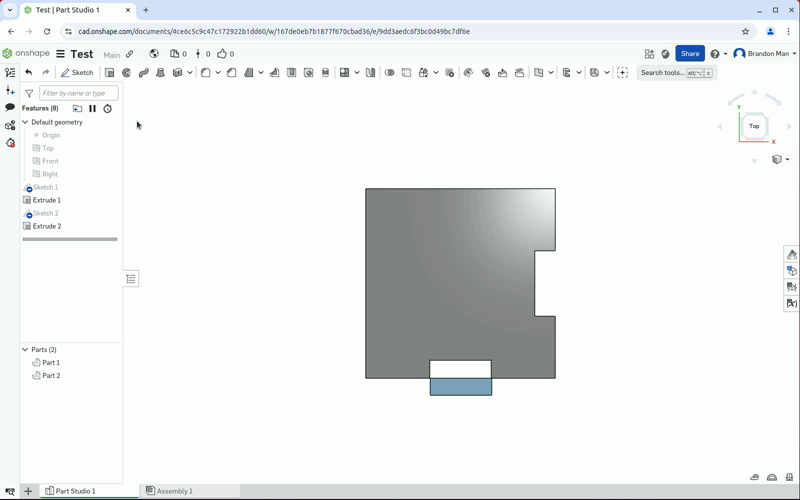
key(shift+h)
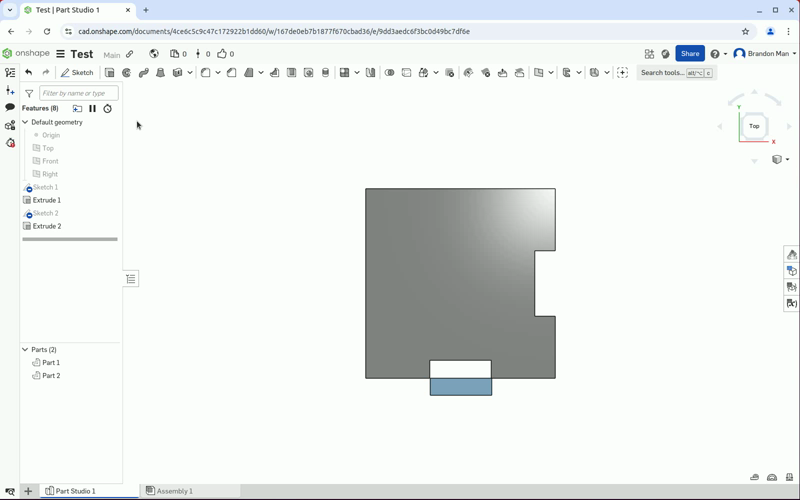
mouse_move(73, 189)
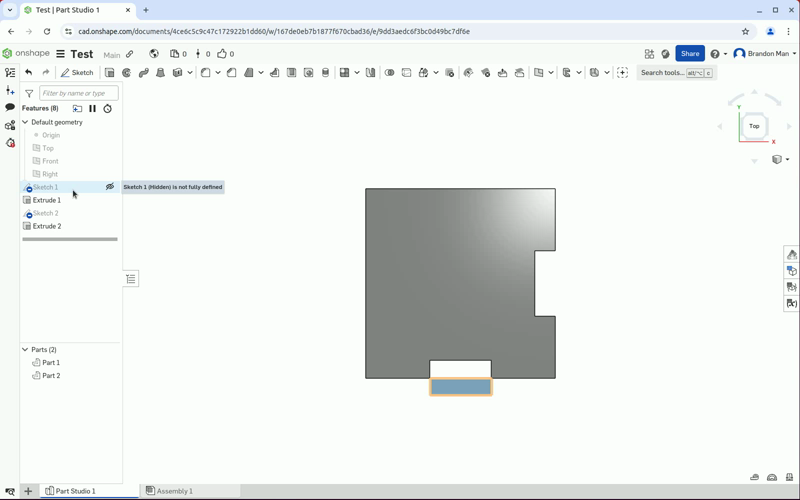
click(73, 189)
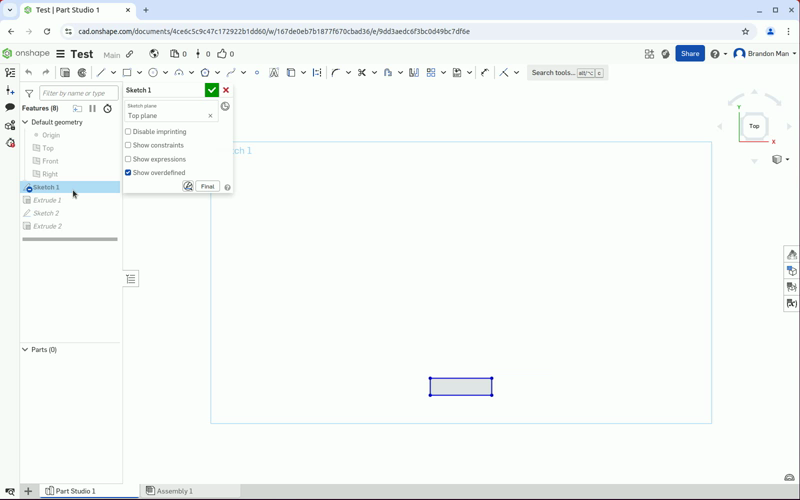
mouse_move(229, 92)
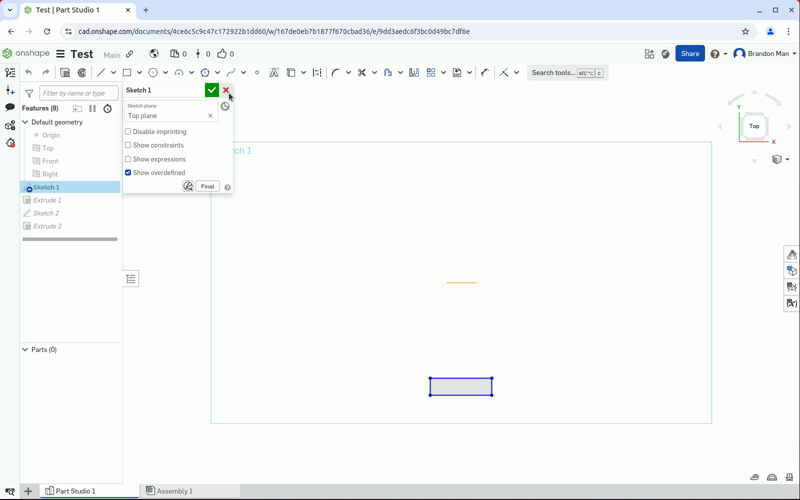
click(229, 92)
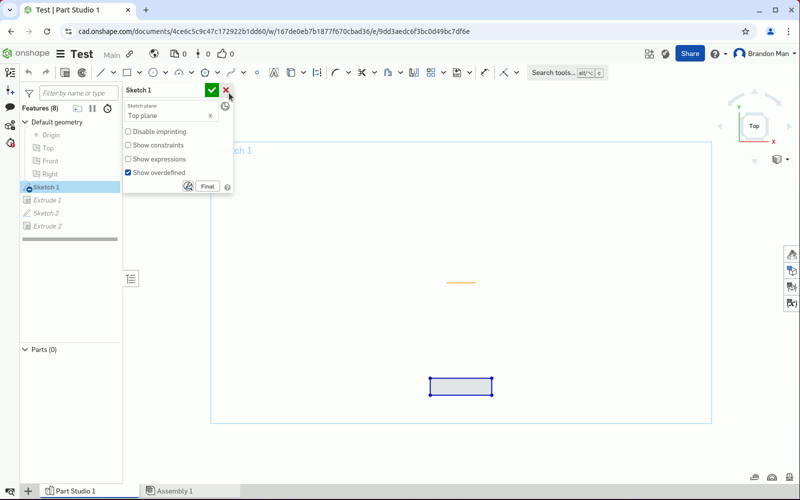
key(shift+s)
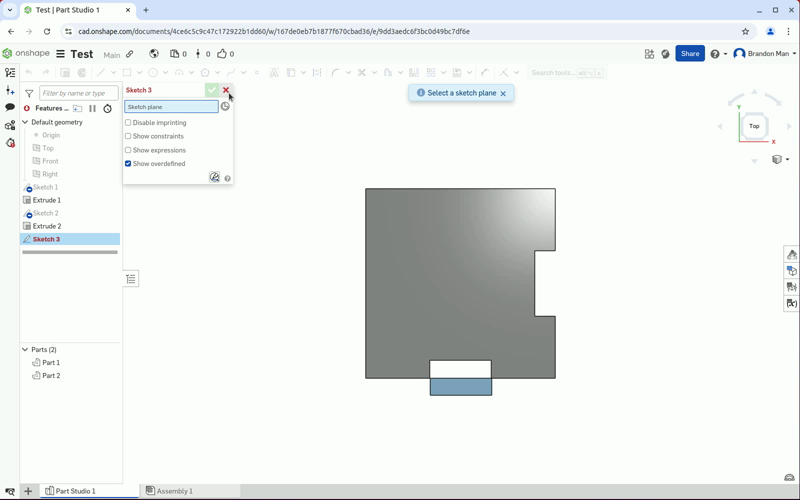
mouse_move(73, 150)
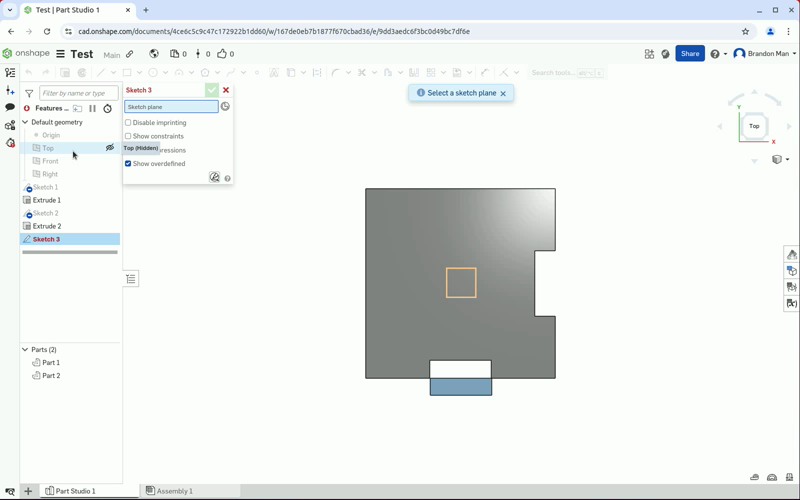
click(73, 150)
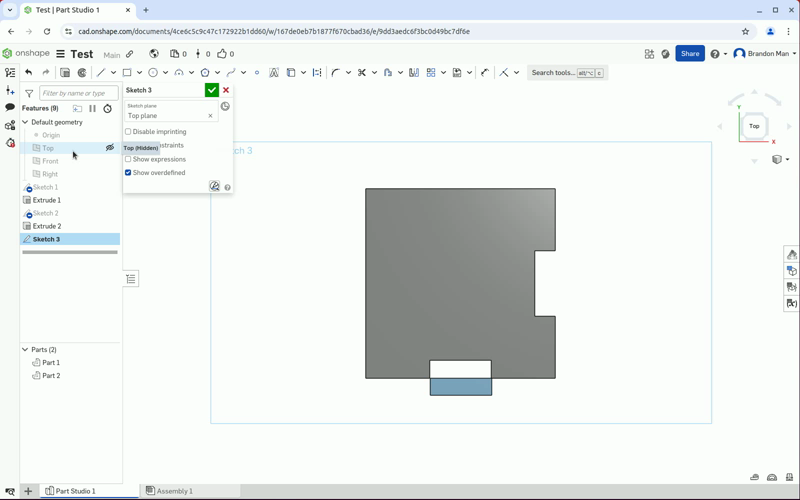
mouse_move(73, 352)
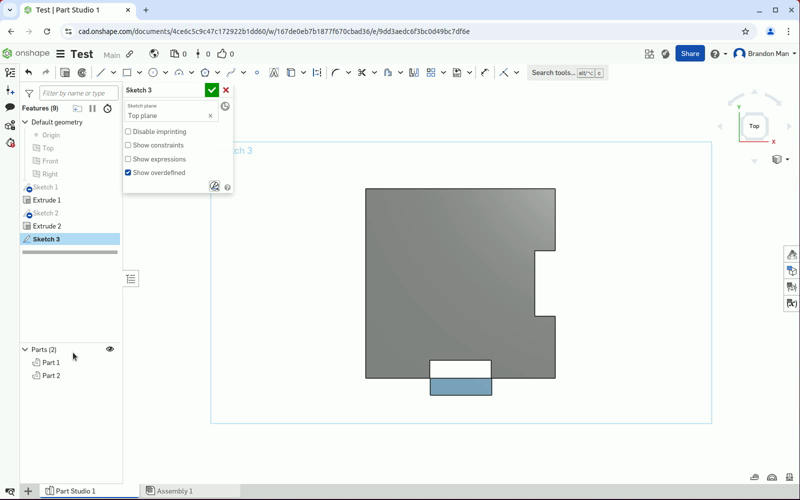
key(y)
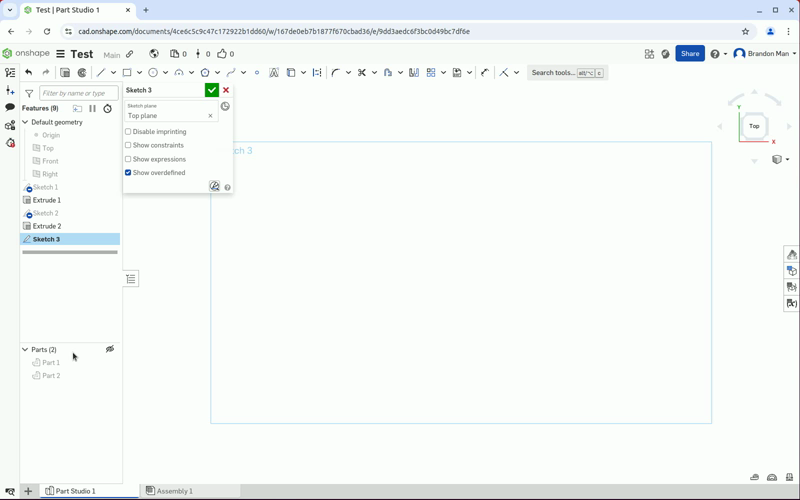
key(l)
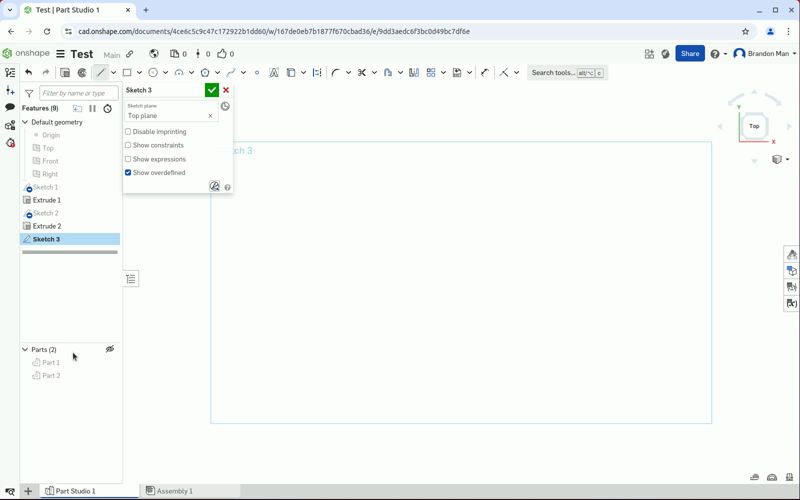
key_down(shift)
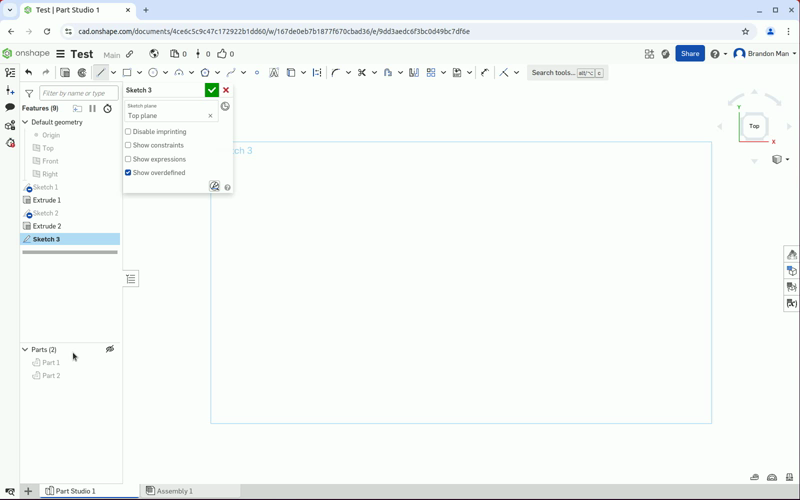
mouse_move(430, 378)
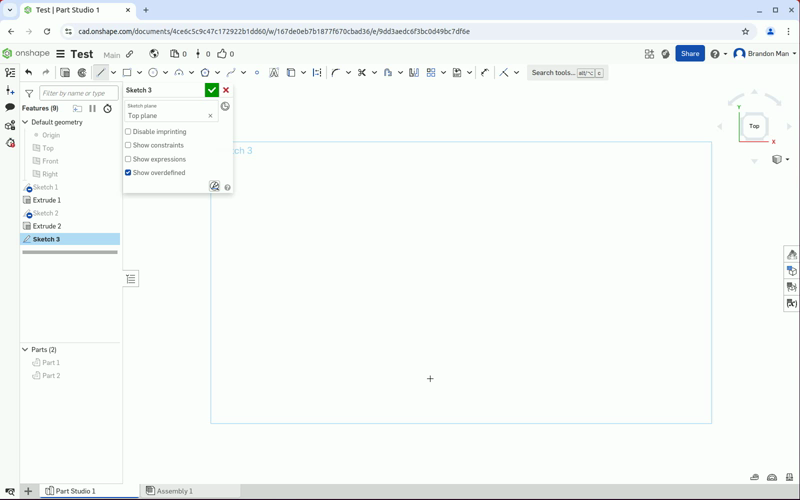
click(430, 378)
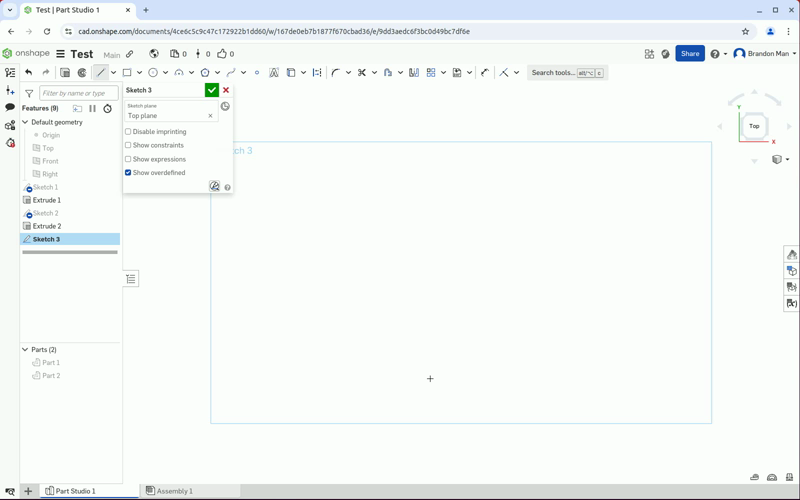
key_up(shift)
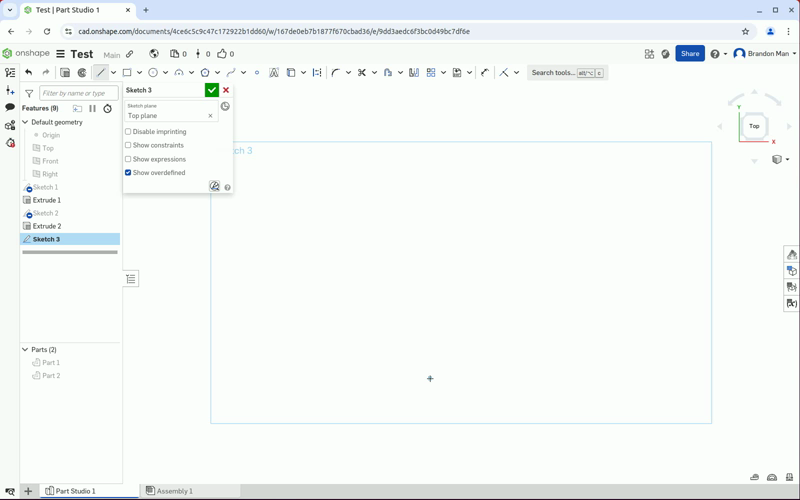
key_down(shift)
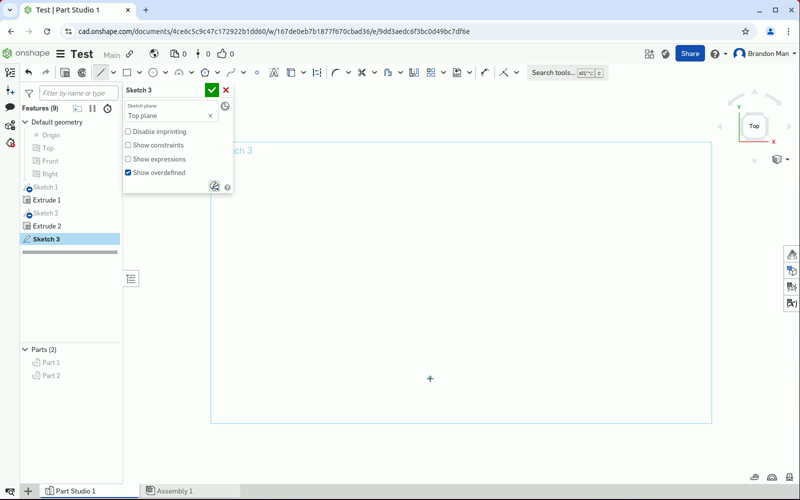
mouse_move(491, 378)
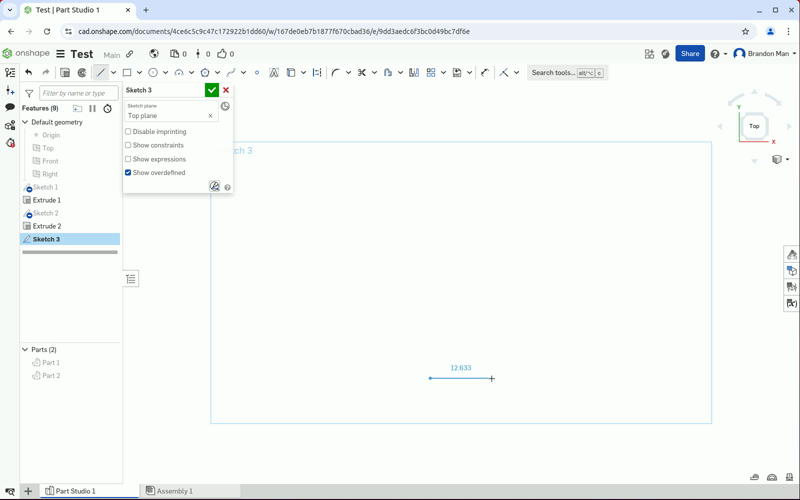
click(491, 378)
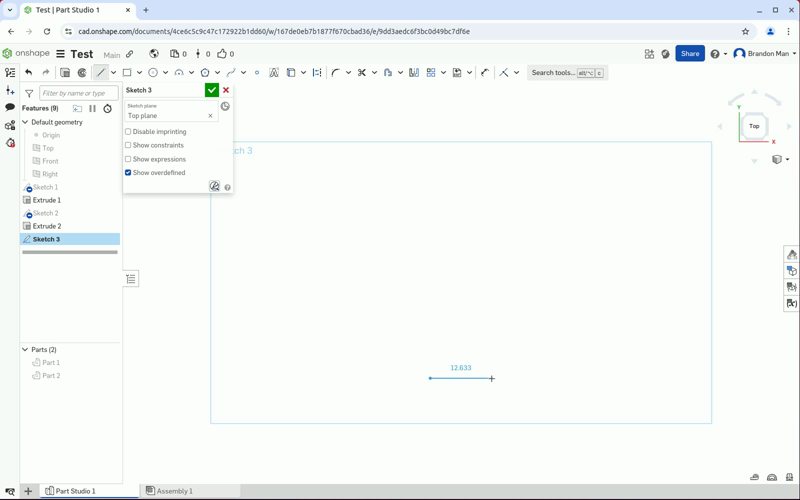
key_up(shift)
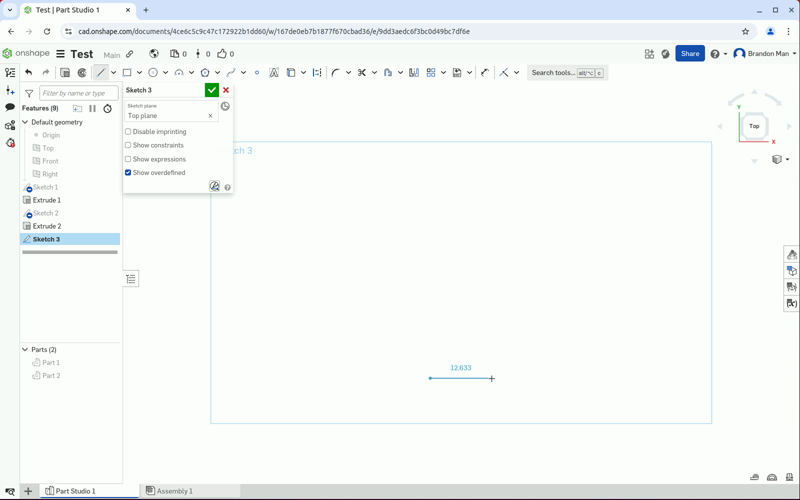
key_down(shift)
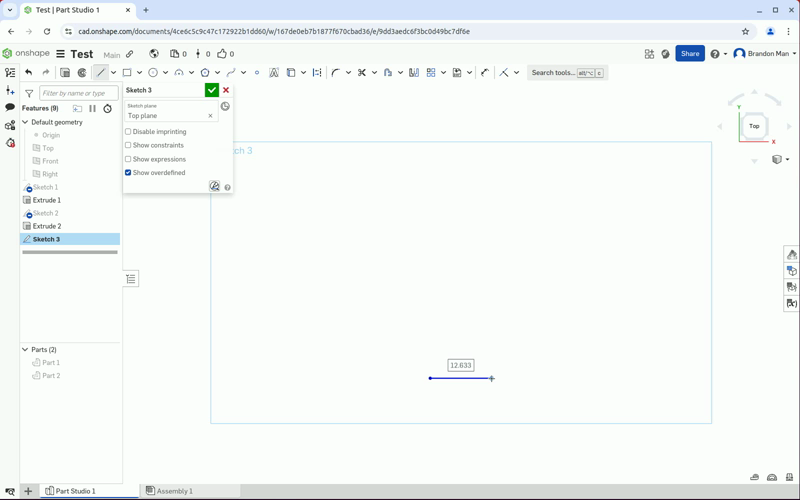
mouse_move(521, 378)
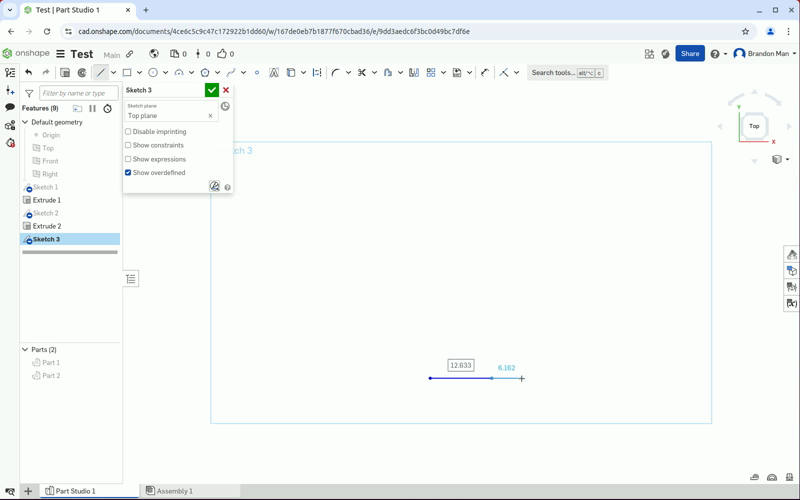
mouse_move(491, 360)
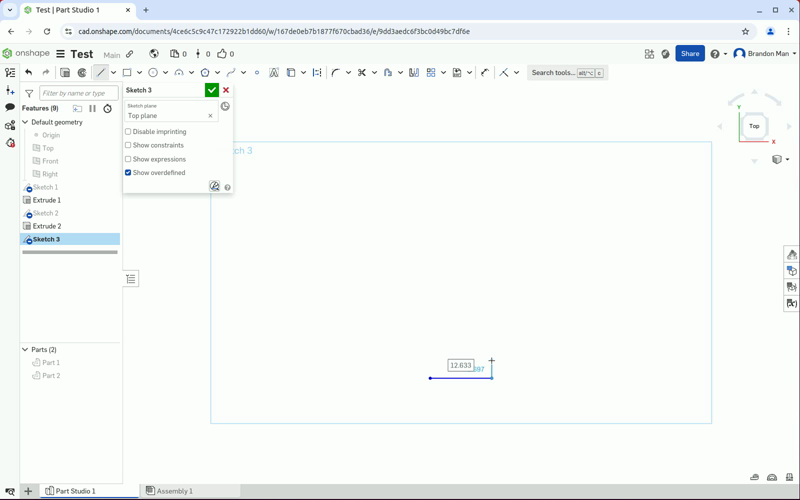
click(491, 360)
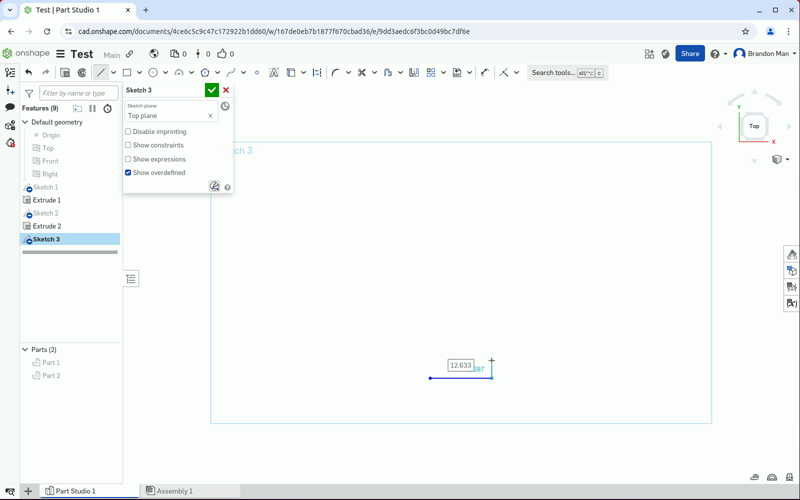
key_up(shift)
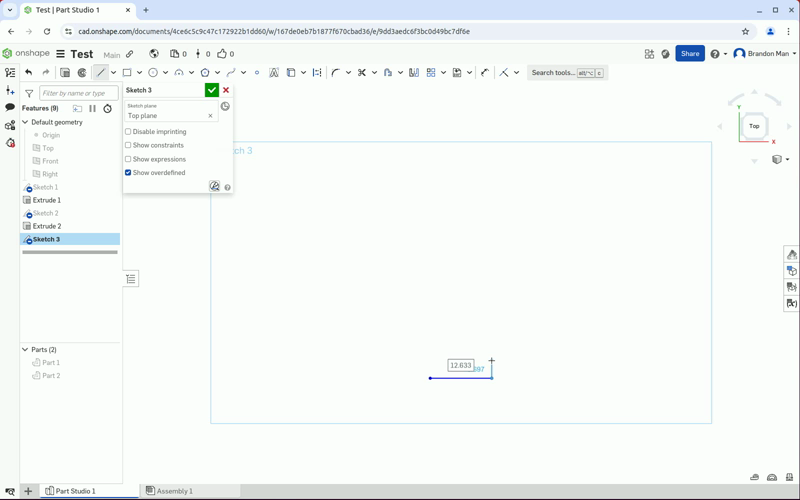
key_down(shift)
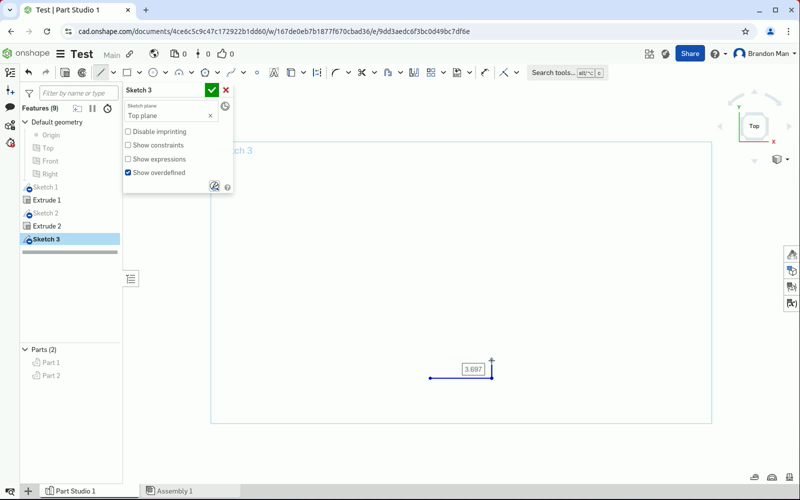
mouse_move(430, 360)
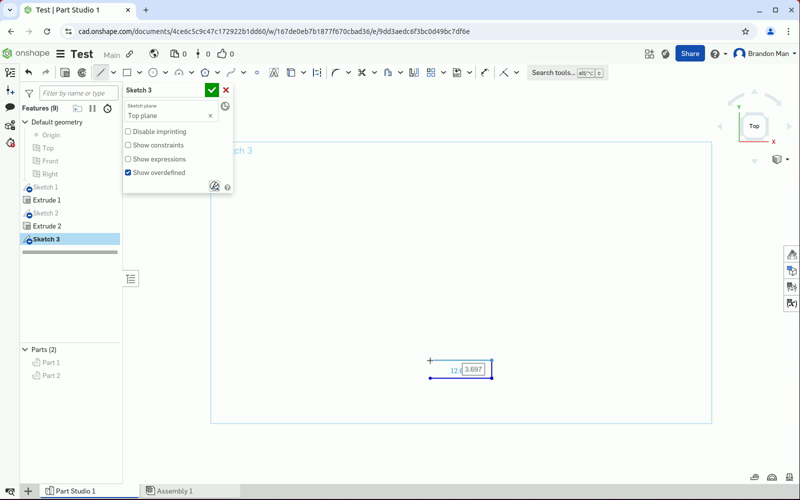
click(430, 360)
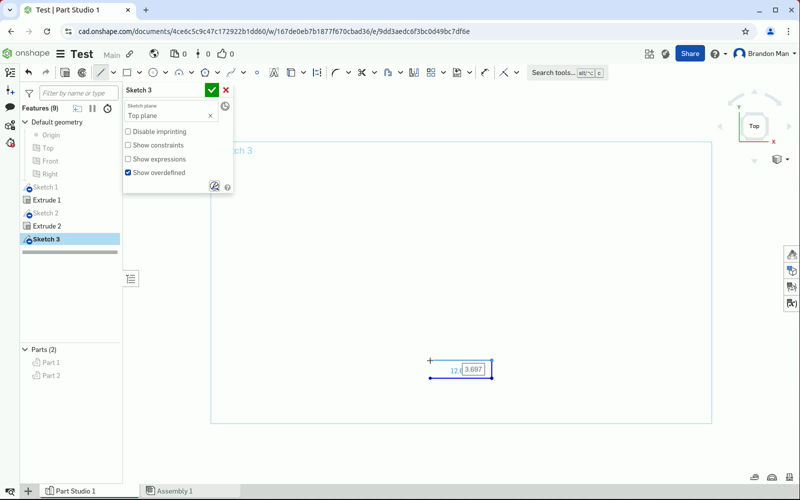
key_up(shift)
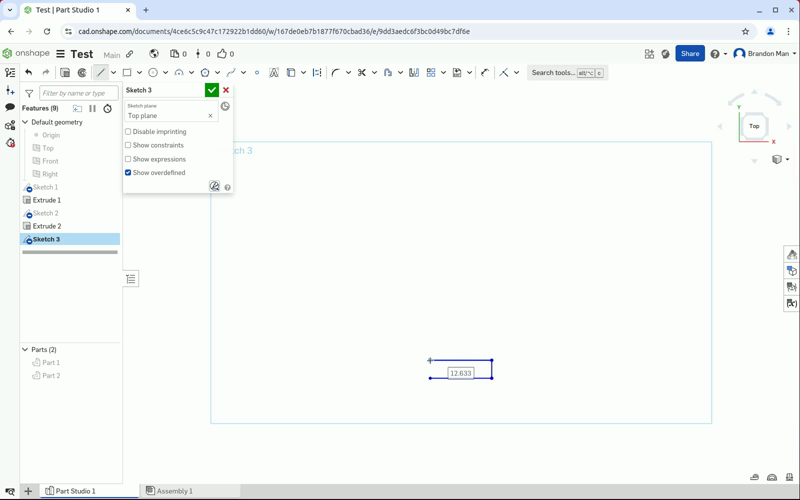
mouse_move(460, 360)
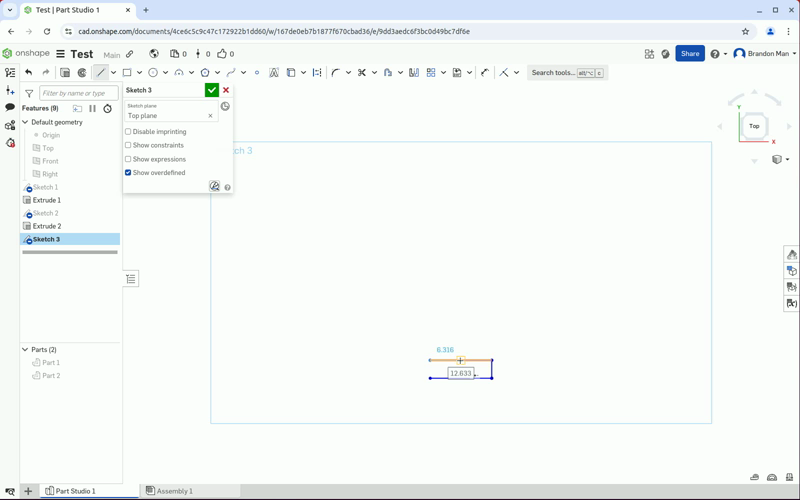
key_down(shift)
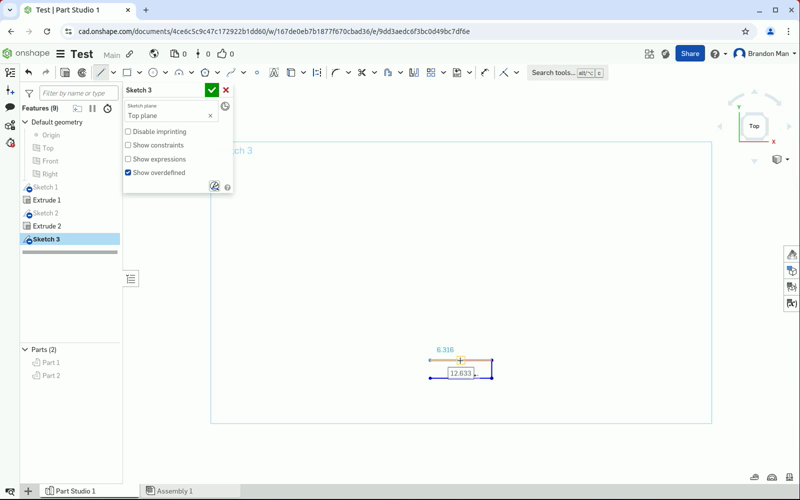
mouse_move(430, 378)
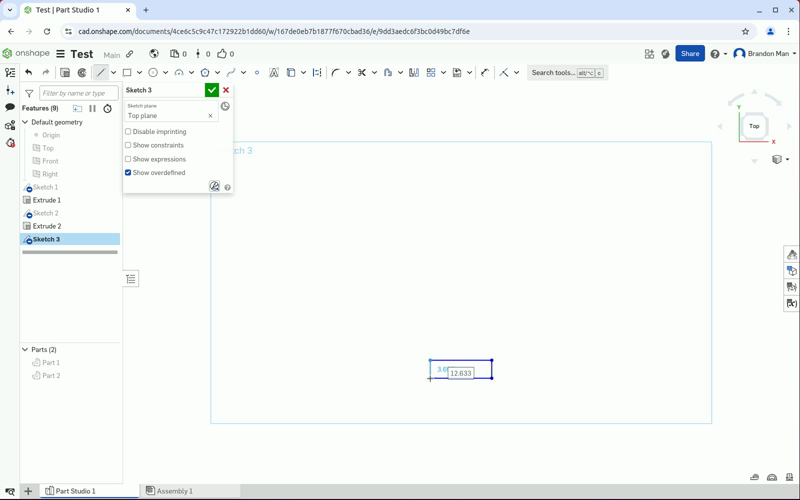
key_up(shift)
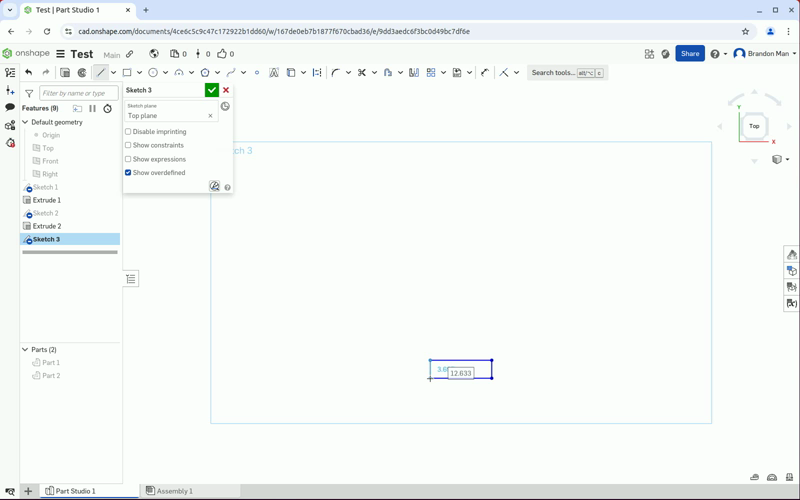
click(430, 378)
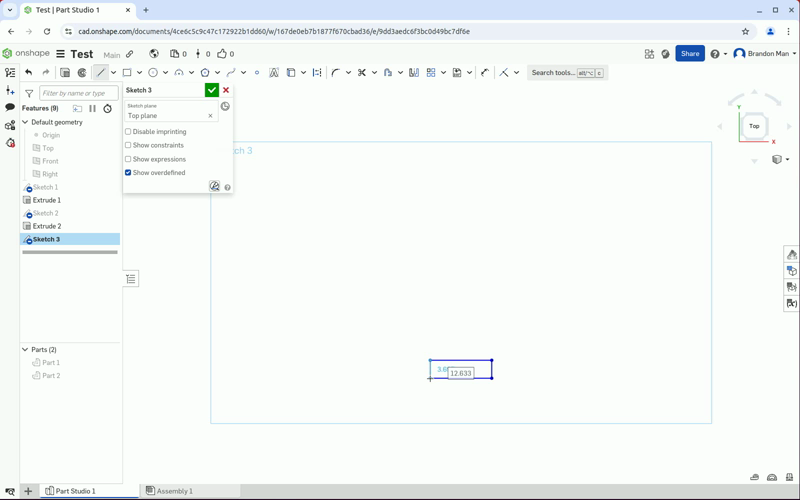
key(esc)
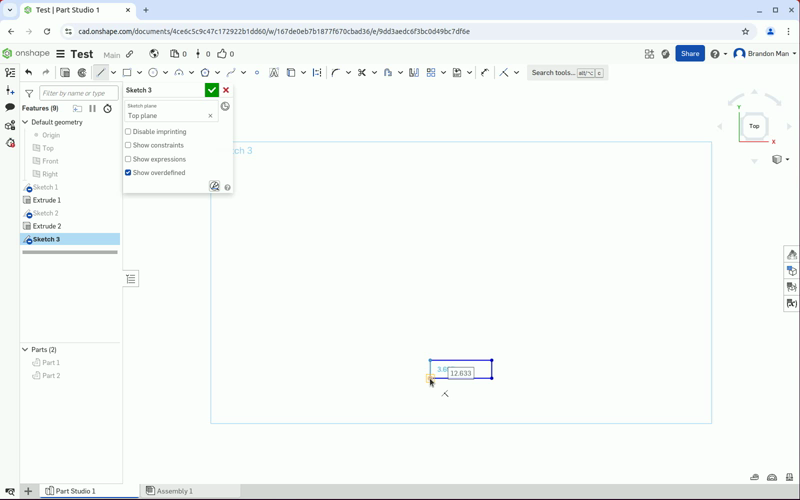
mouse_move(473, 368)
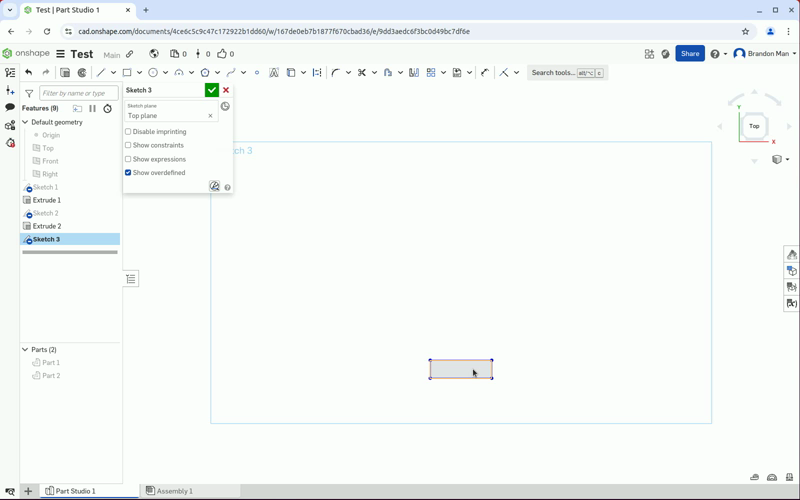
scroll(6)
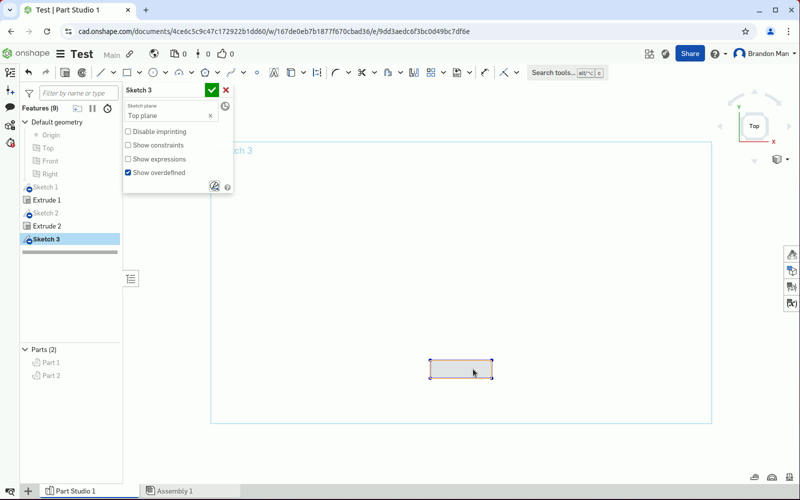
scroll(6)
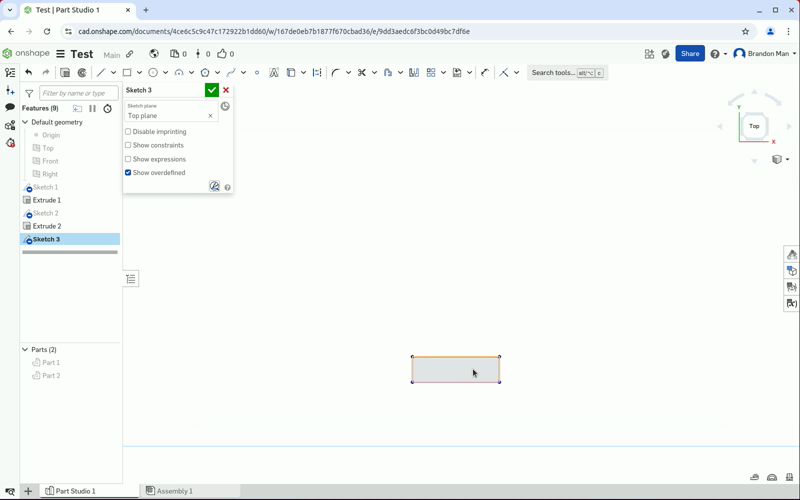
scroll(6)
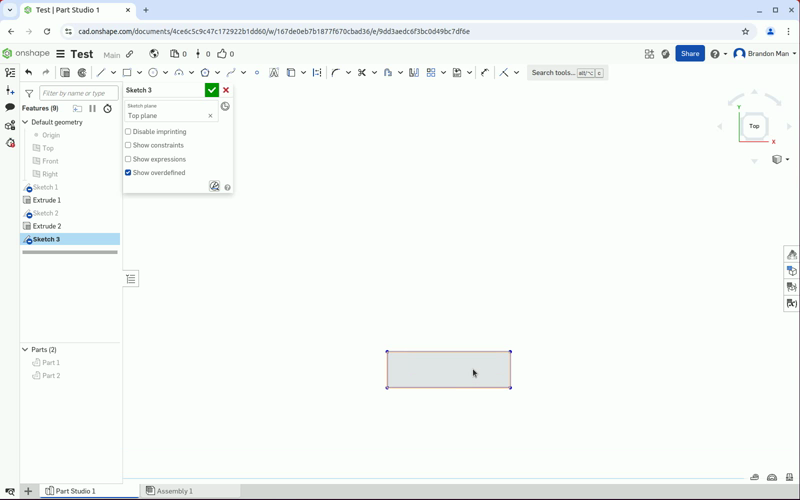
scroll(6)
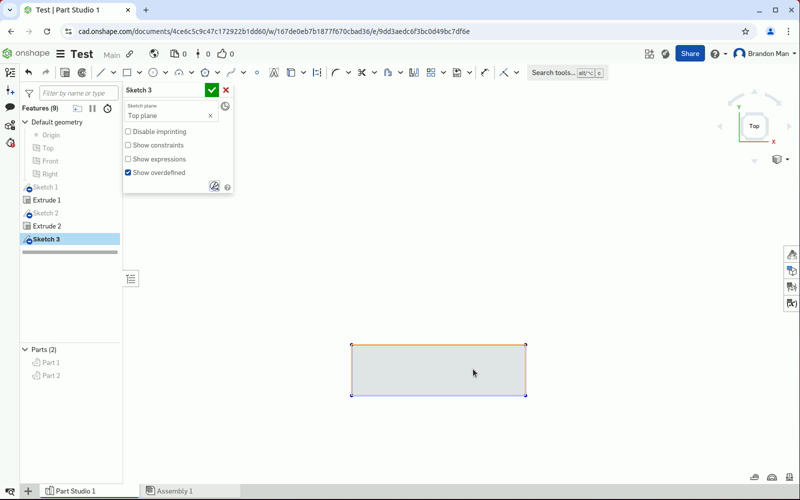
scroll(6)
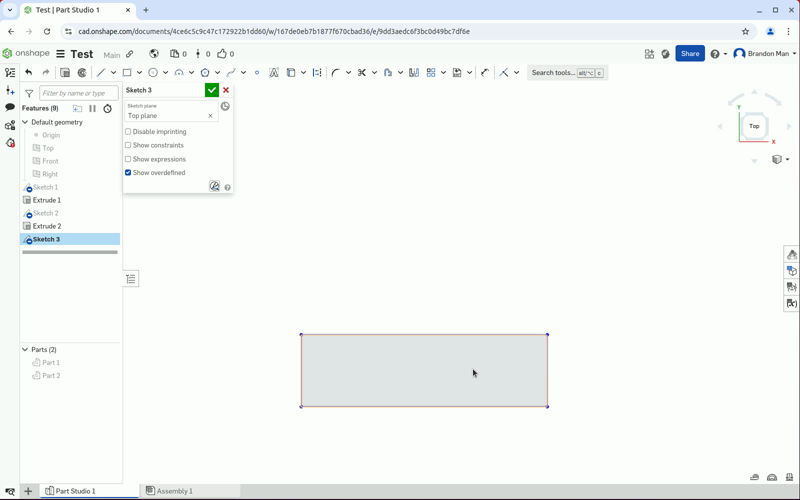
scroll(6)
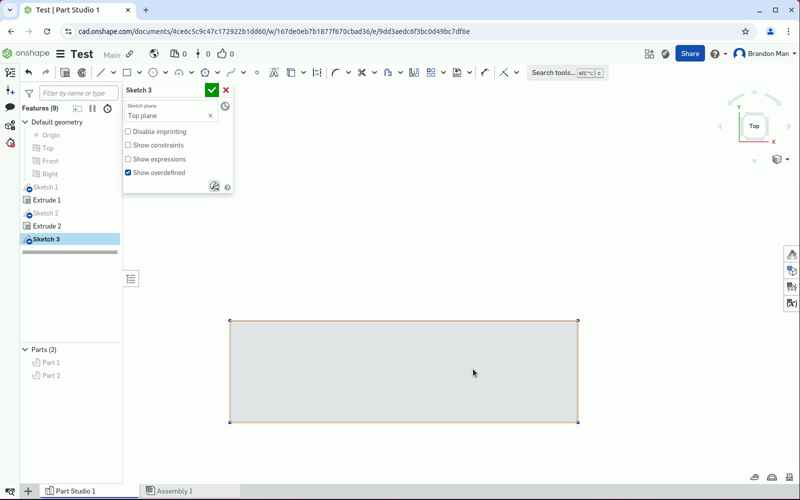
scroll(6)
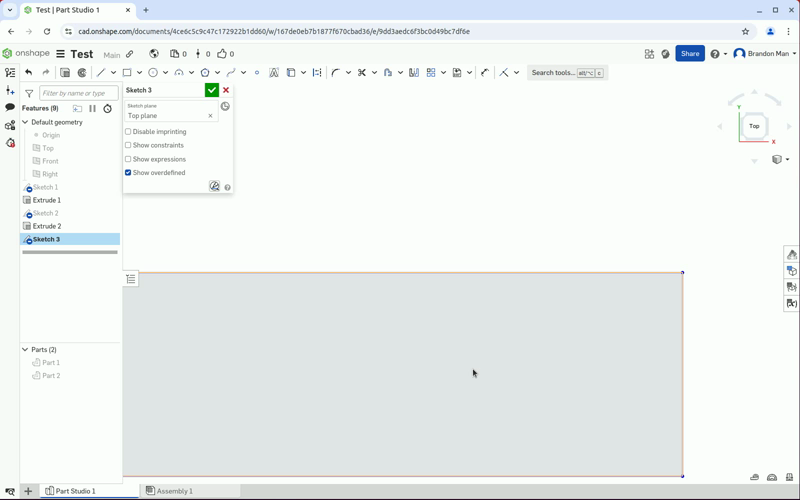
click(473, 368)
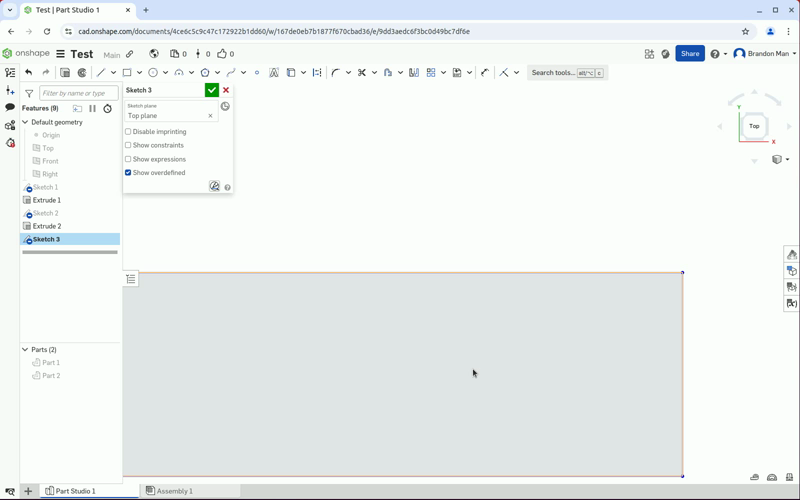
scroll(-6)
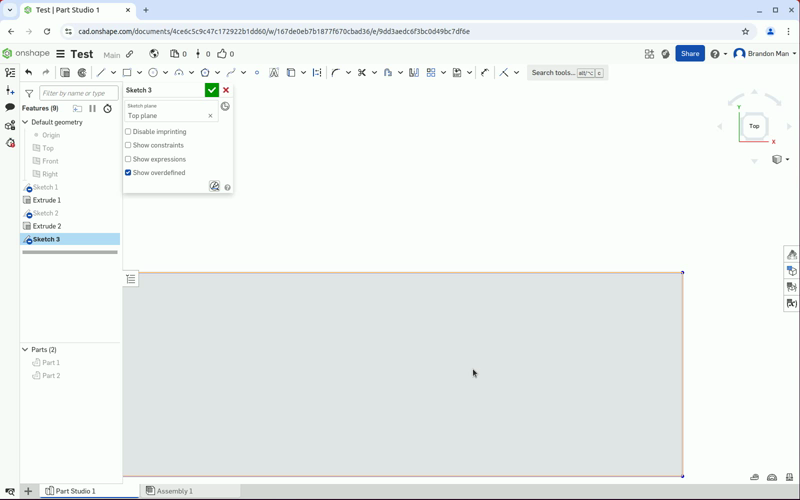
scroll(-6)
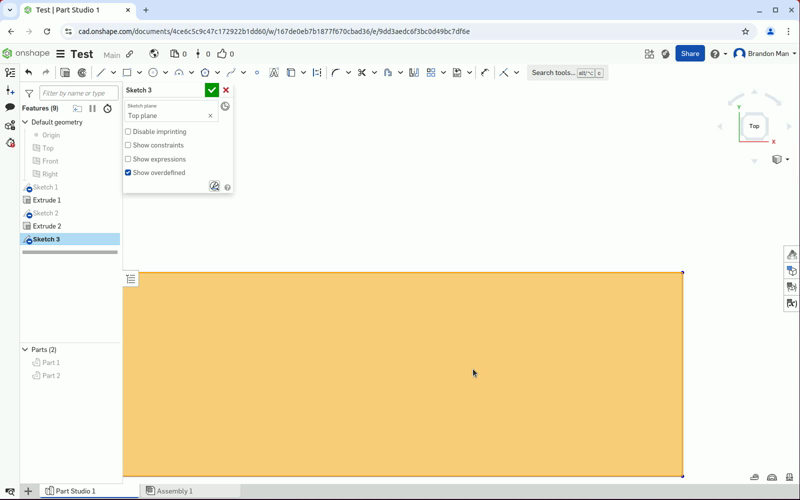
scroll(-6)
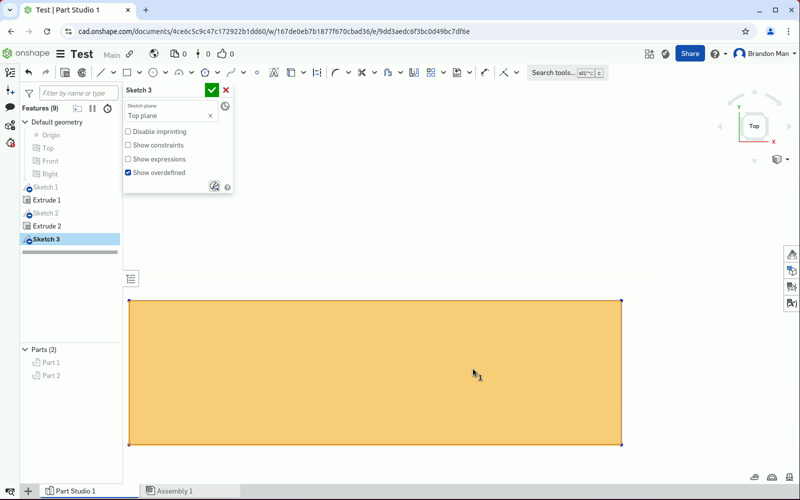
scroll(-6)
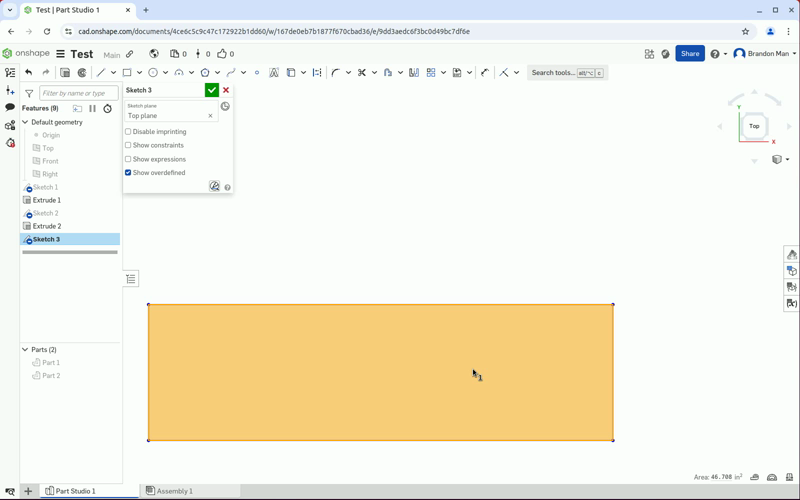
scroll(-6)
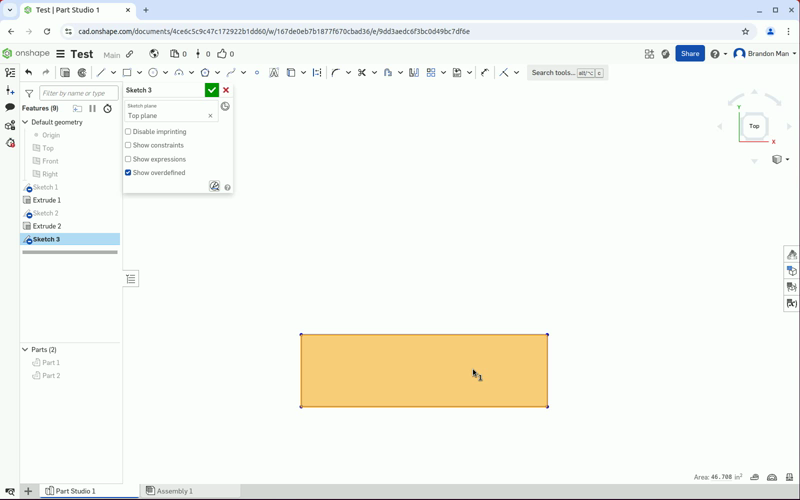
scroll(-6)
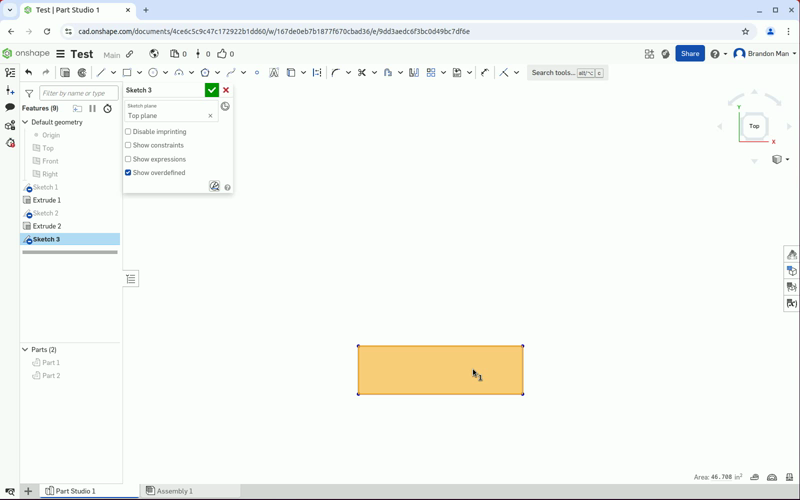
scroll(-6)
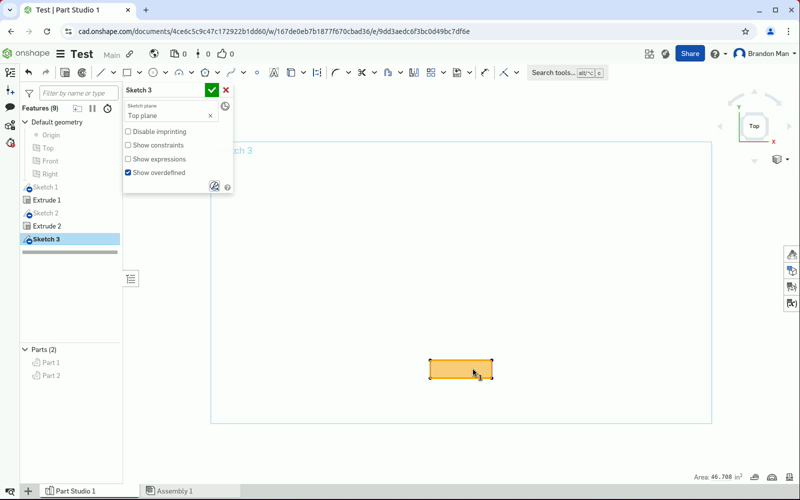
mouse_move(73, 352)
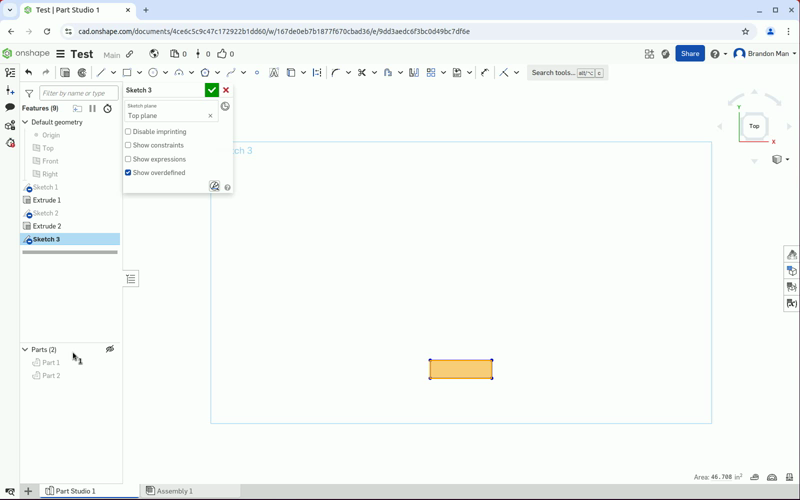
key(shift+y)
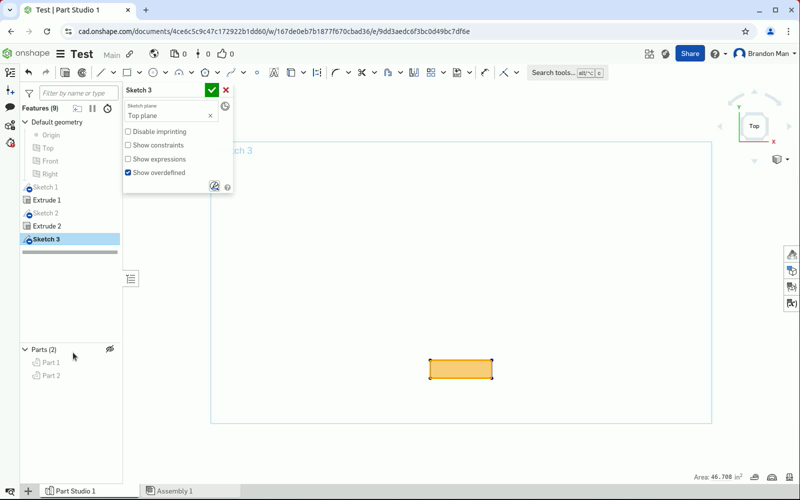
key(shift+e)
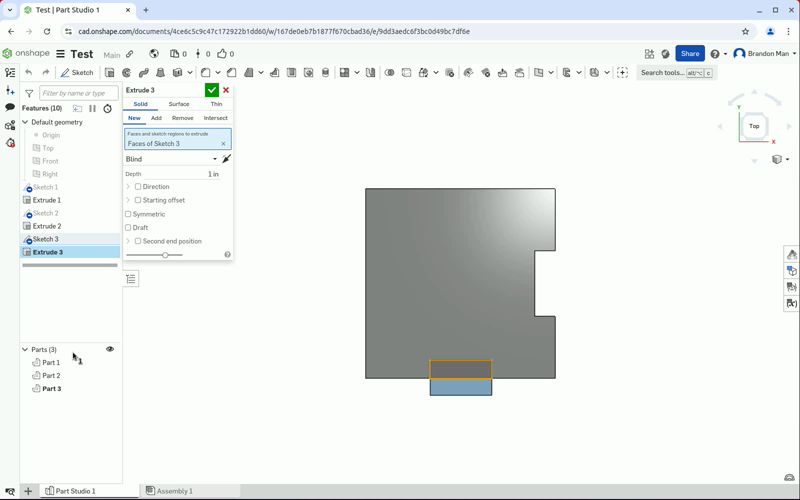
mouse_move(143, 106)
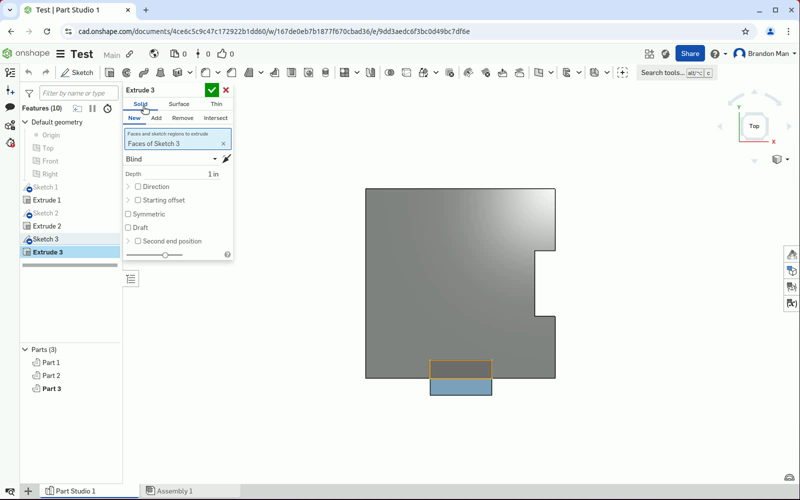
click(143, 106)
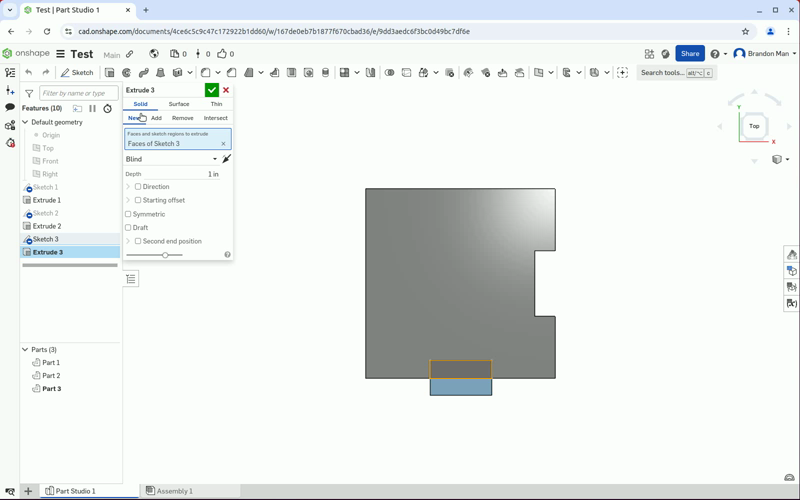
mouse_move(137, 120)
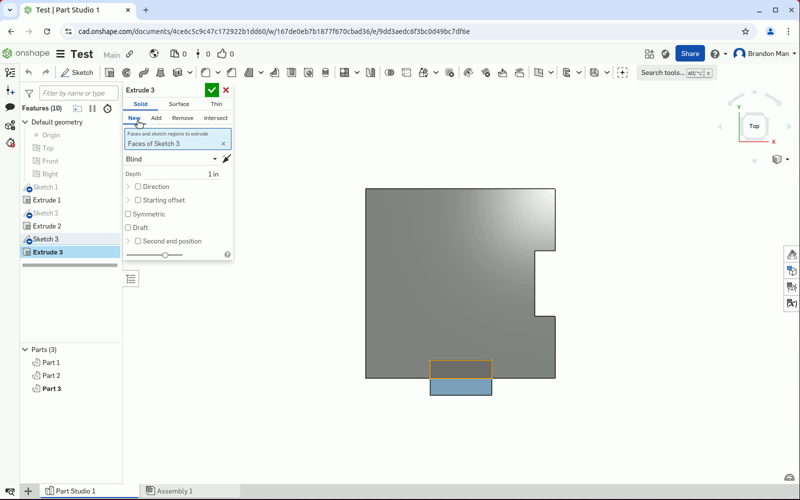
click(137, 120)
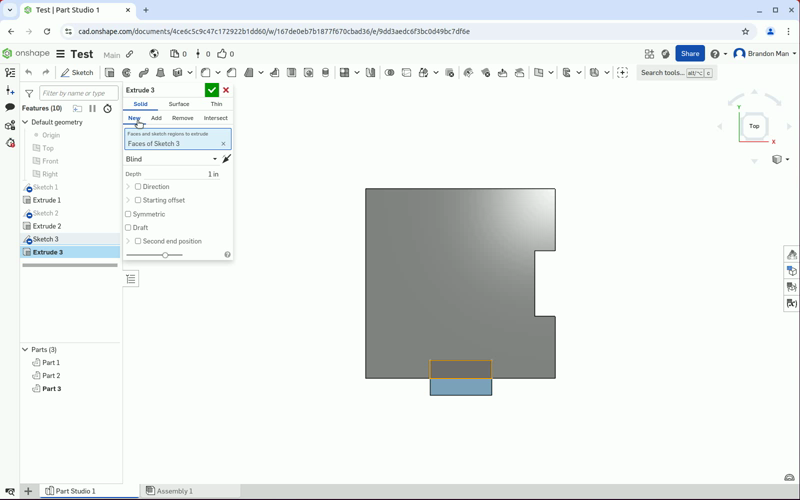
key(tab, 4)
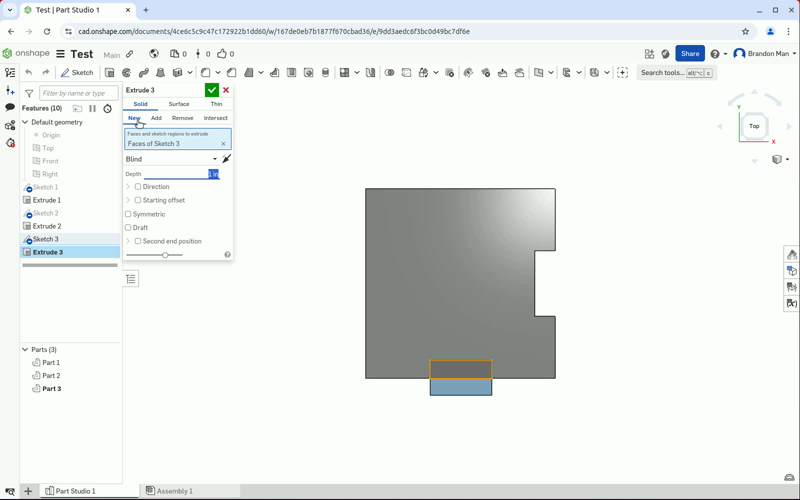
text(4.574)
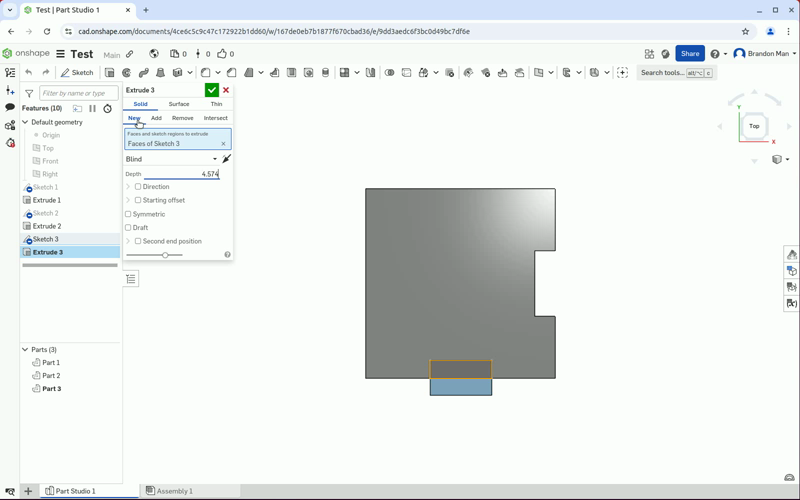
key(enter)
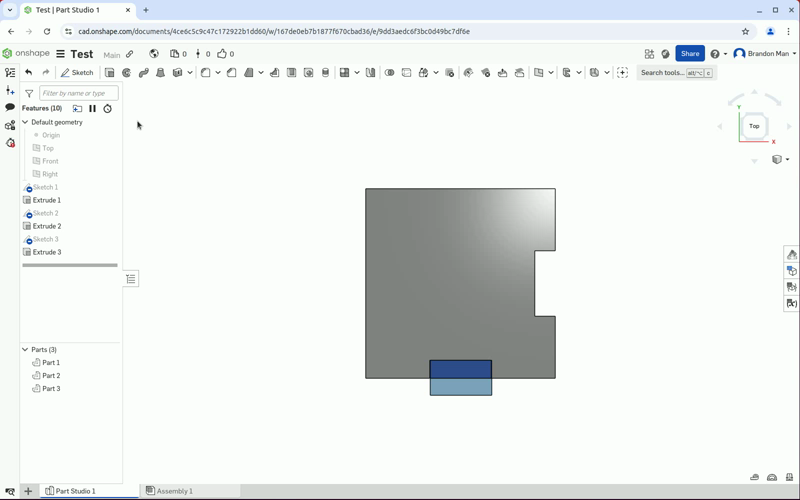
key(shift+h)
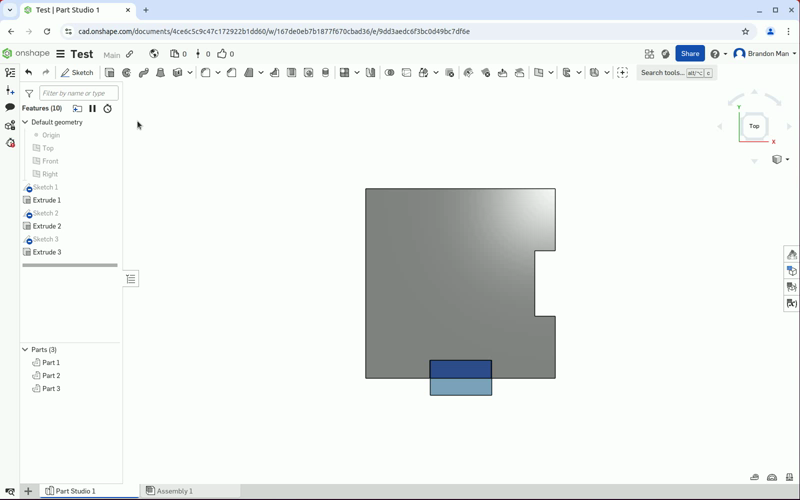
key(shift+h)
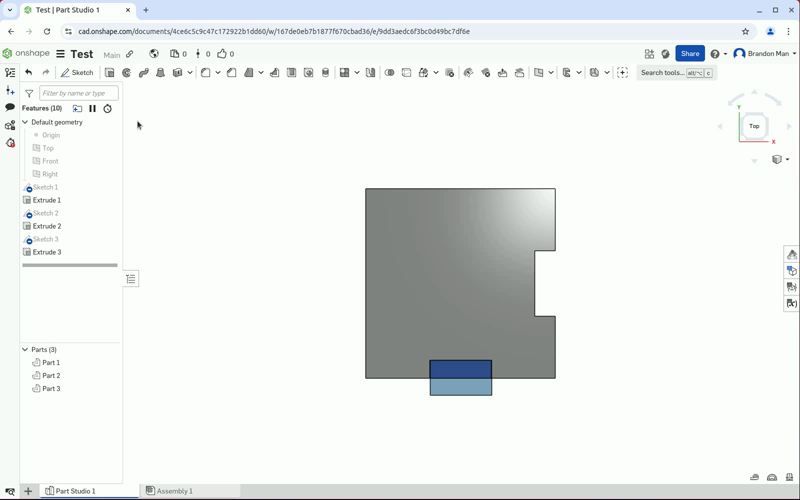
mouse_move(73, 189)
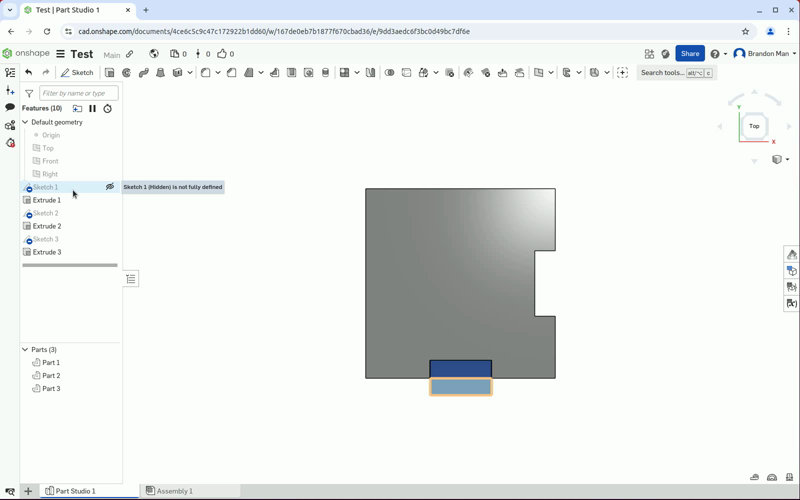
click(73, 189)
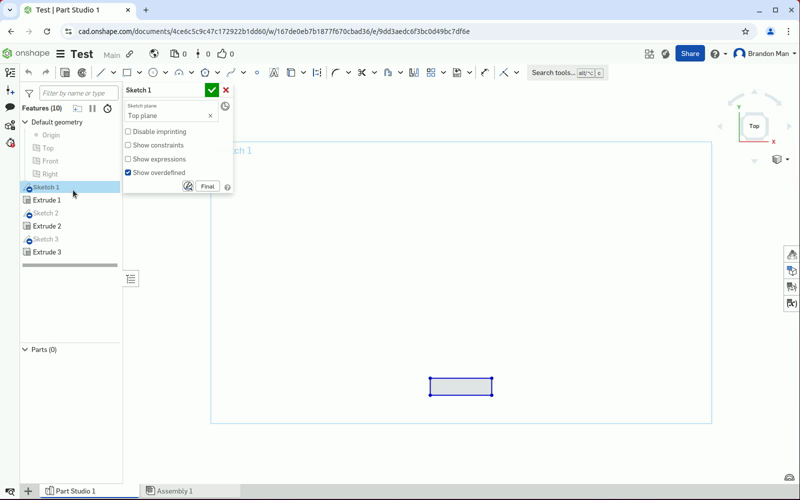
mouse_move(229, 92)
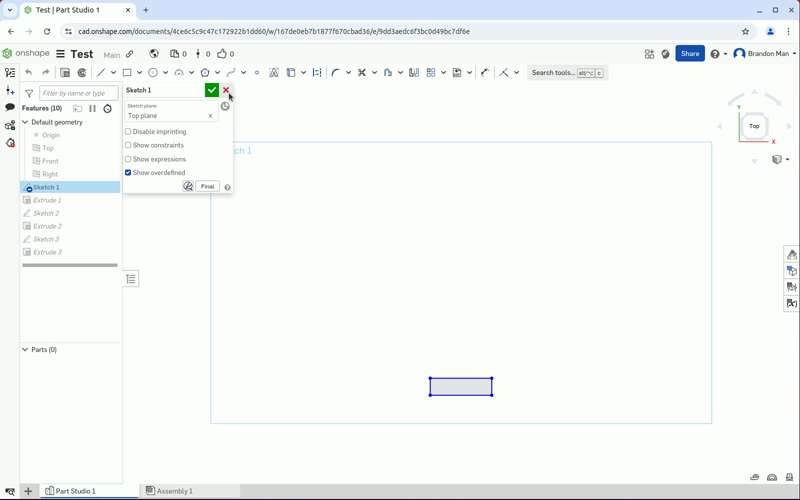
click(229, 92)
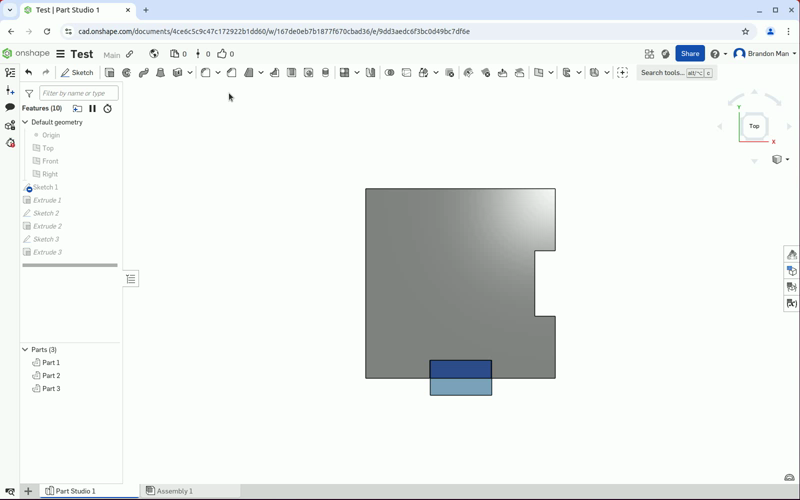
mouse_move(541, 75)
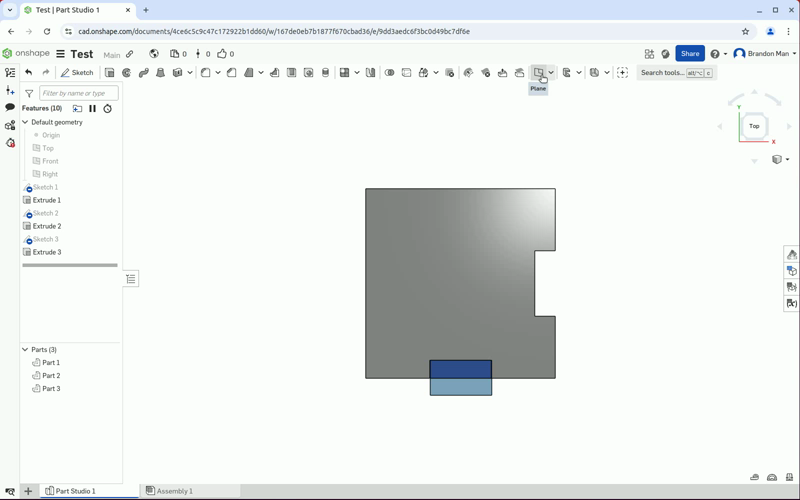
click(541, 75)
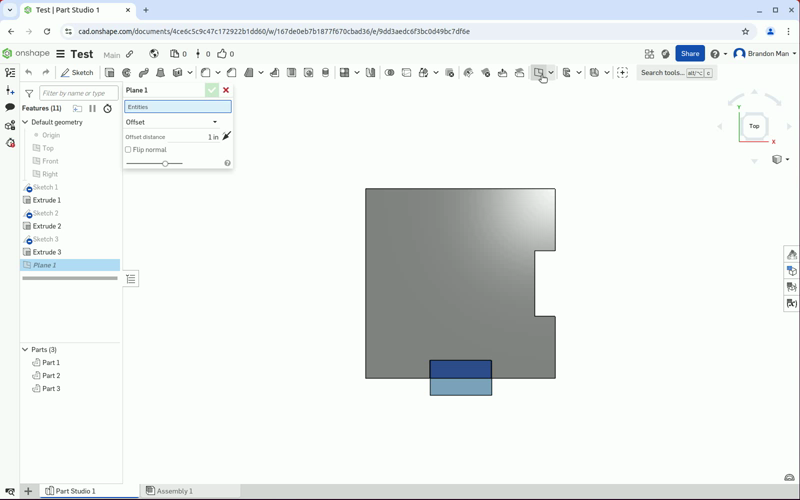
mouse_move(73, 150)
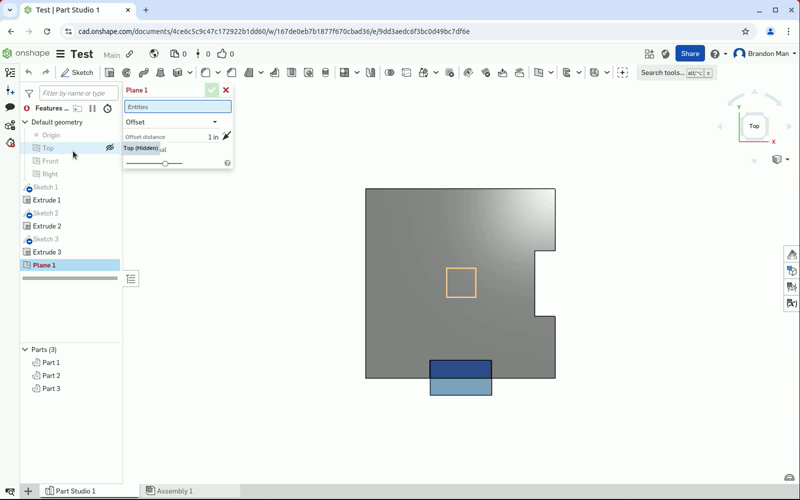
click(73, 150)
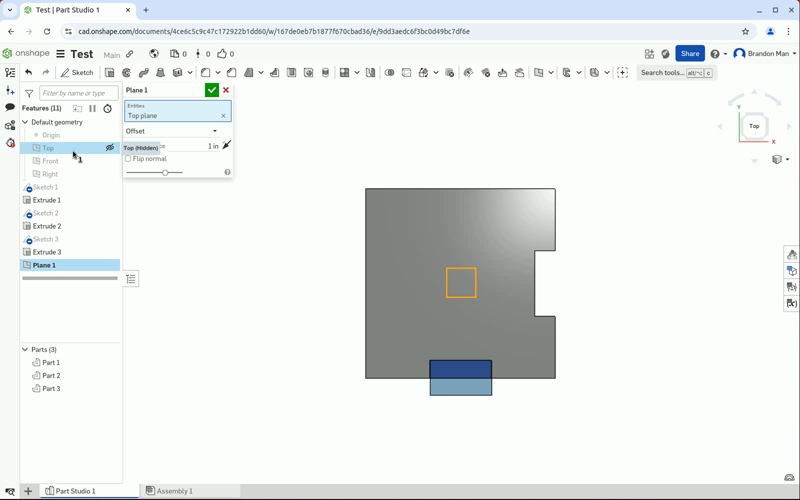
key(tab, 2)
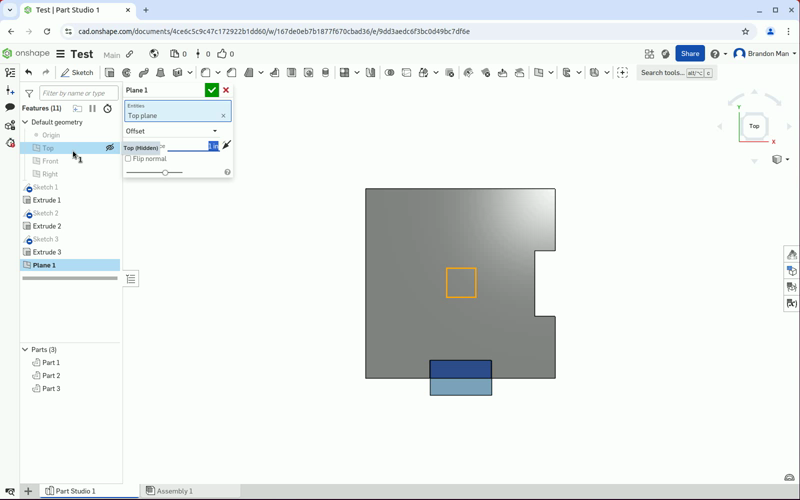
text(4.56)
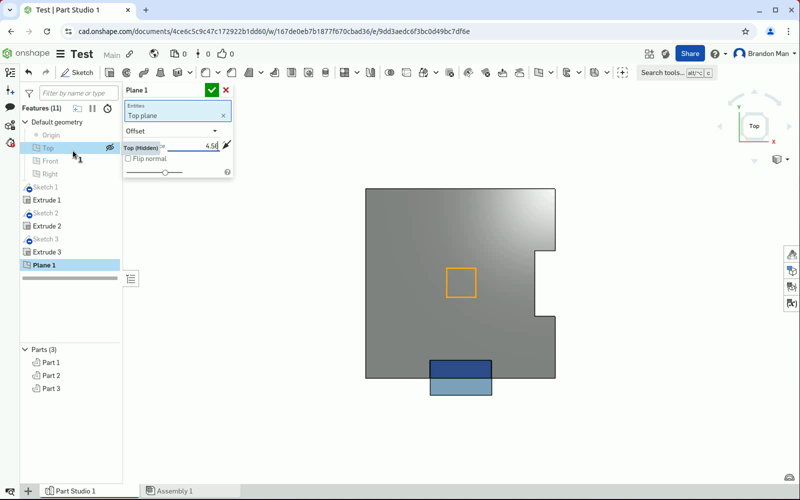
key(enter, 2)
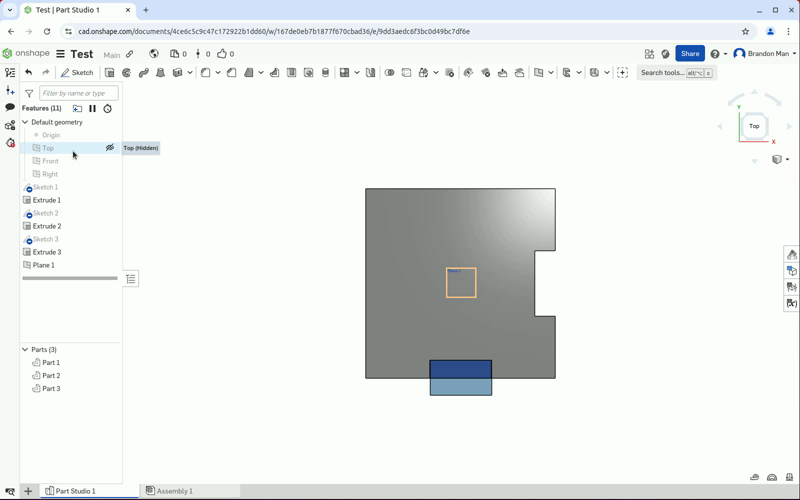
key(shift+s)
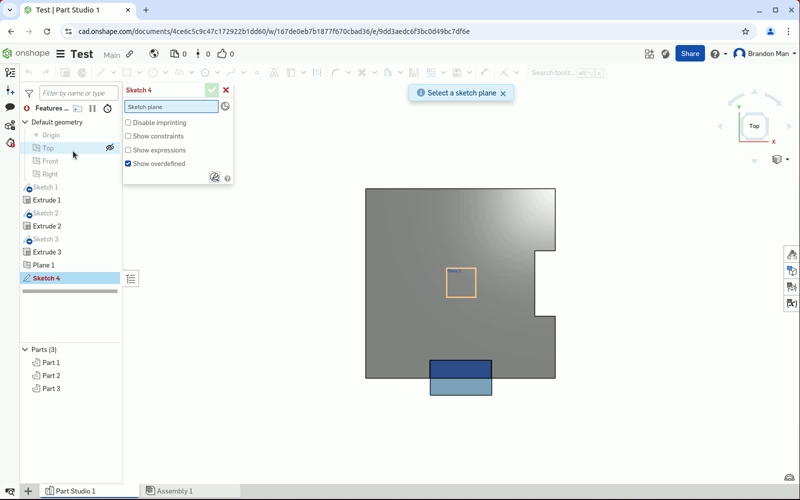
mouse_move(73, 267)
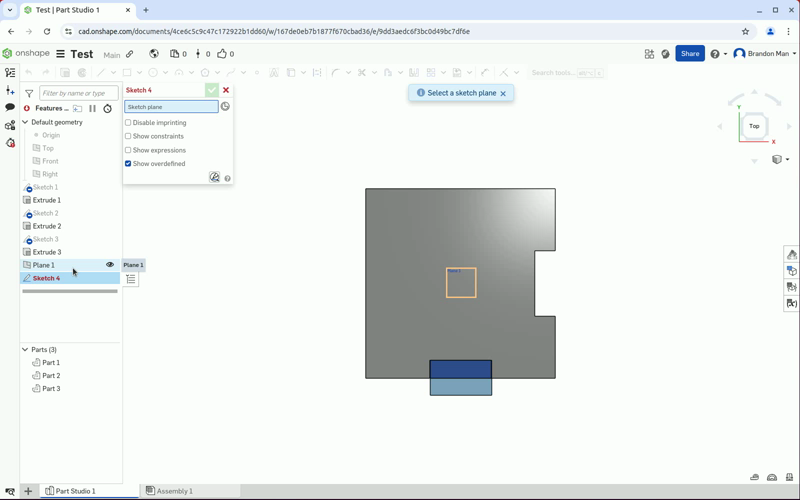
click(73, 267)
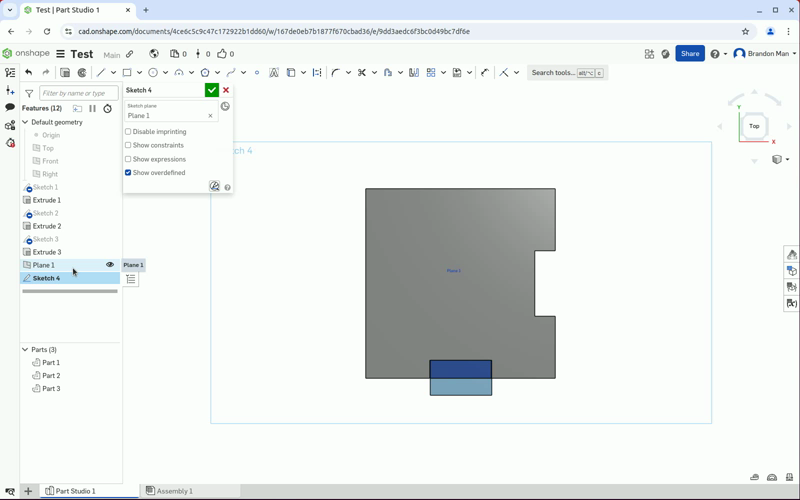
mouse_move(73, 352)
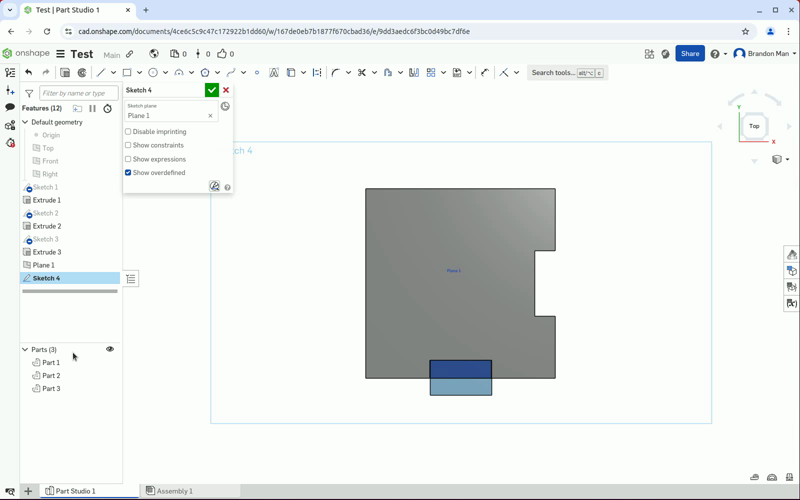
key(y)
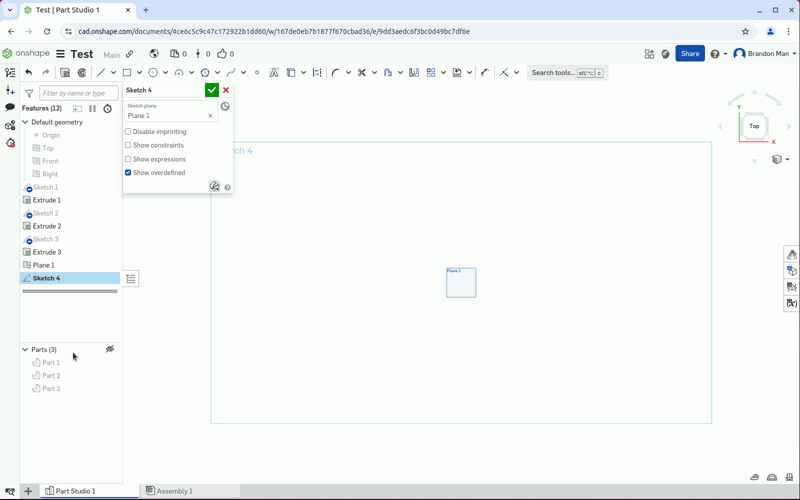
key(l)
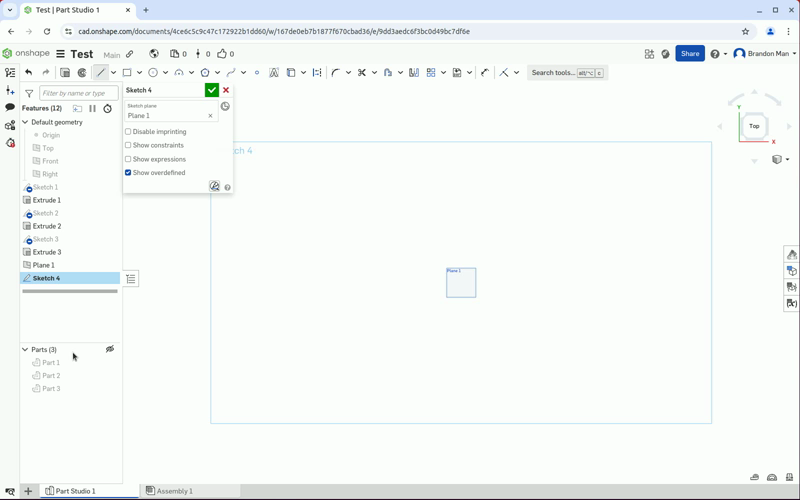
key_down(shift)
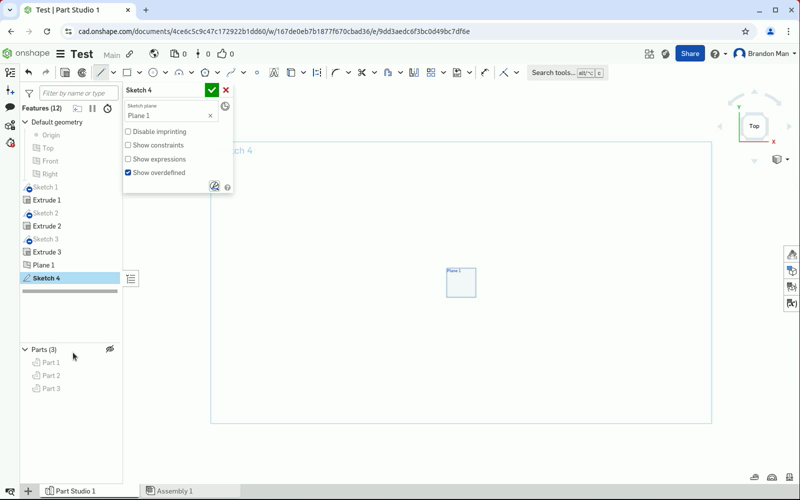
mouse_move(365, 378)
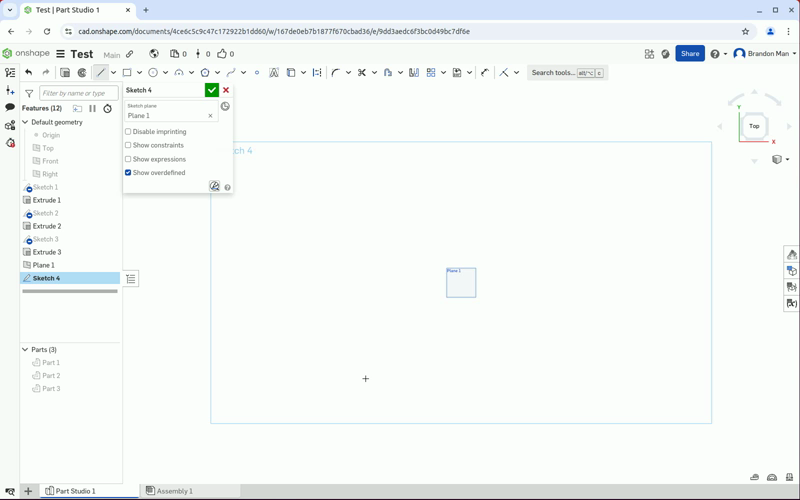
click(365, 378)
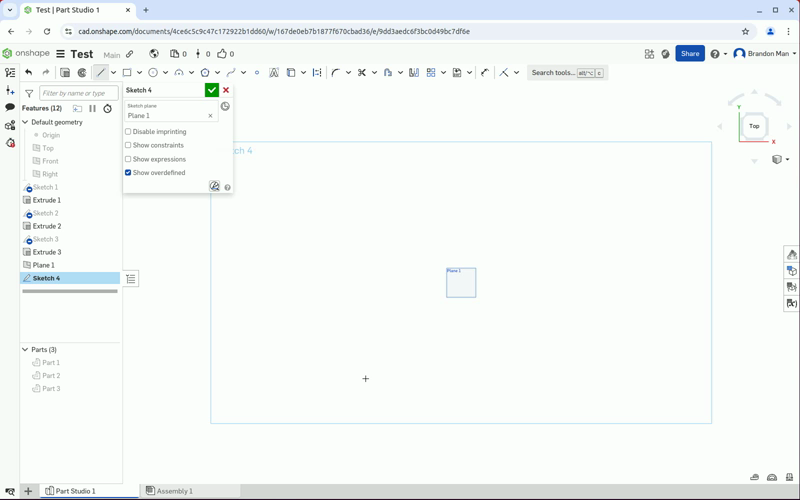
key_up(shift)
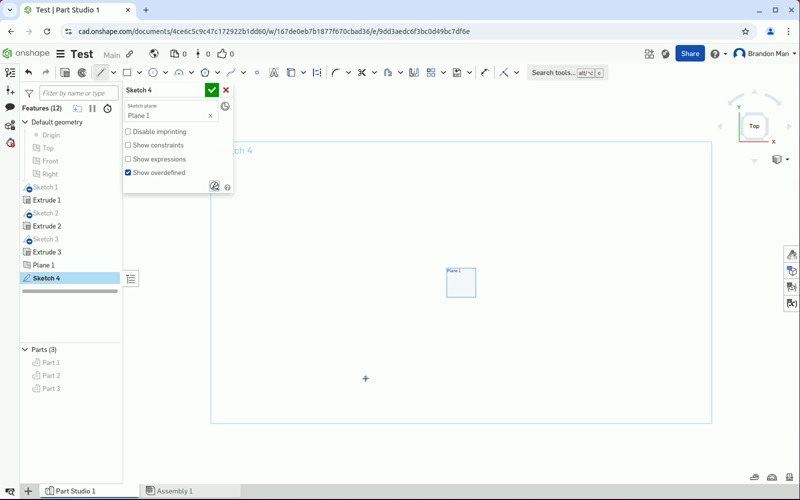
key_down(shift)
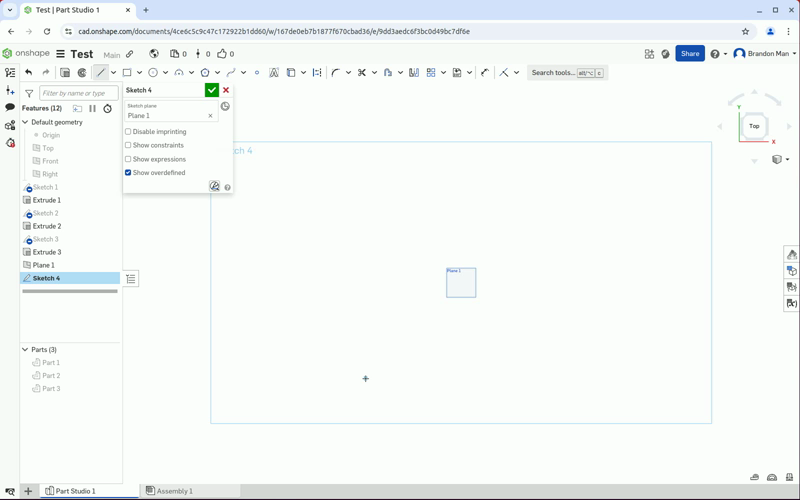
mouse_move(395, 378)
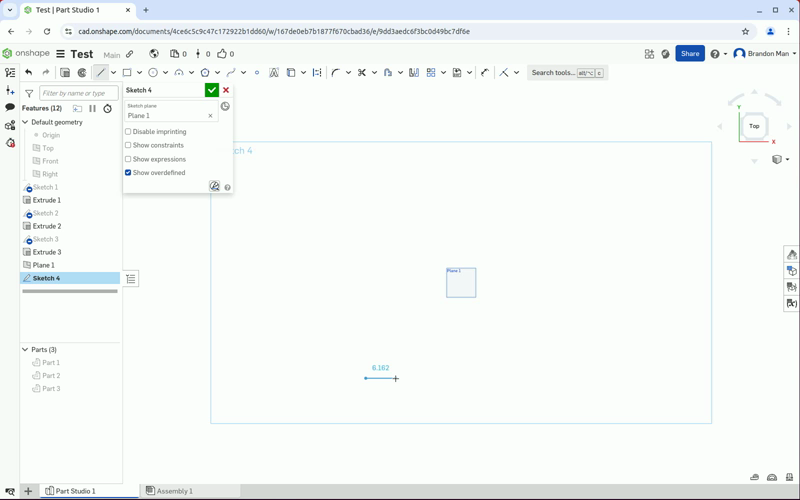
mouse_move(381, 378)
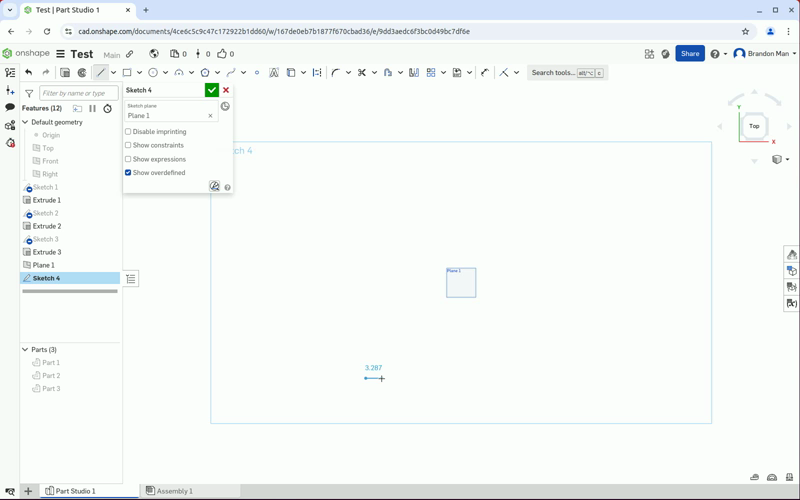
click(381, 378)
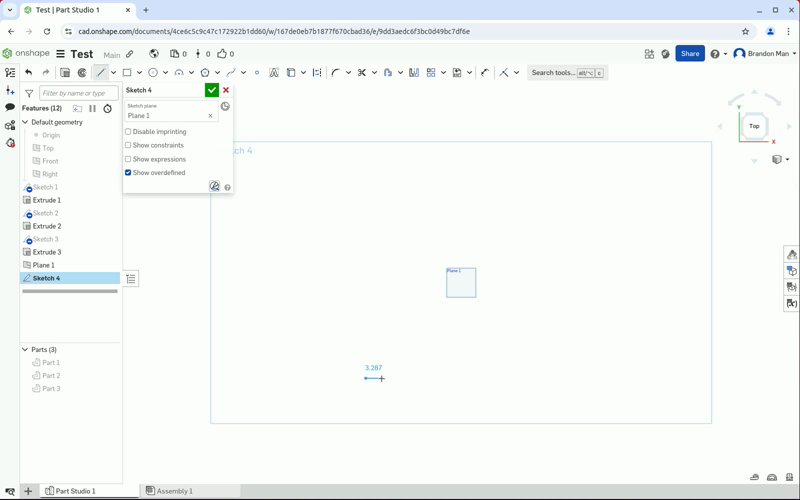
key_up(shift)
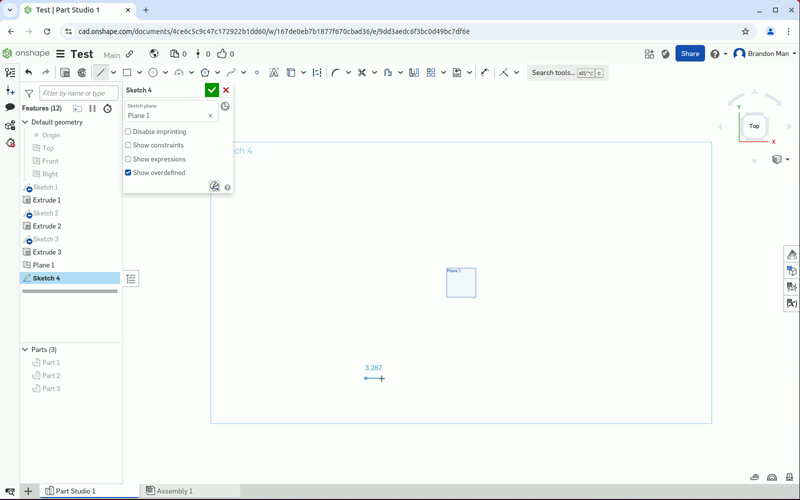
key_down(shift)
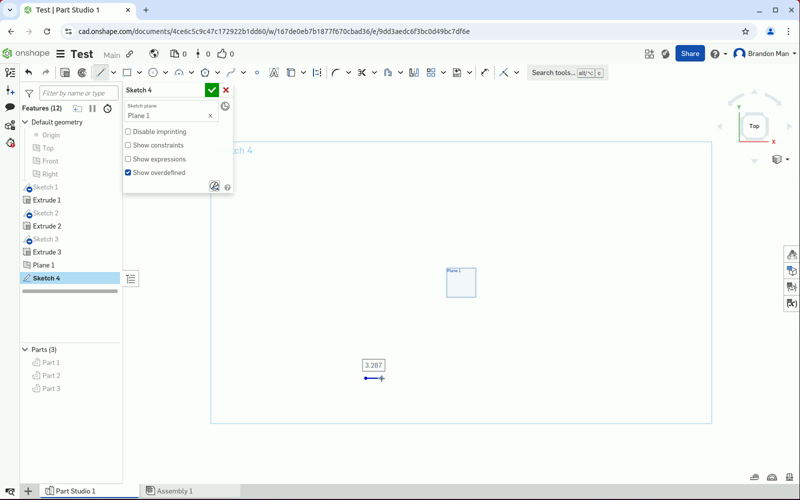
mouse_move(381, 204)
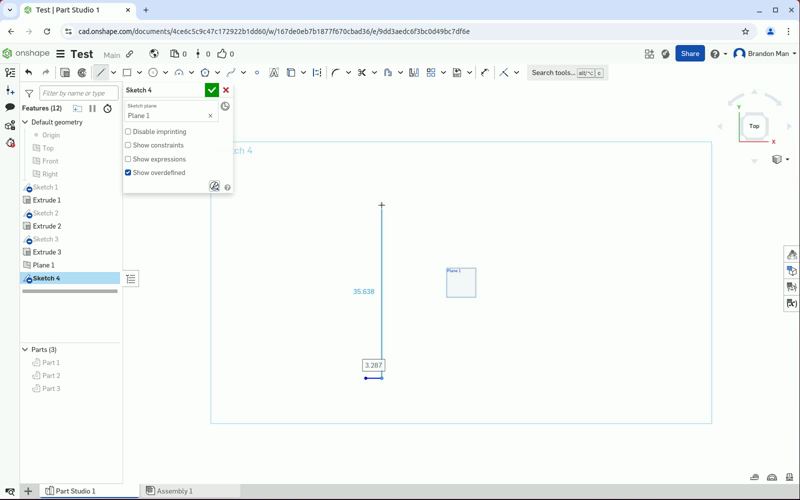
click(381, 204)
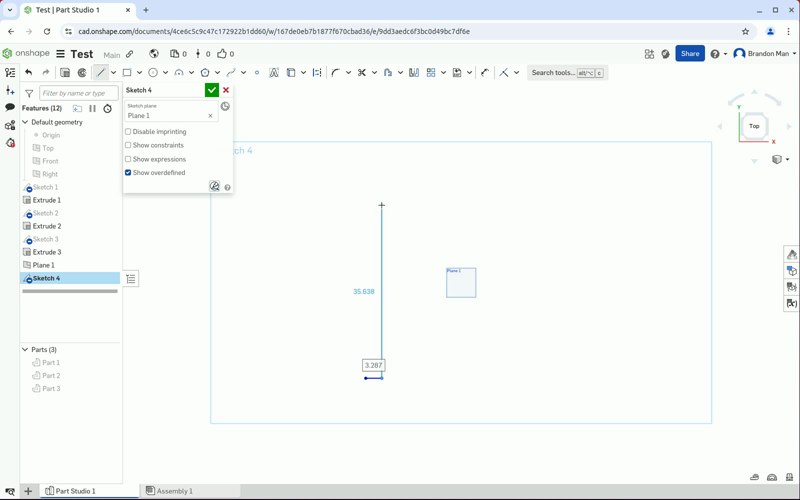
key_up(shift)
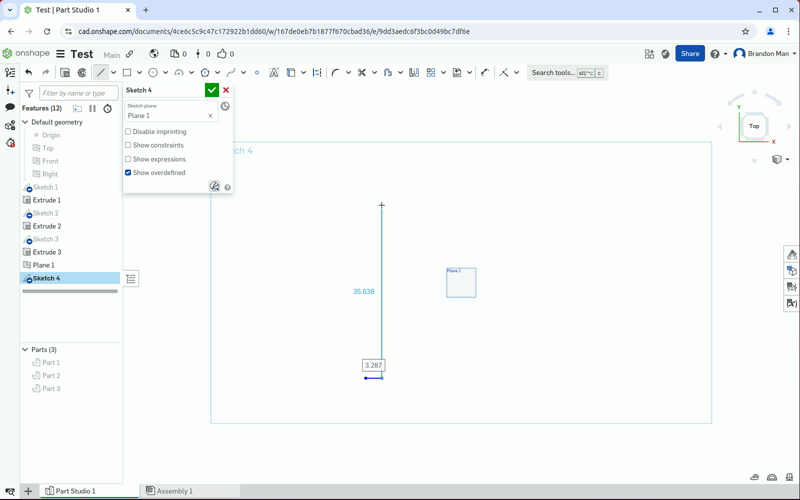
key_down(shift)
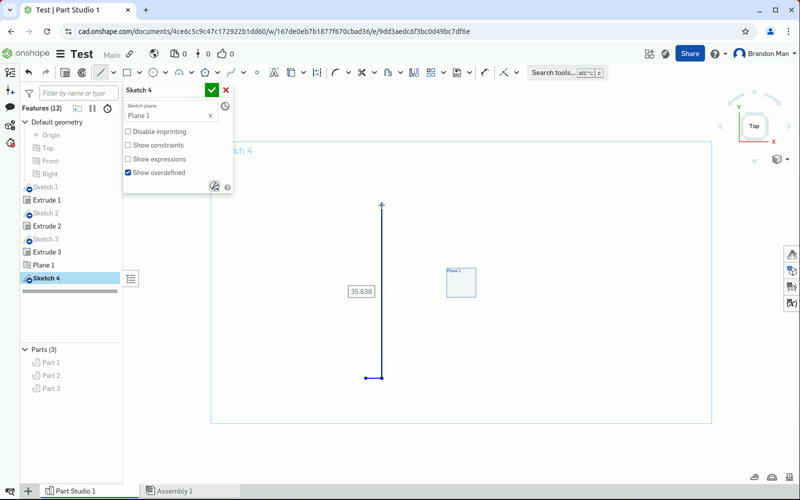
mouse_move(555, 204)
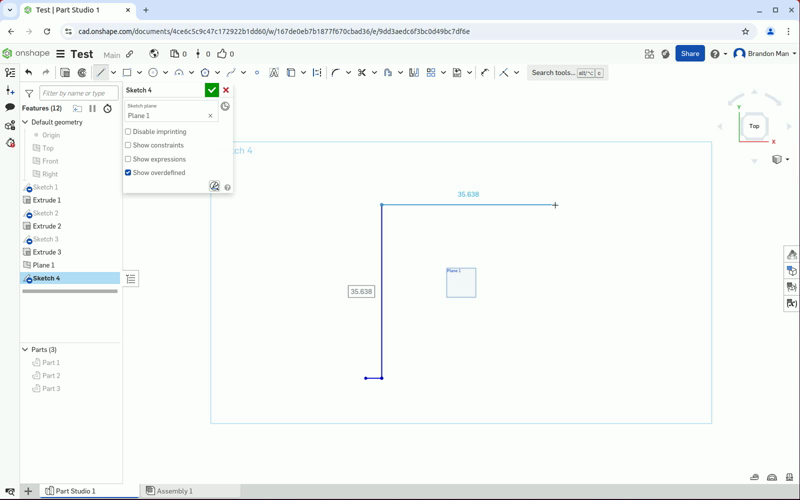
click(555, 204)
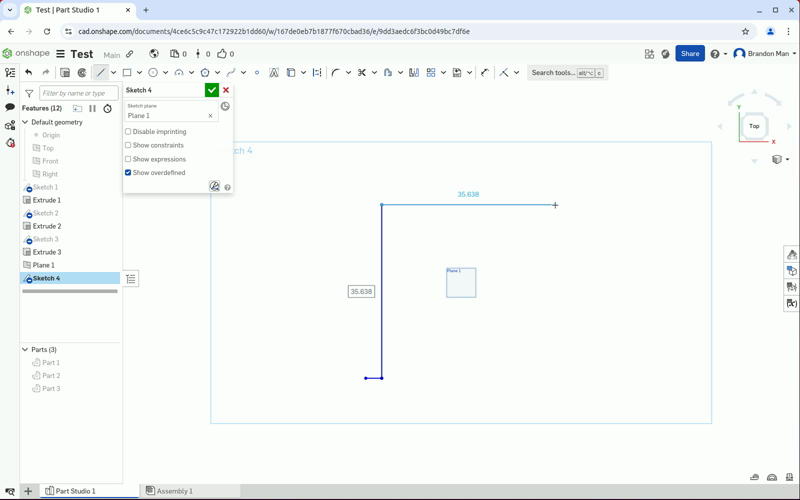
key_up(shift)
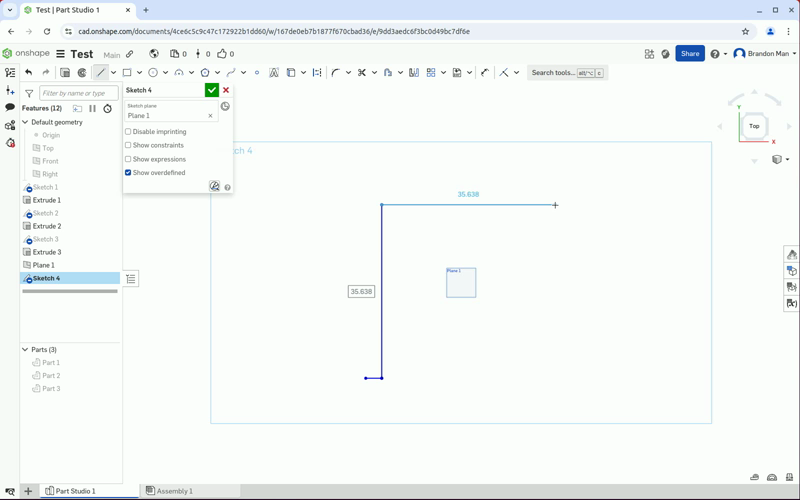
key_down(shift)
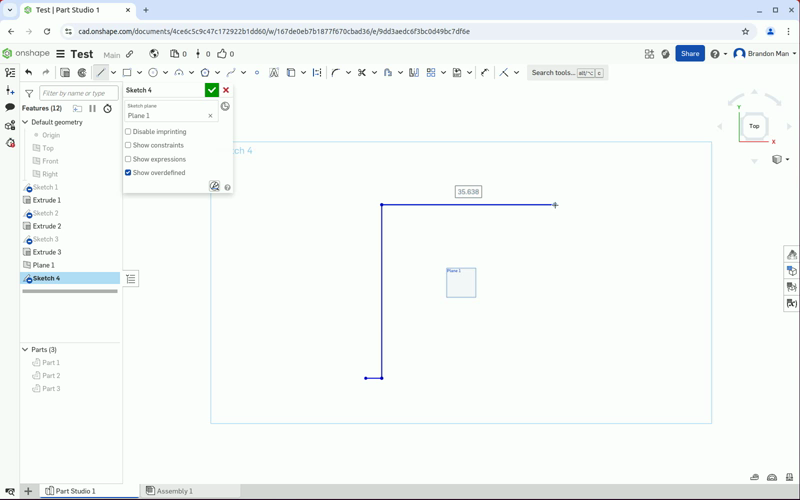
mouse_move(585, 204)
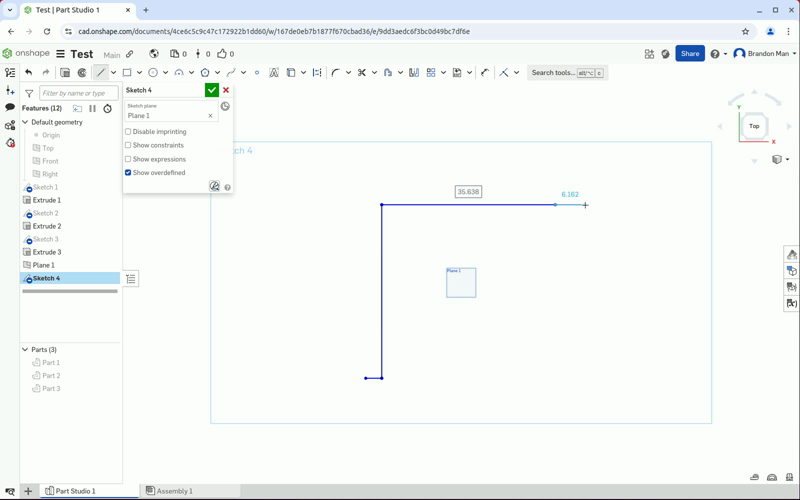
mouse_move(555, 188)
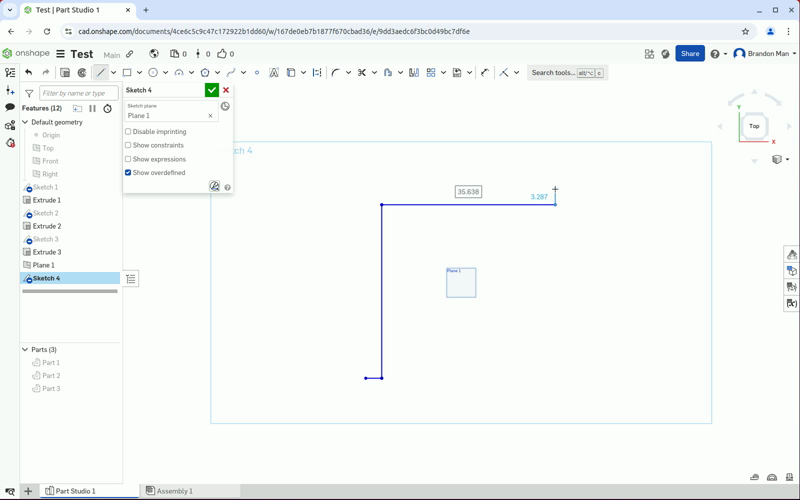
click(555, 188)
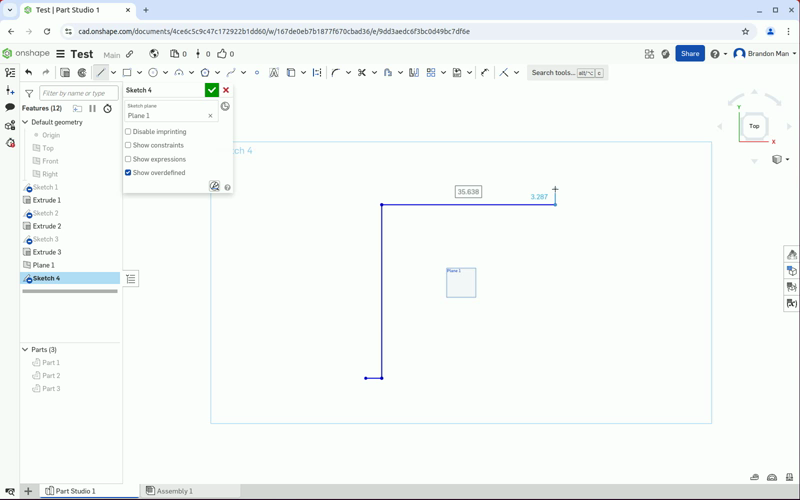
key_up(shift)
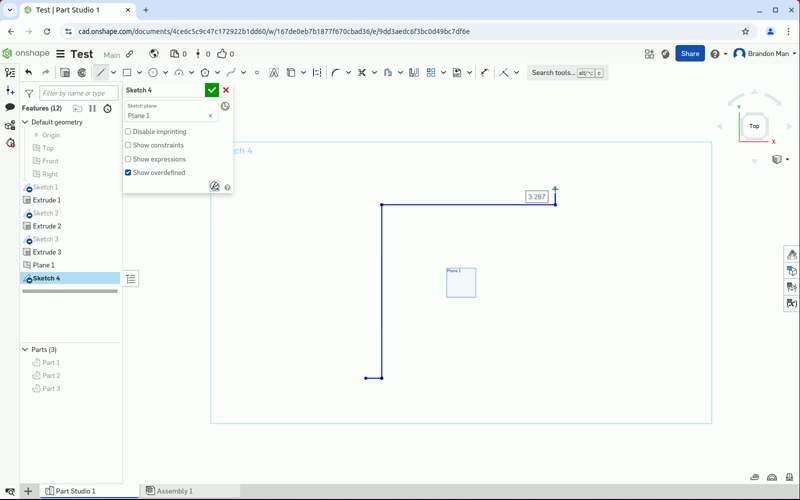
key_down(shift)
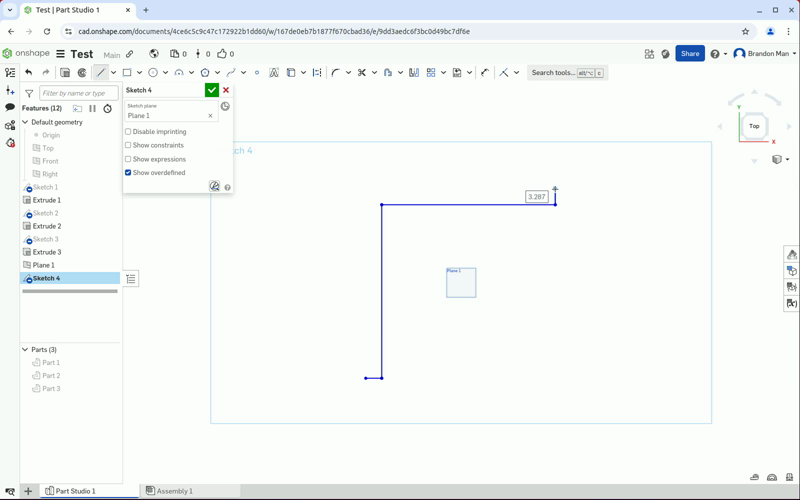
mouse_move(365, 188)
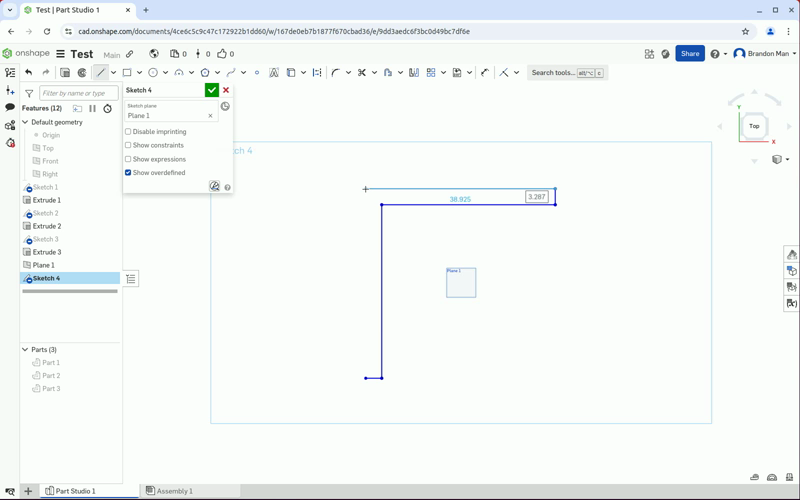
click(365, 188)
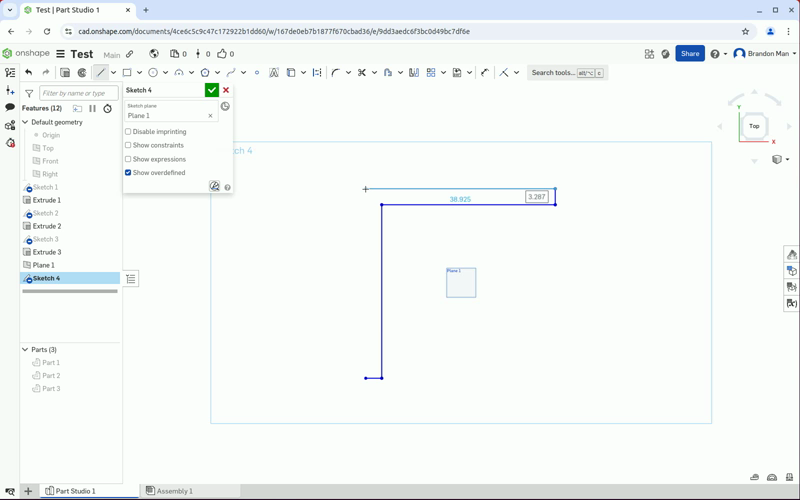
key_up(shift)
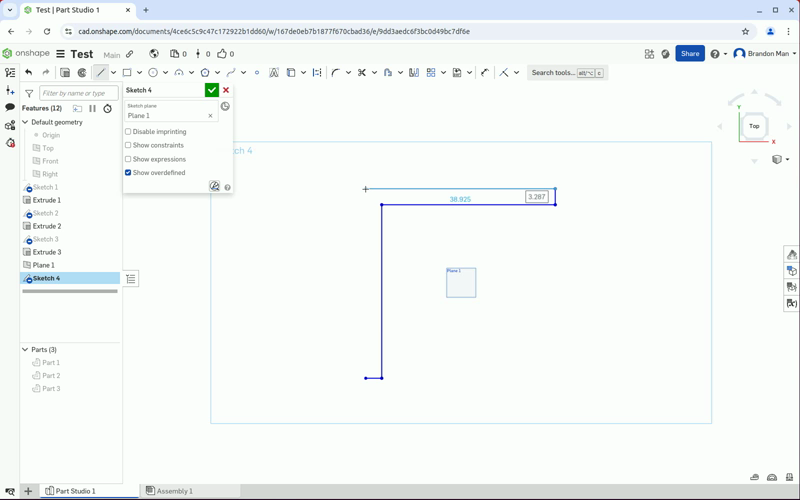
key_down(shift)
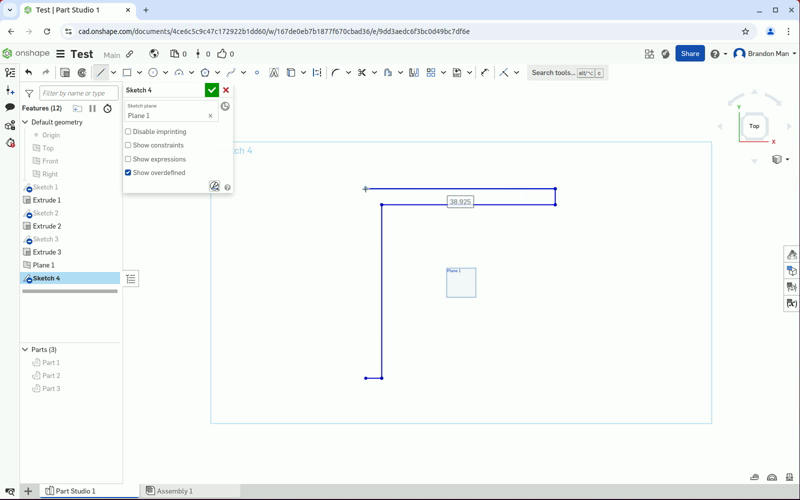
mouse_move(365, 378)
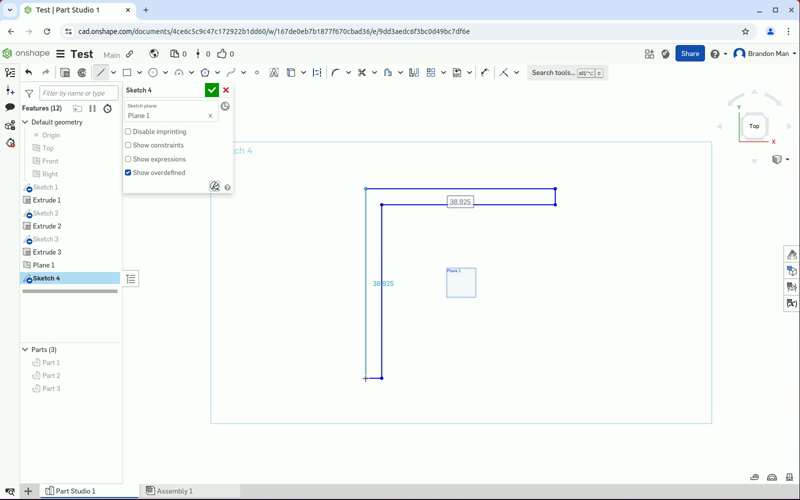
key_up(shift)
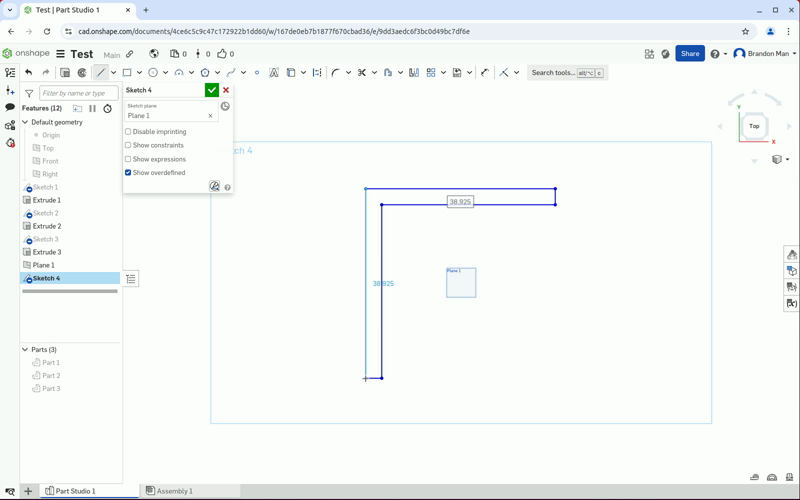
click(365, 378)
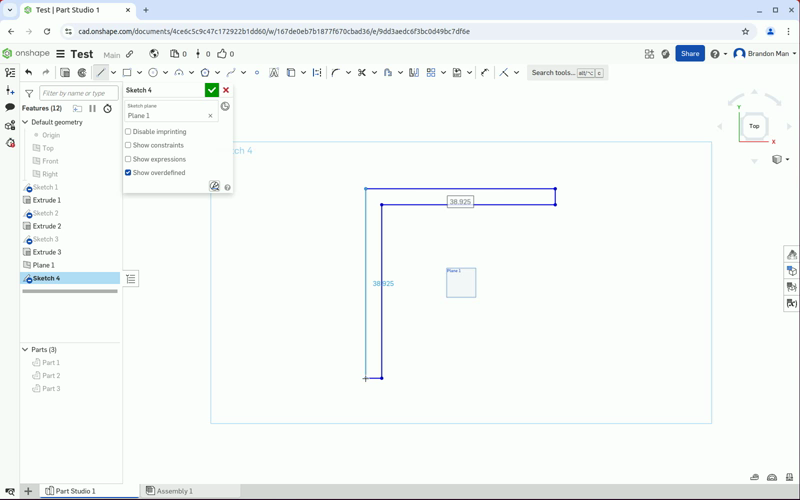
key(esc)
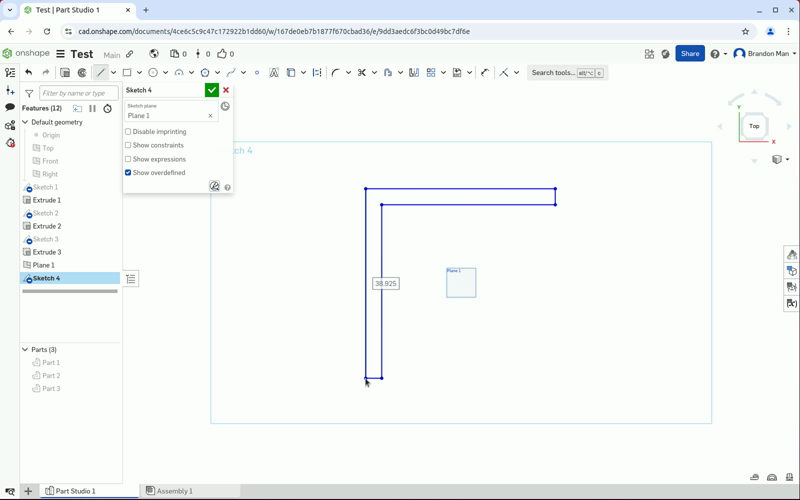
mouse_move(373, 246)
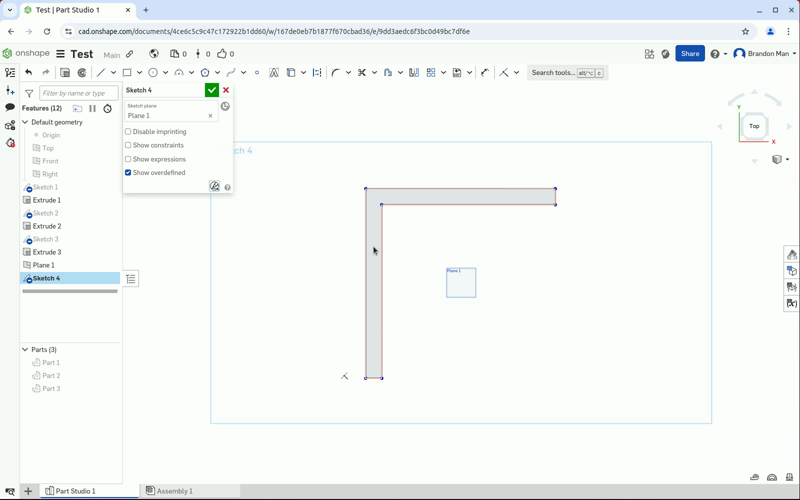
click(373, 246)
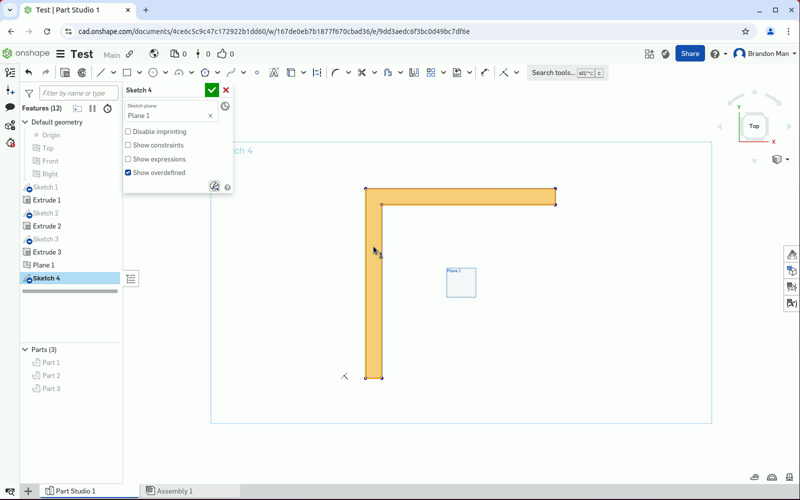
mouse_move(73, 352)
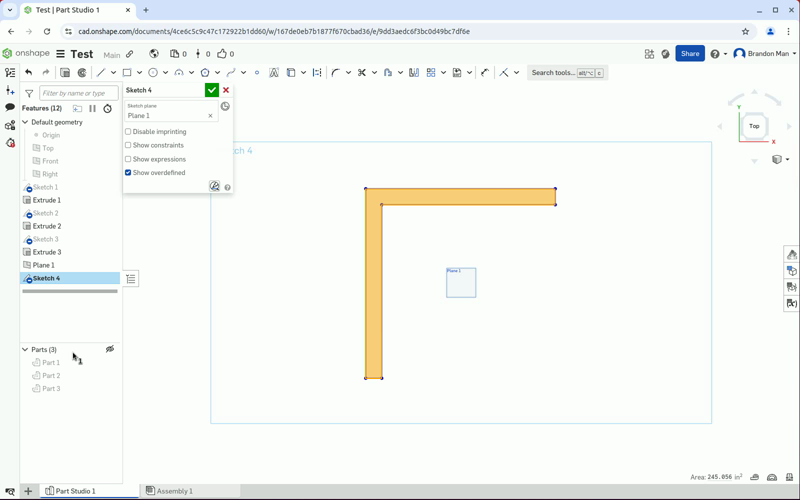
key(shift+y)
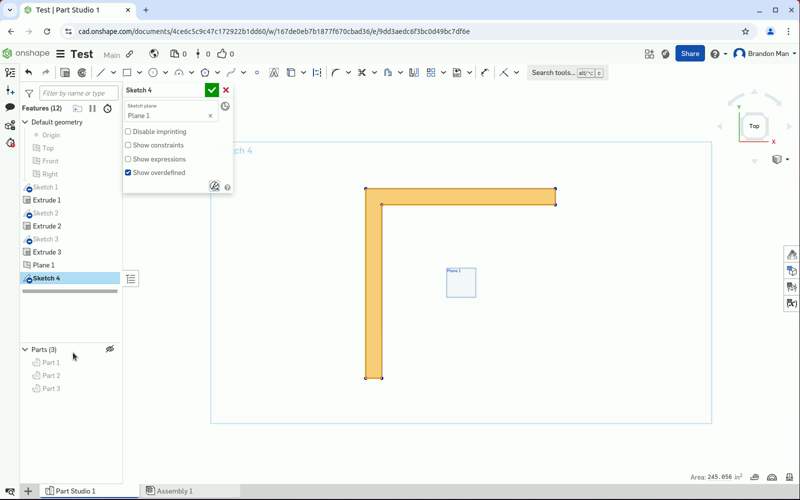
key(shift+e)
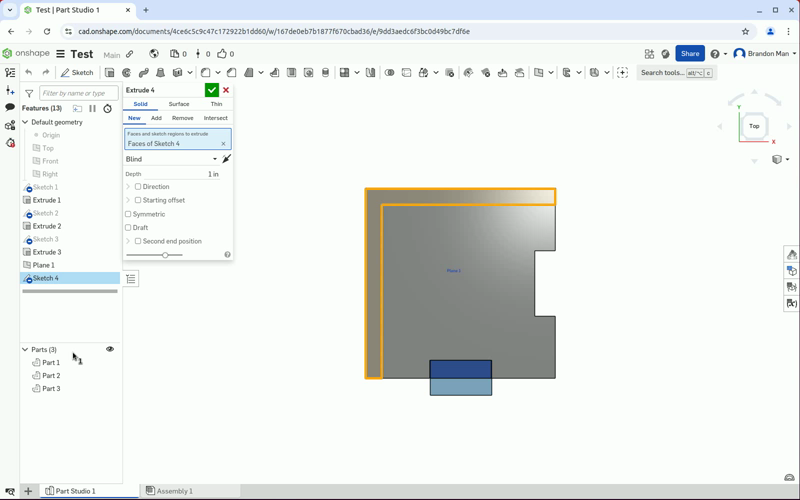
mouse_move(143, 106)
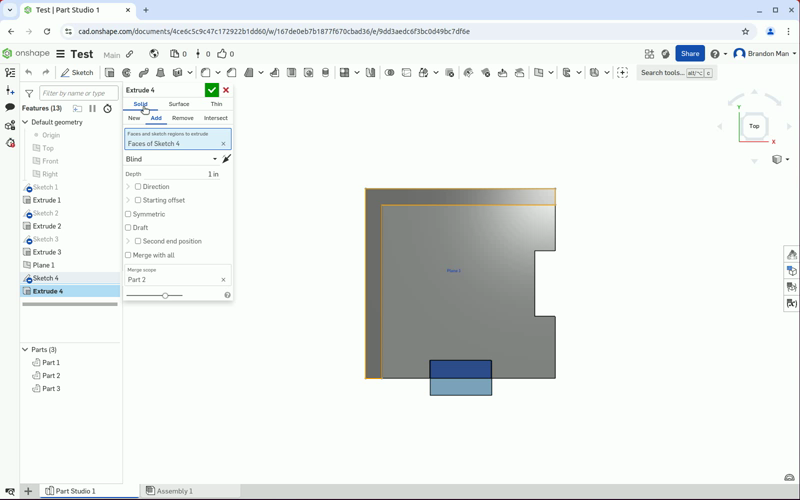
click(143, 106)
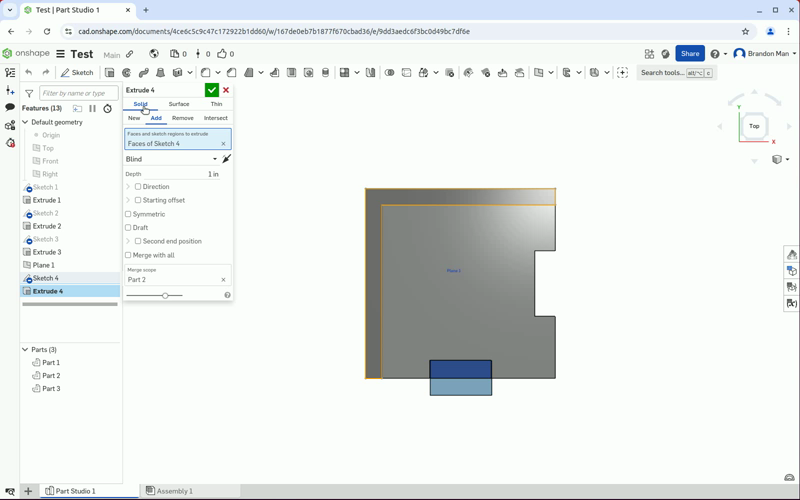
mouse_move(137, 120)
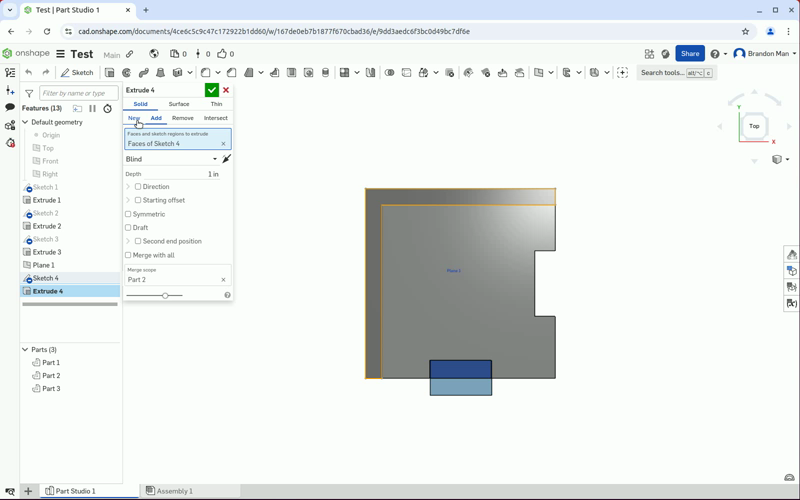
click(137, 120)
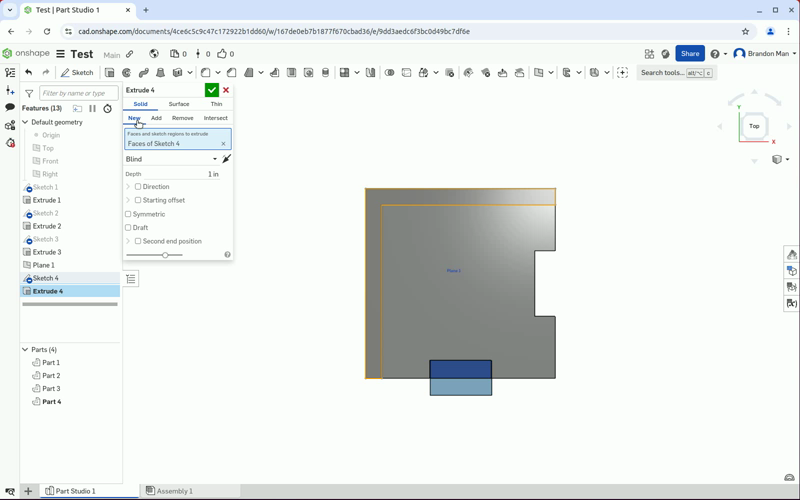
key(tab, 4)
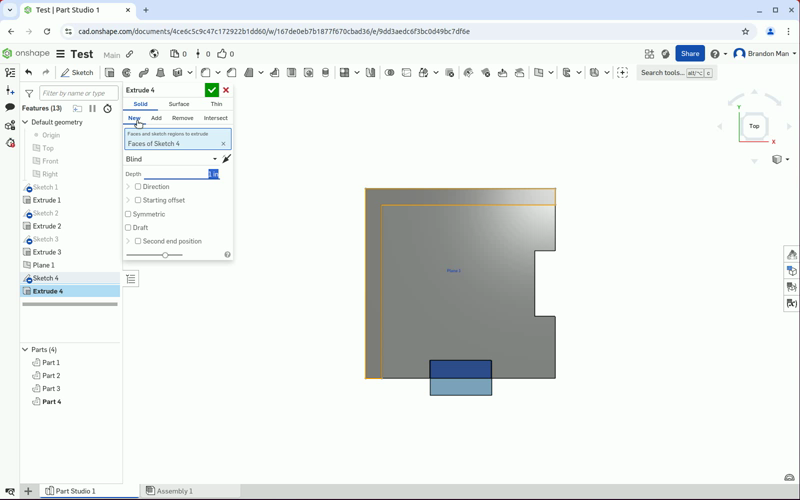
text(11.073)
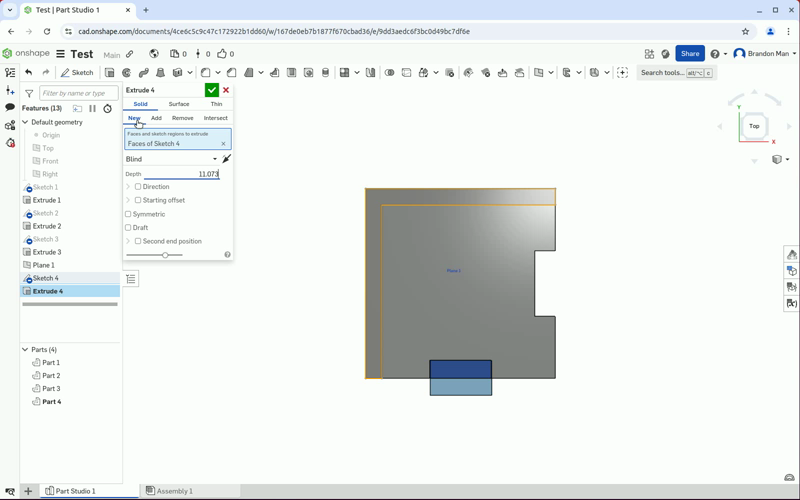
key(enter)
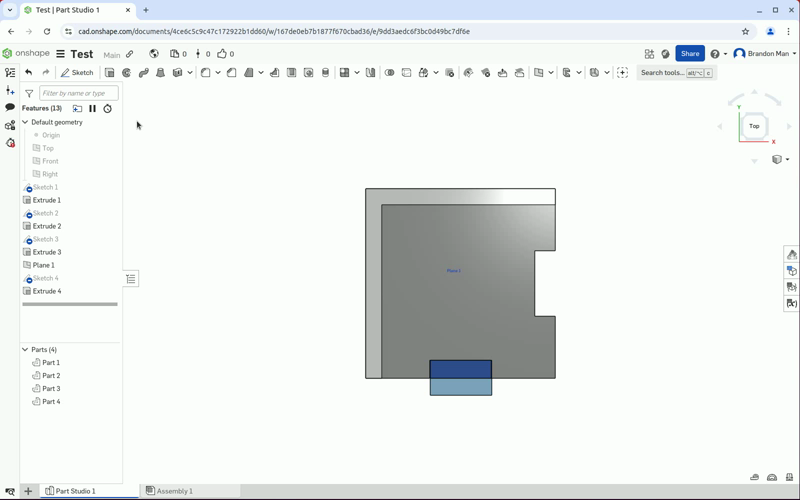
key(shift+h)
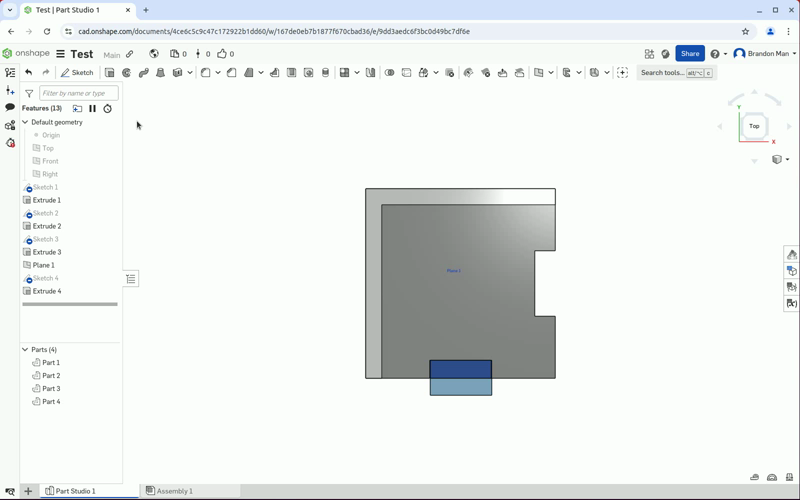
key(shift+h)
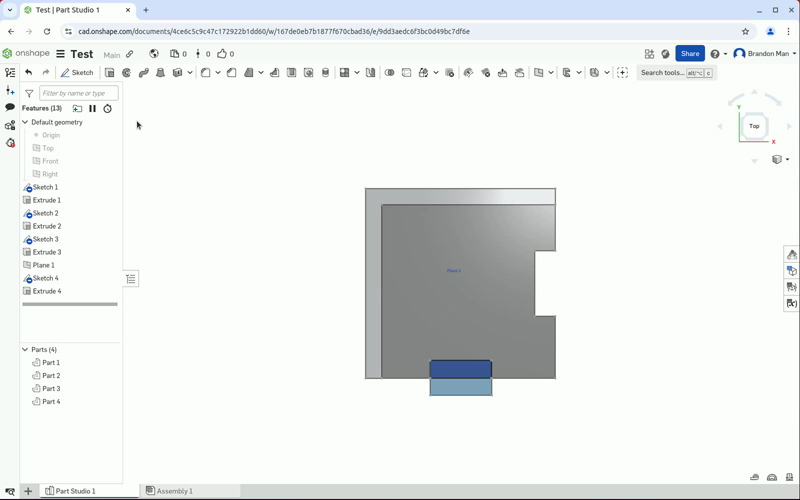
key(shift+7)
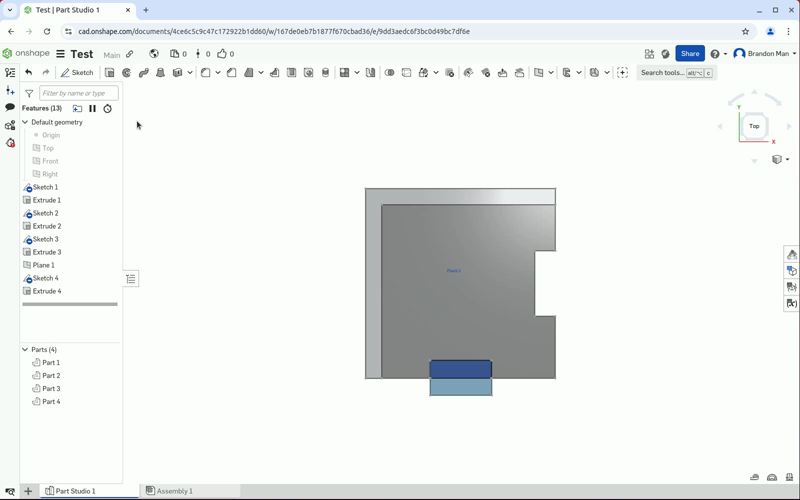
key(up, 3)
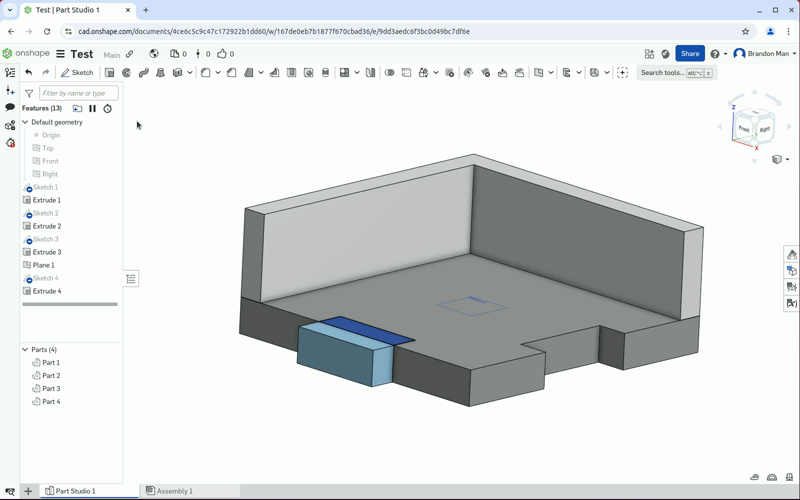
key(left, 3)
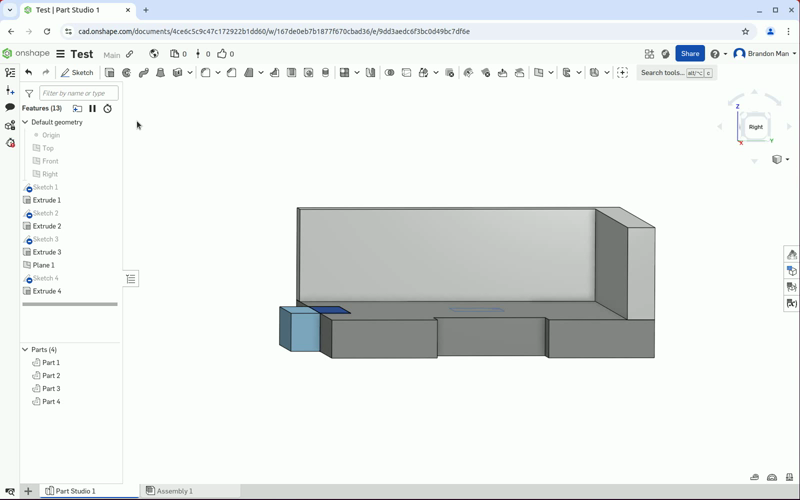
key(right, 3)
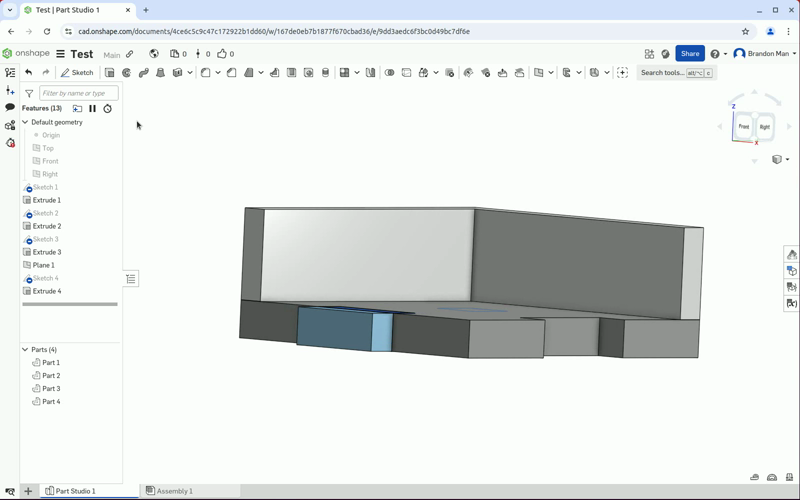
key(down, 3)
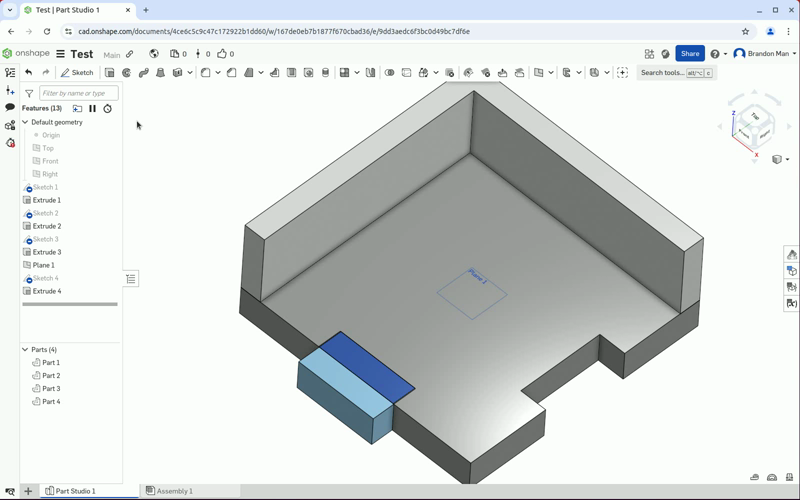
mouse_move(73, 189)
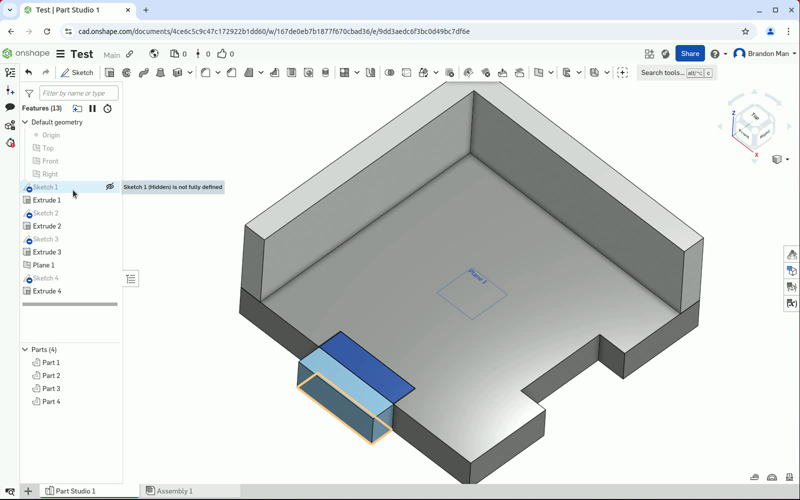
click(73, 189)